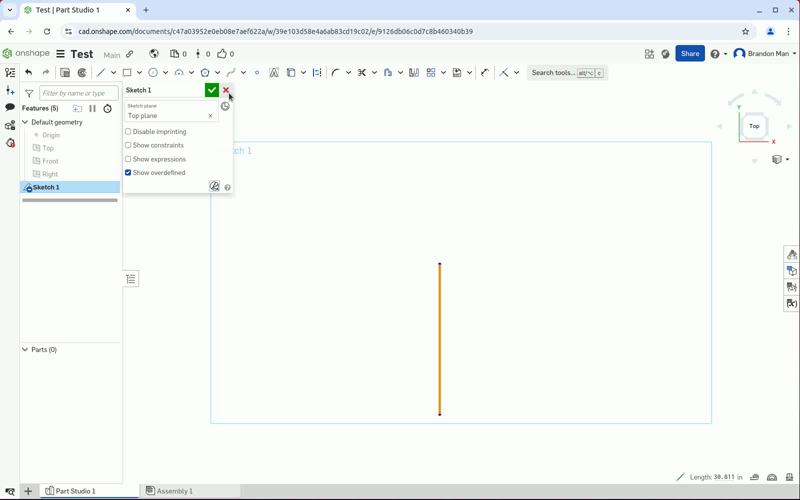
key(shift+h)
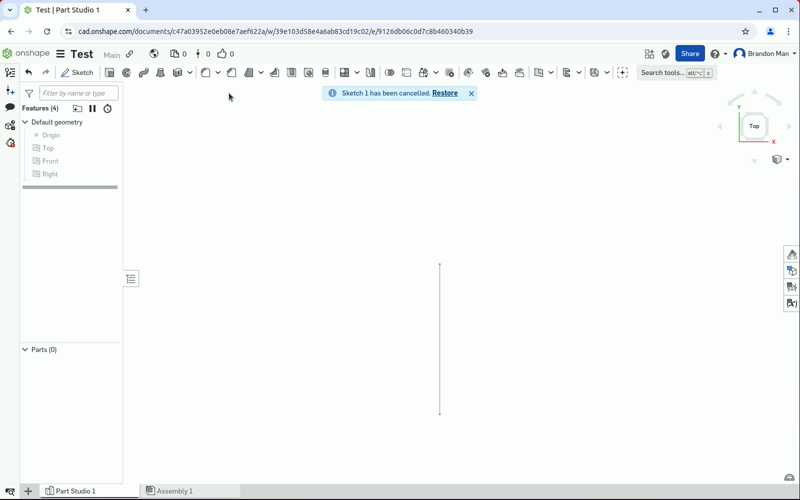
mouse_move(73, 352)
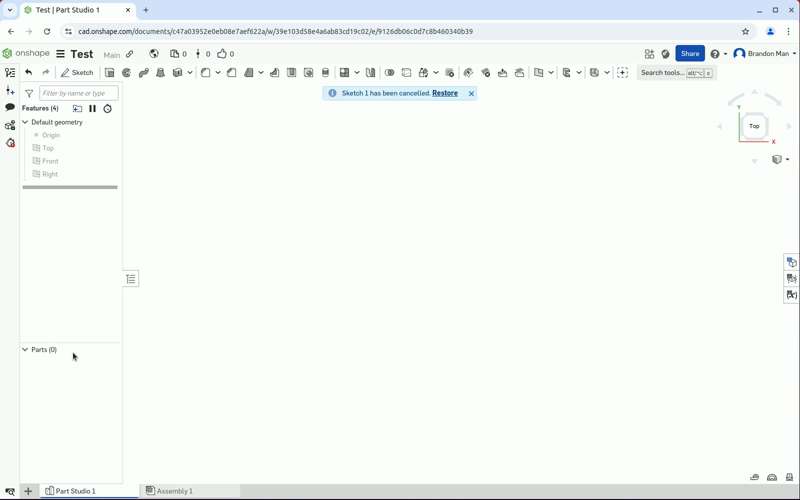
key(y)
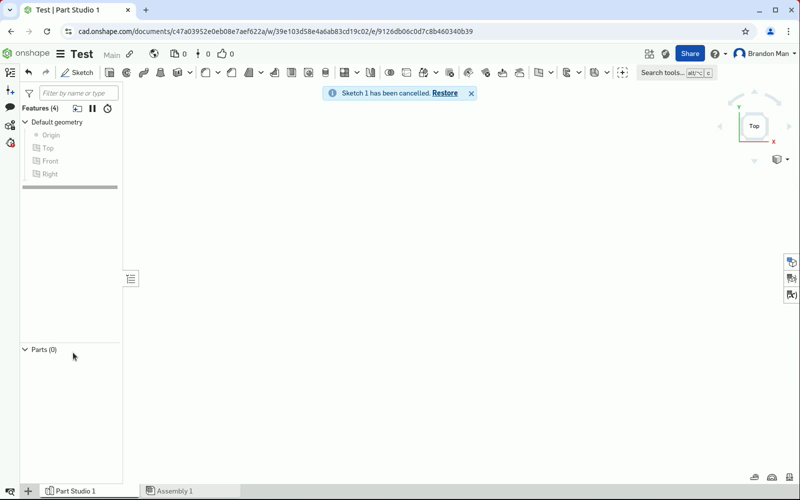
key(shift+p)
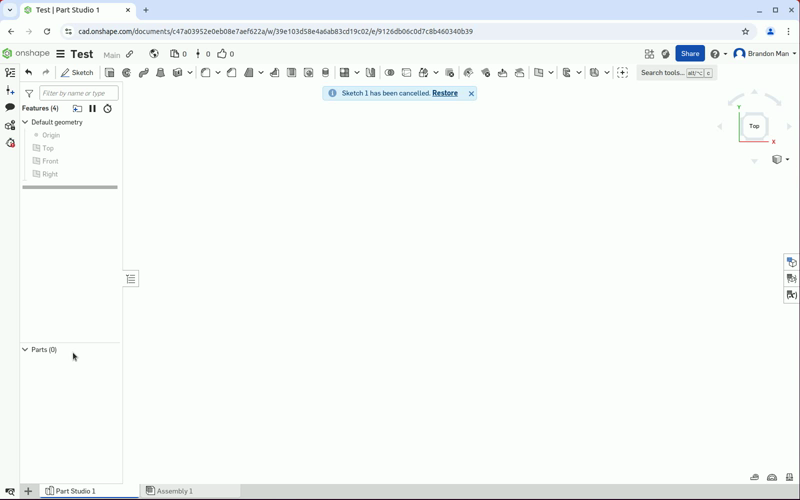
key(space)
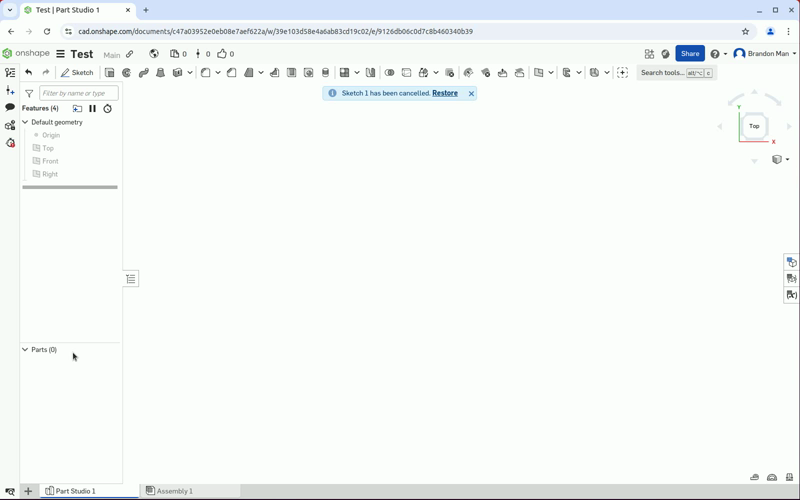
key_down(shift)
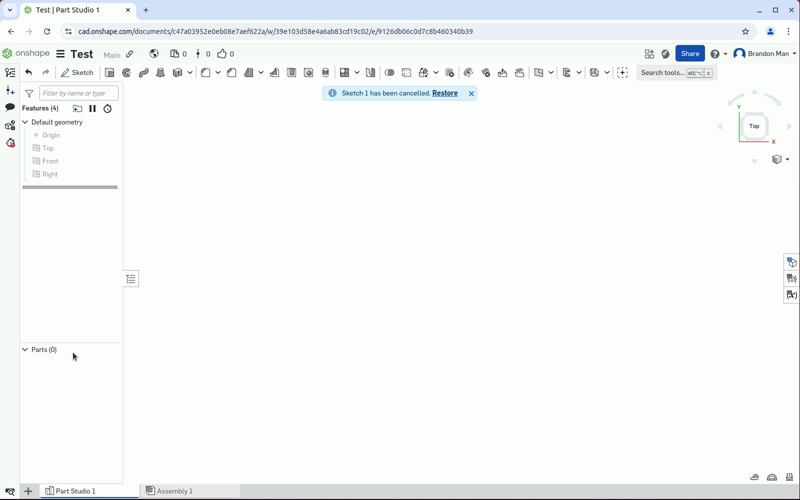
key(up)
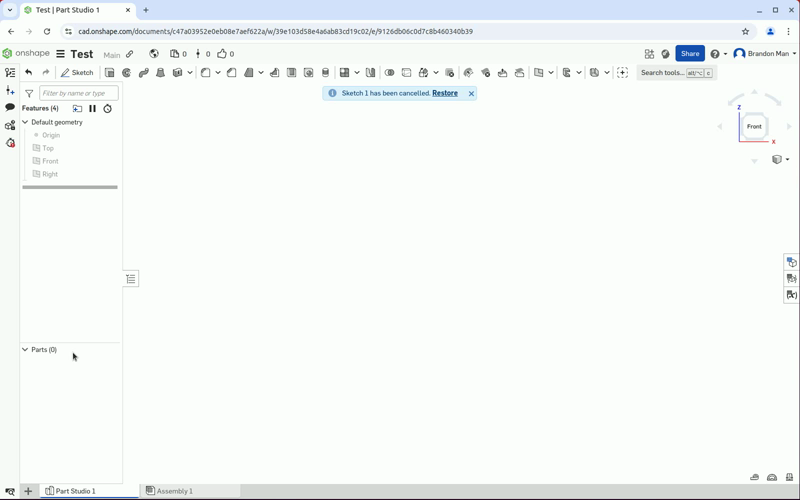
key_up(shift)
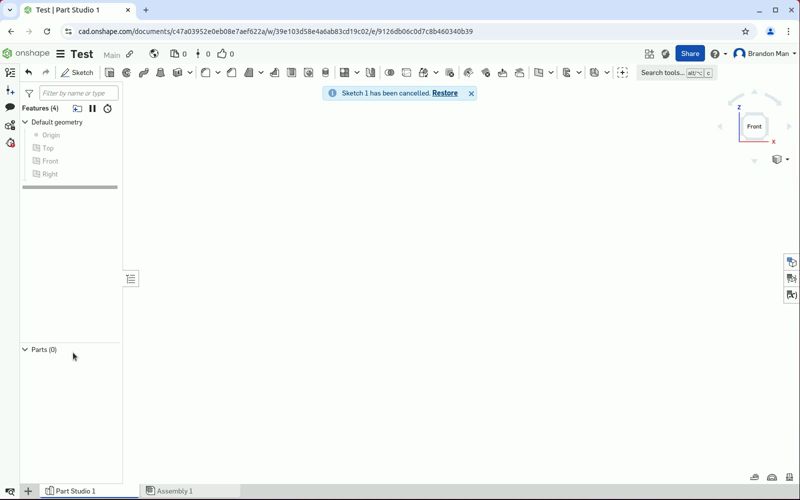
mouse_move(73, 352)
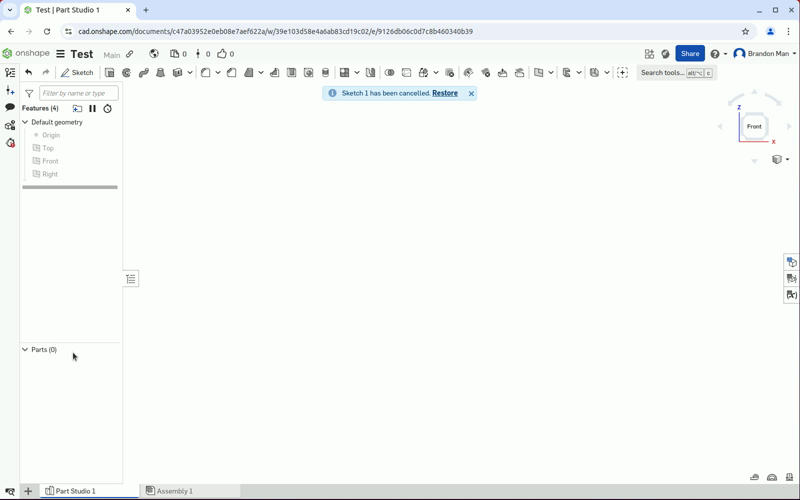
key(shift+y)
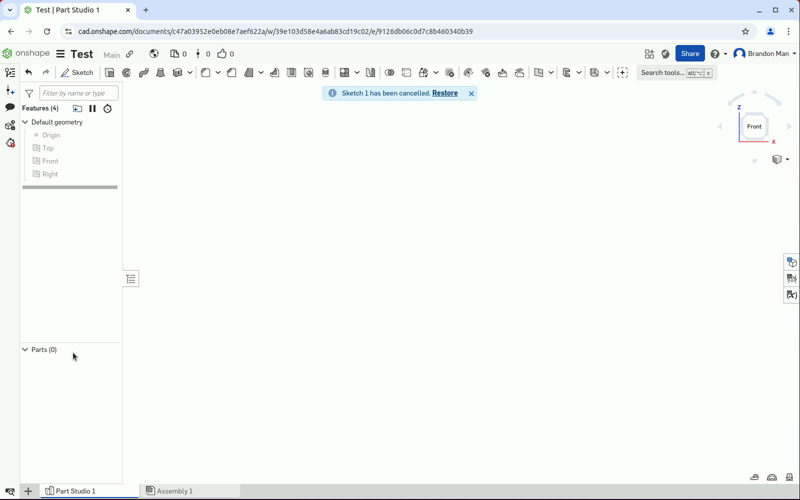
key(shift+s)
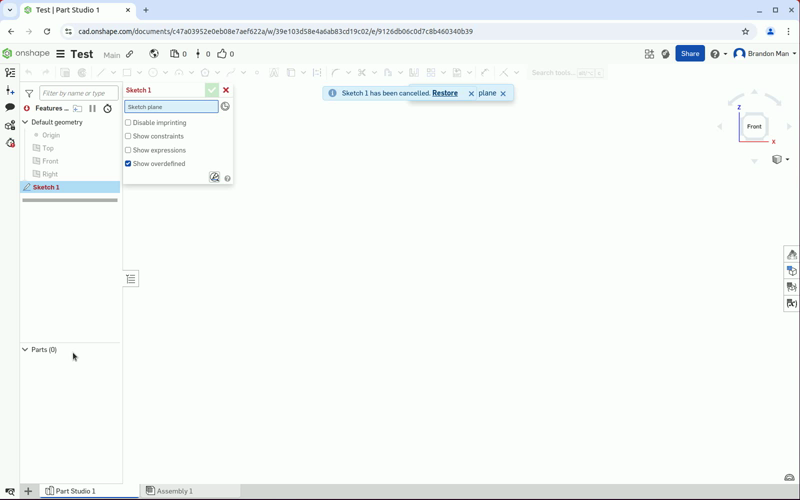
mouse_move(73, 163)
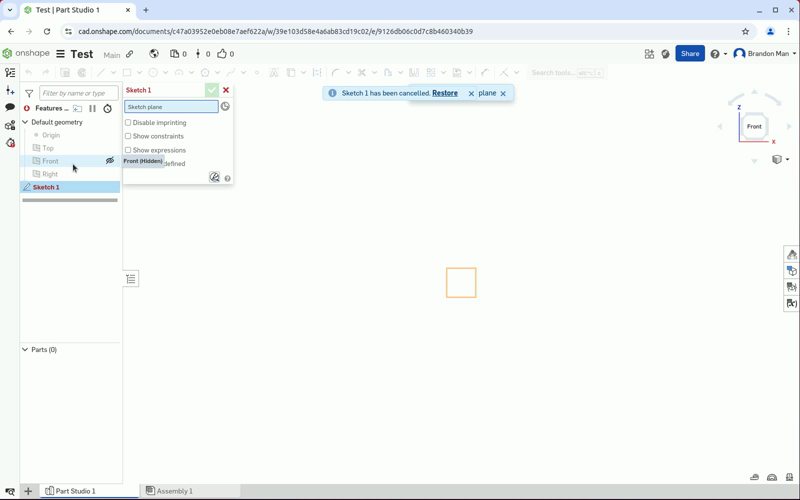
click(73, 163)
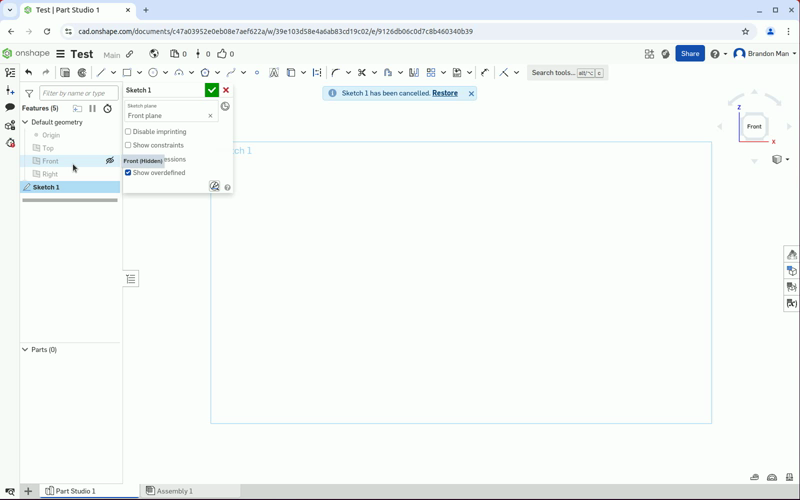
mouse_move(73, 352)
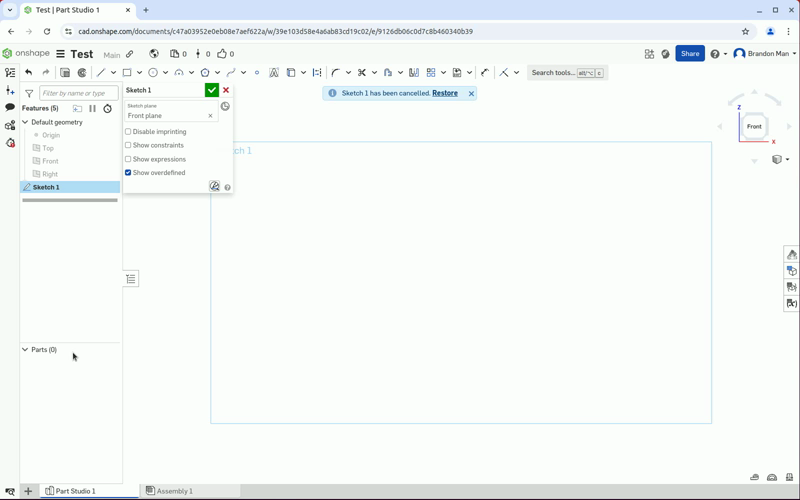
key(y)
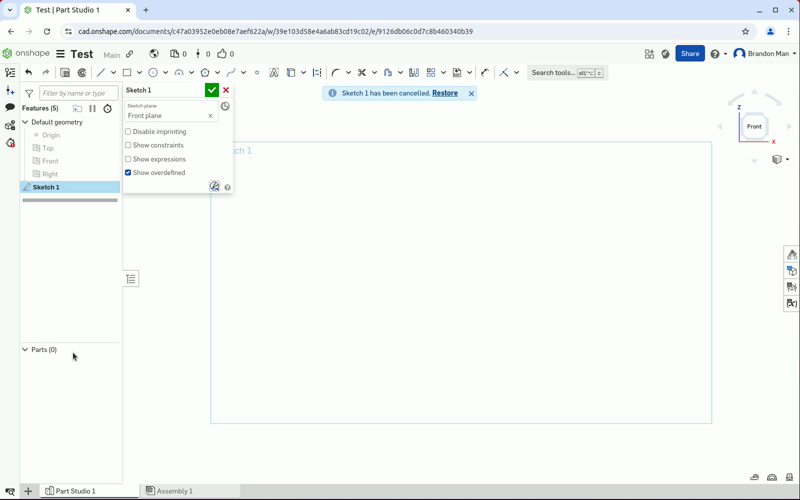
key(c)
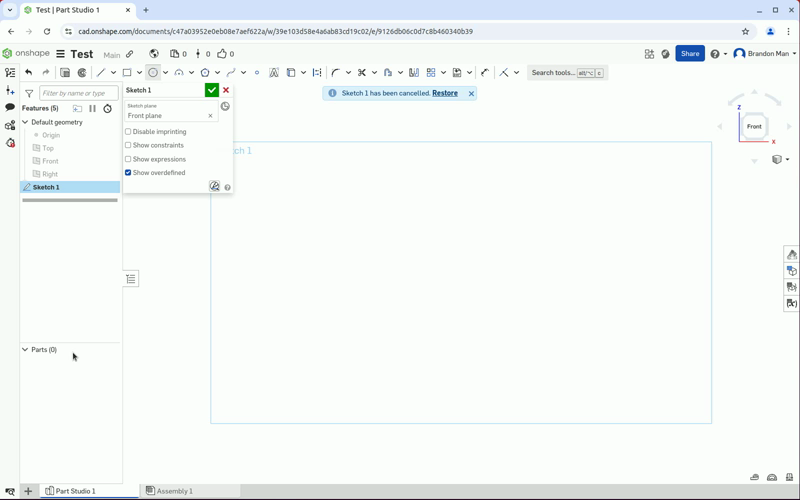
key_down(shift)
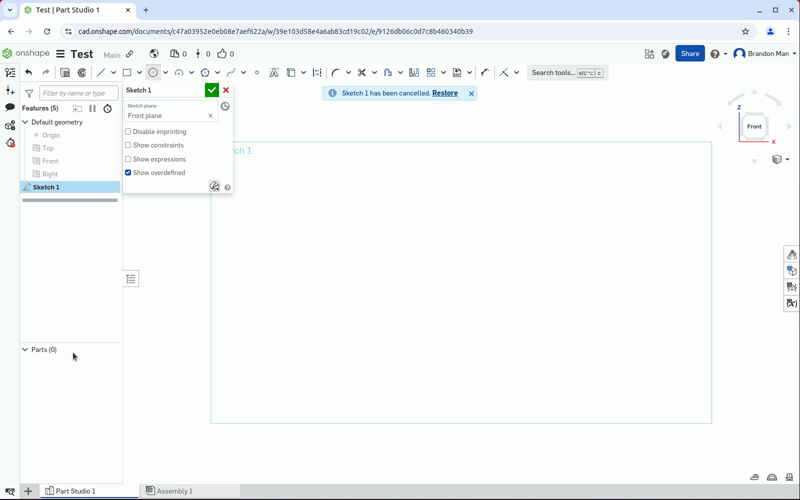
mouse_move(460, 282)
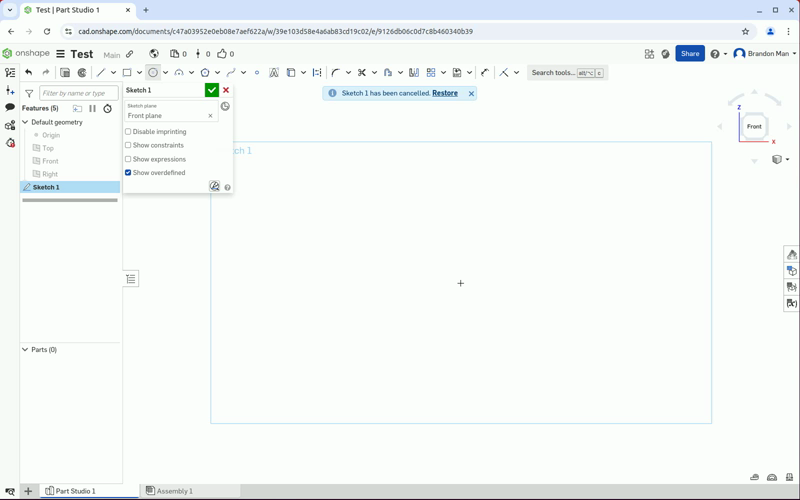
click(460, 282)
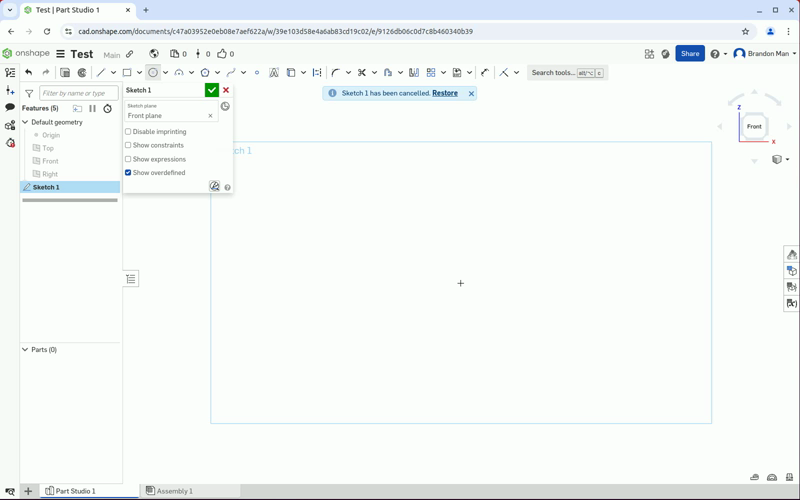
key_up(shift)
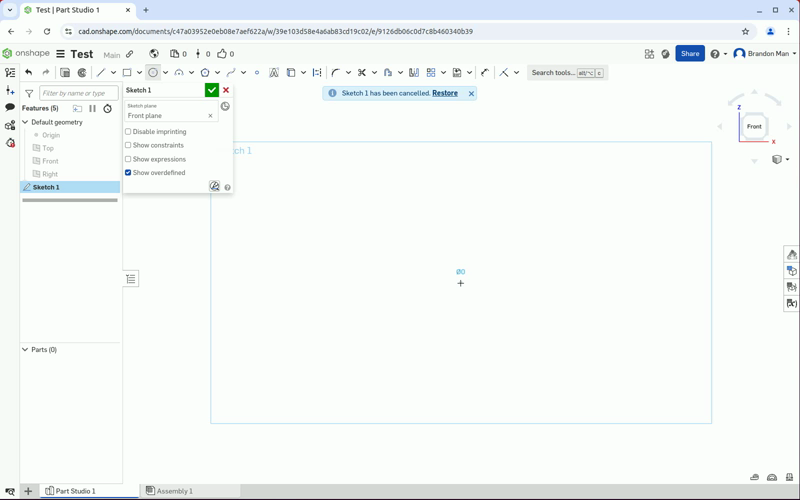
mouse_move(476, 282)
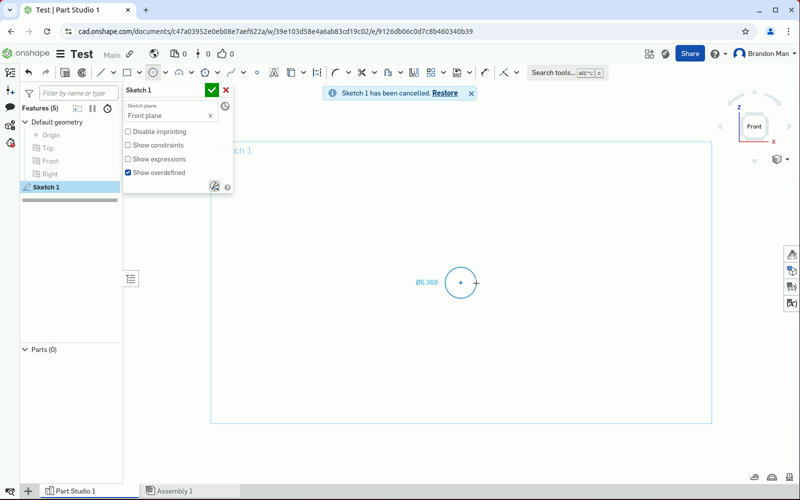
click(476, 282)
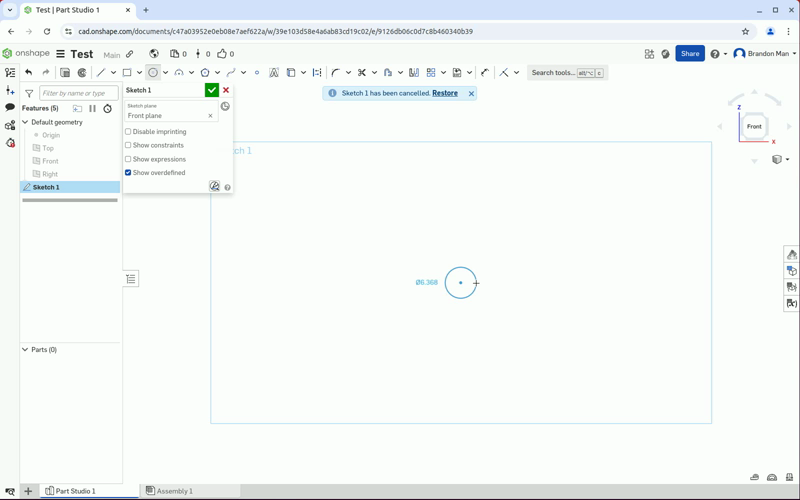
key(esc)
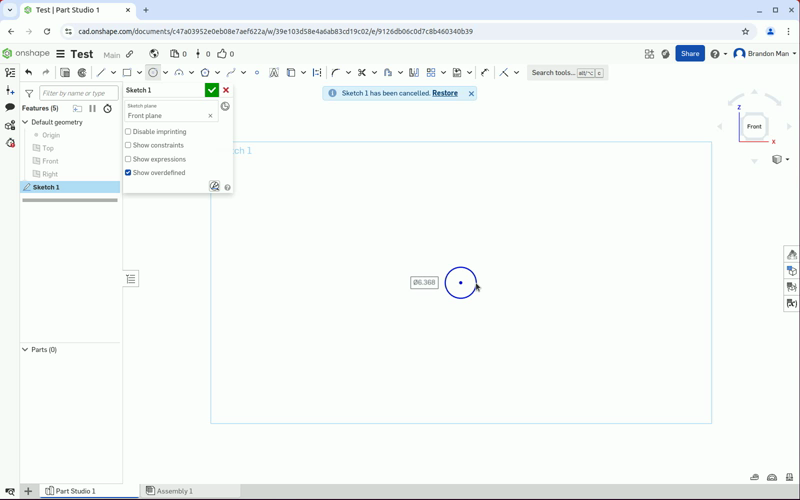
key(c)
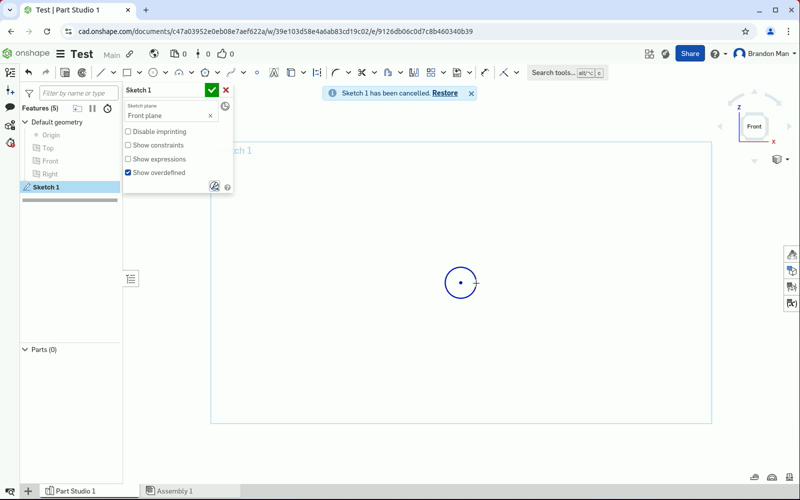
key_down(shift)
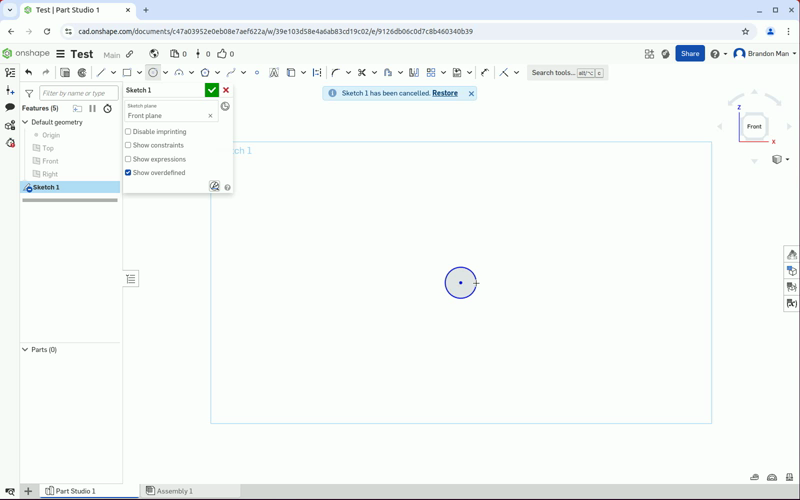
mouse_move(460, 282)
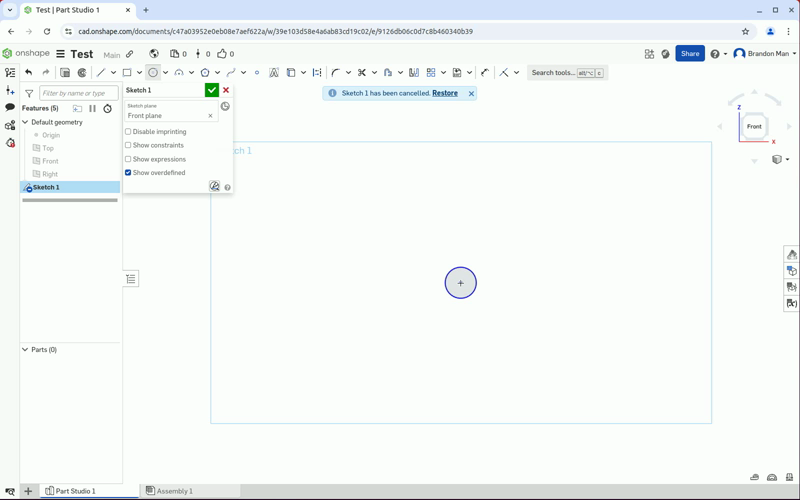
click(460, 282)
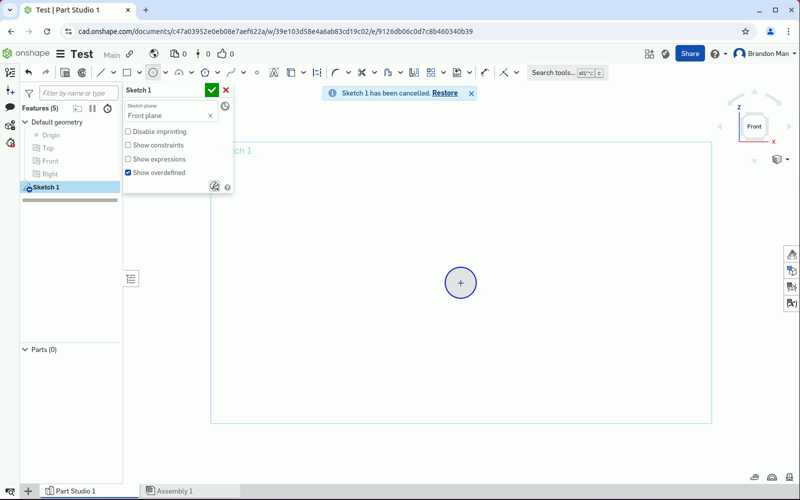
key_up(shift)
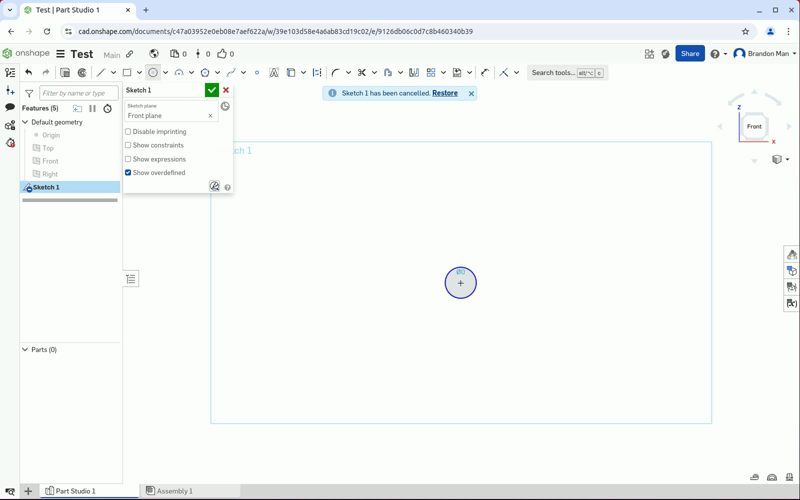
mouse_move(467, 282)
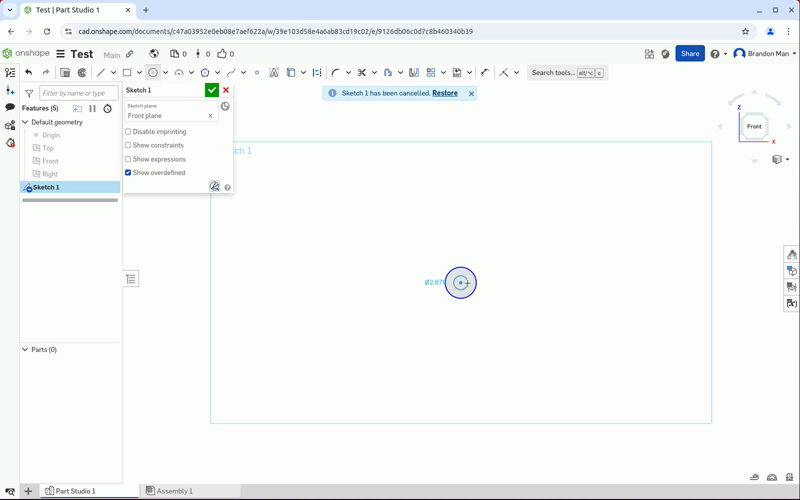
click(467, 282)
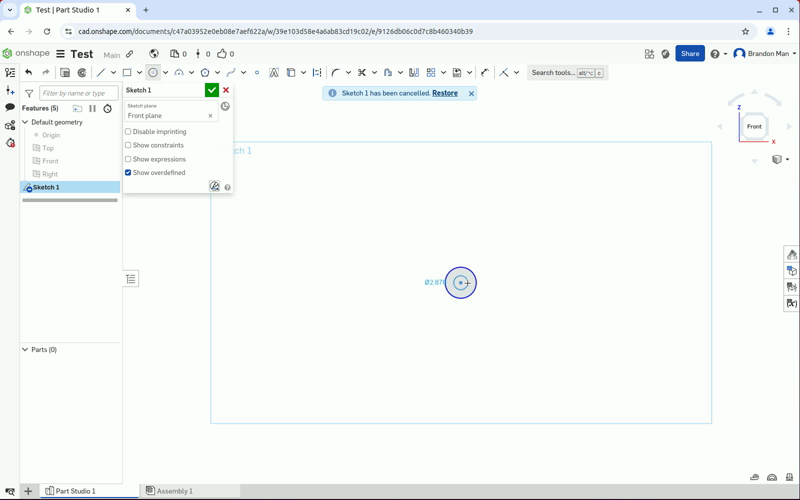
key(esc)
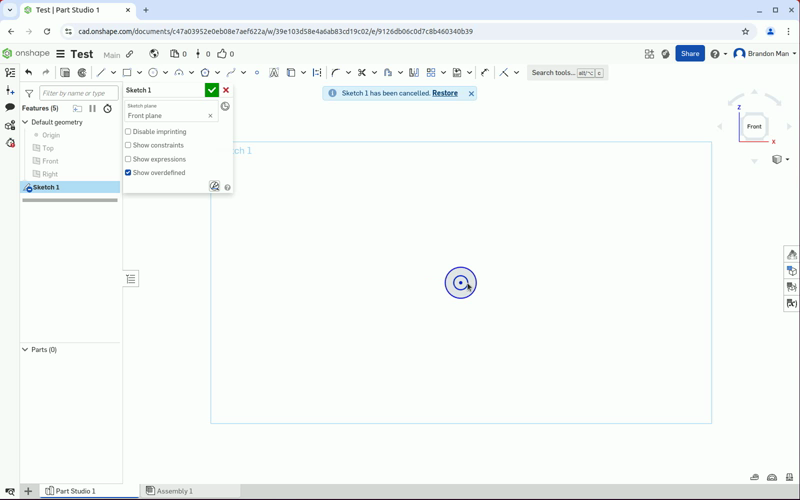
mouse_move(464, 269)
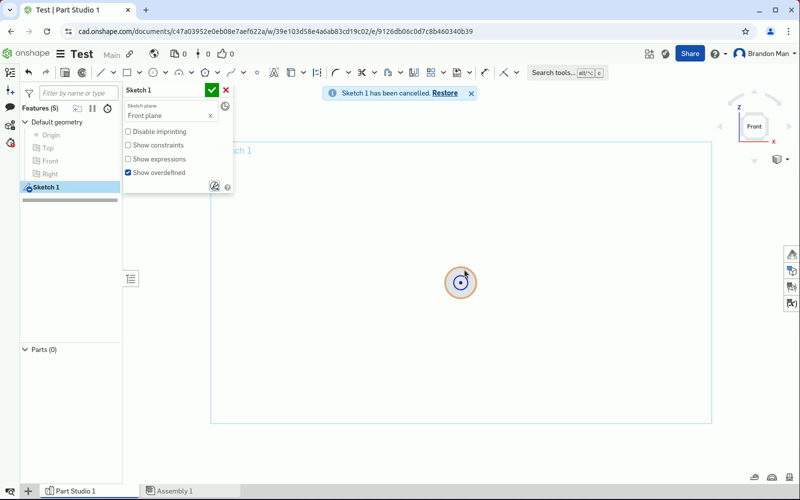
scroll(6)
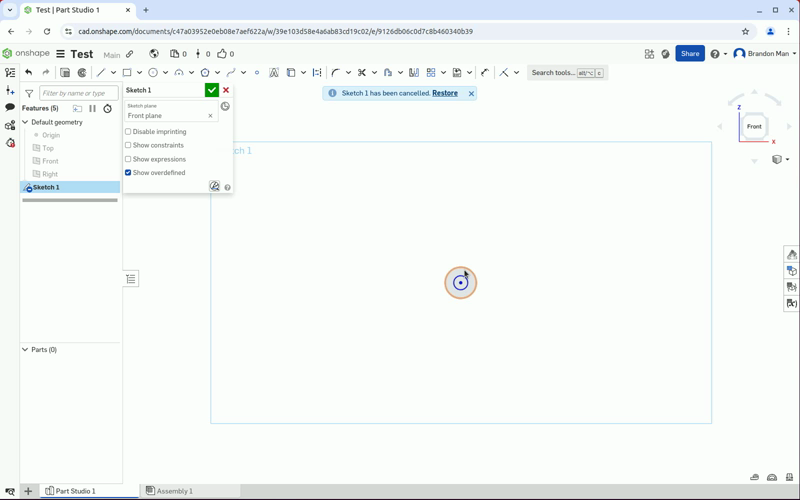
scroll(6)
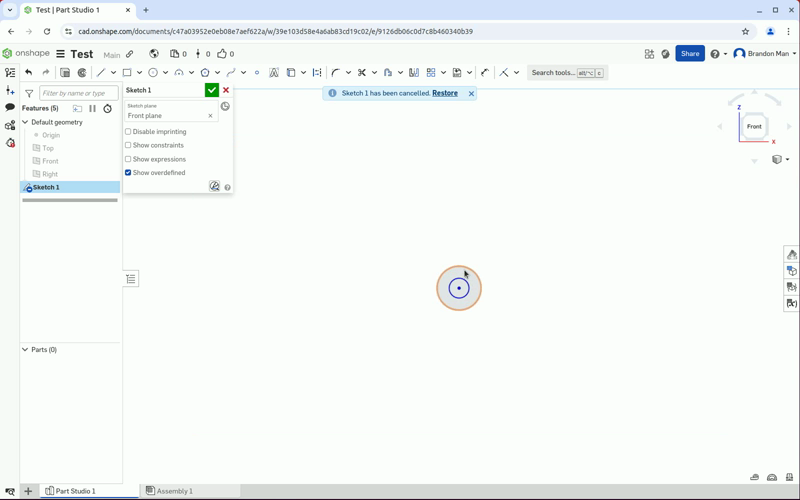
scroll(6)
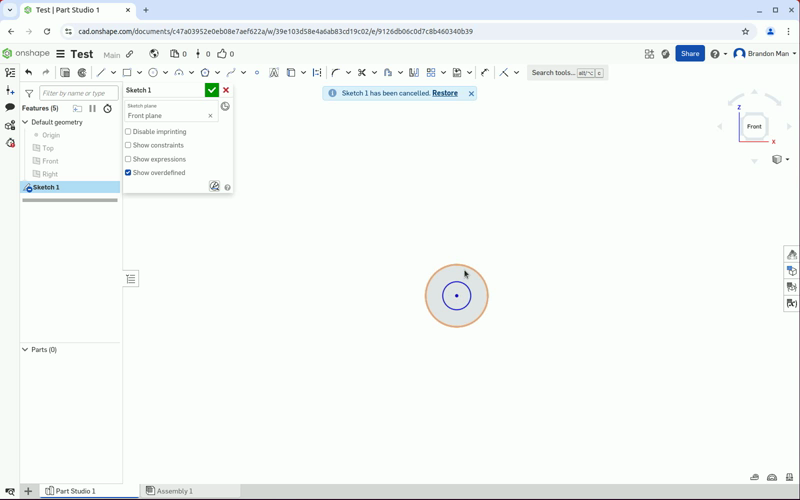
scroll(6)
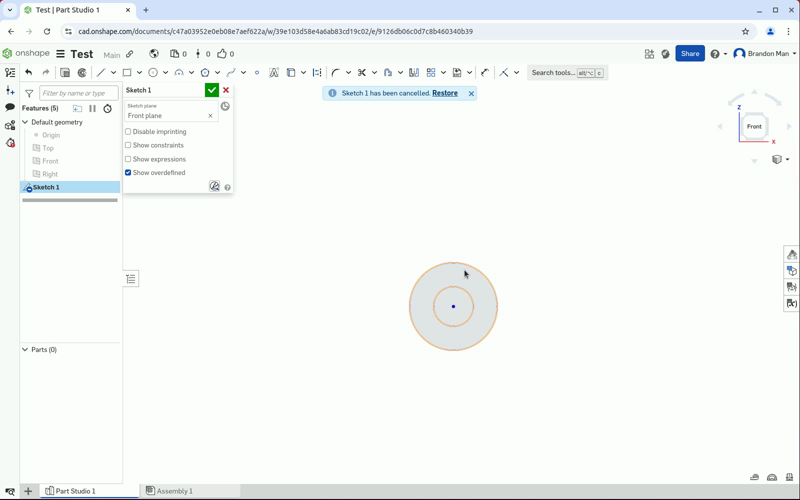
scroll(6)
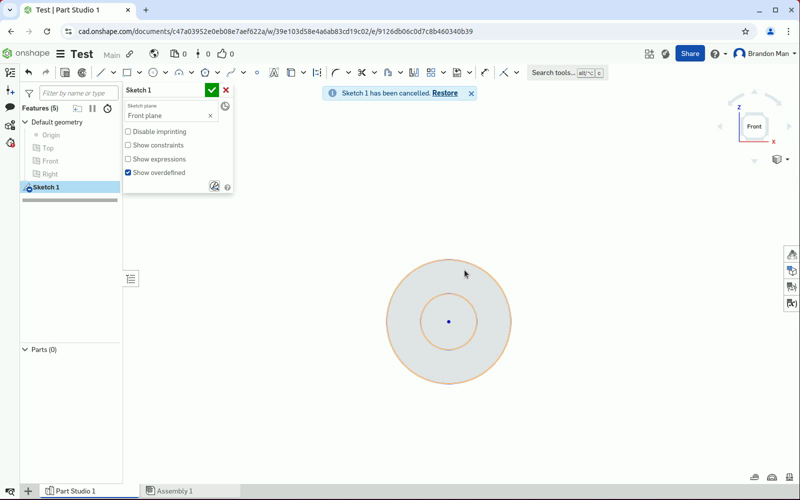
scroll(6)
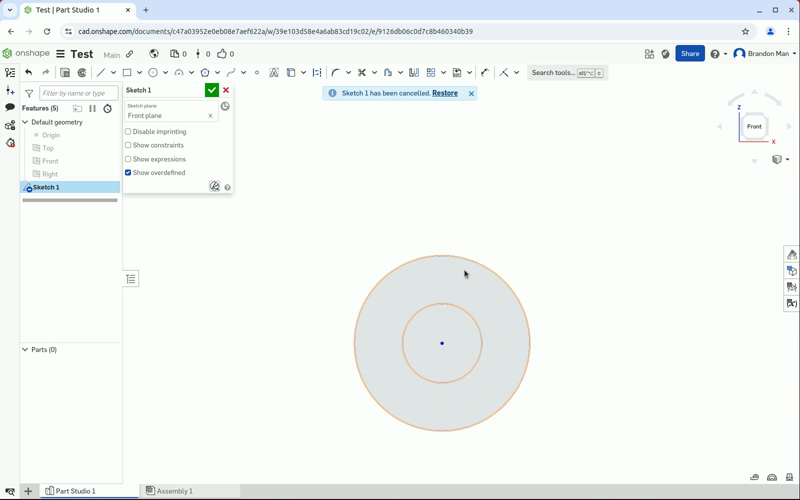
scroll(6)
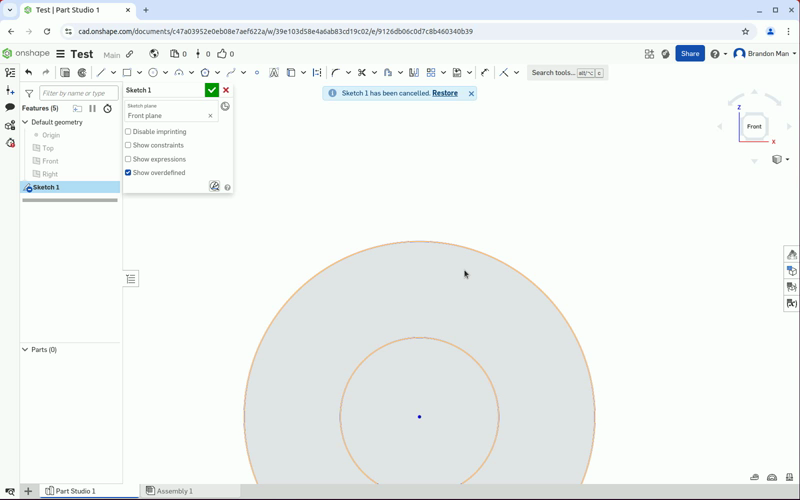
click(464, 269)
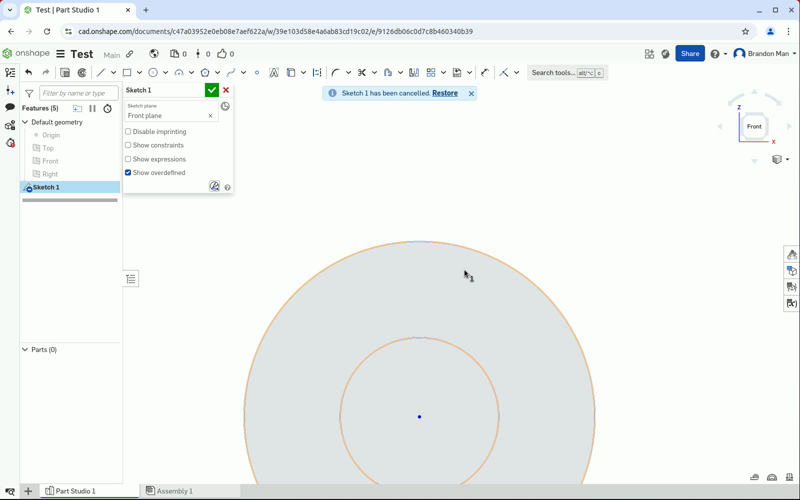
scroll(-6)
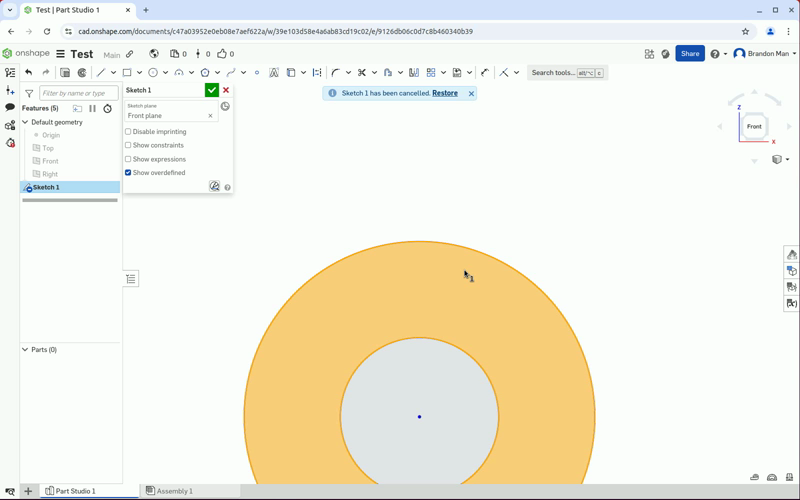
scroll(-6)
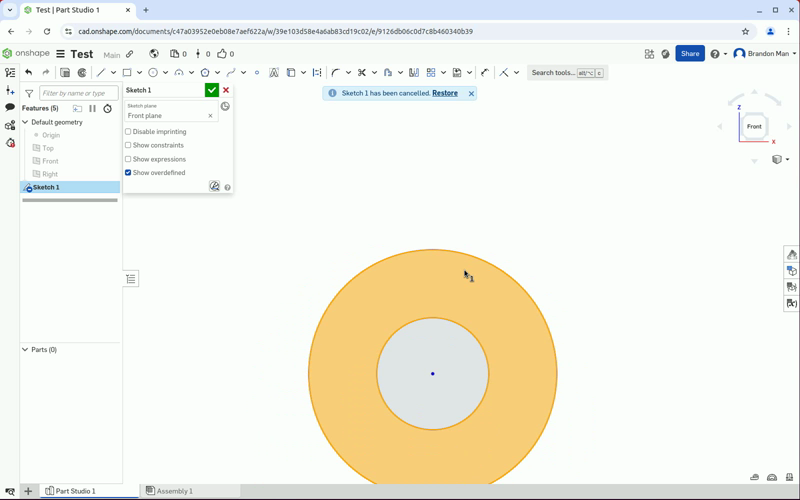
scroll(-6)
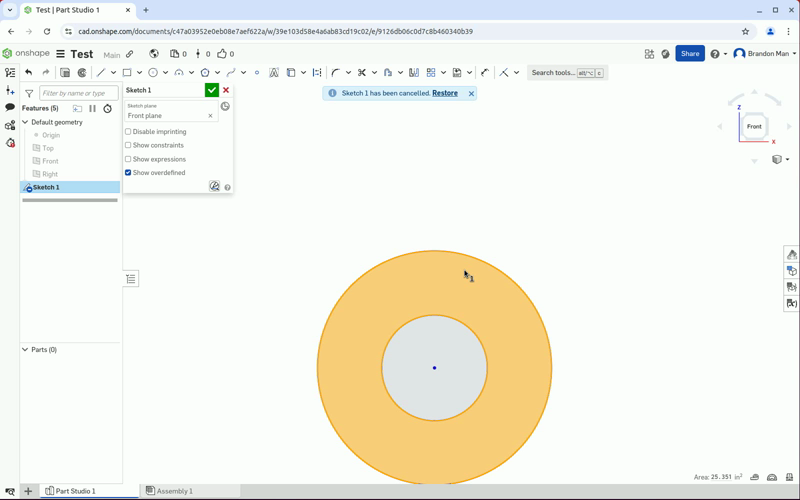
scroll(-6)
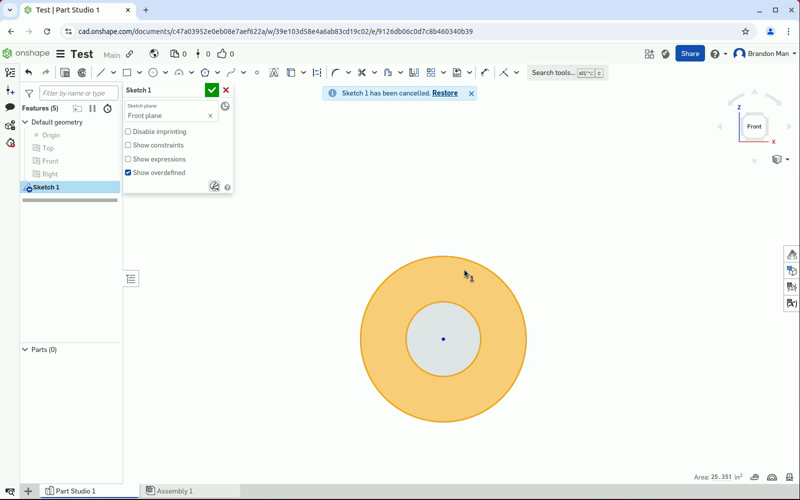
scroll(-6)
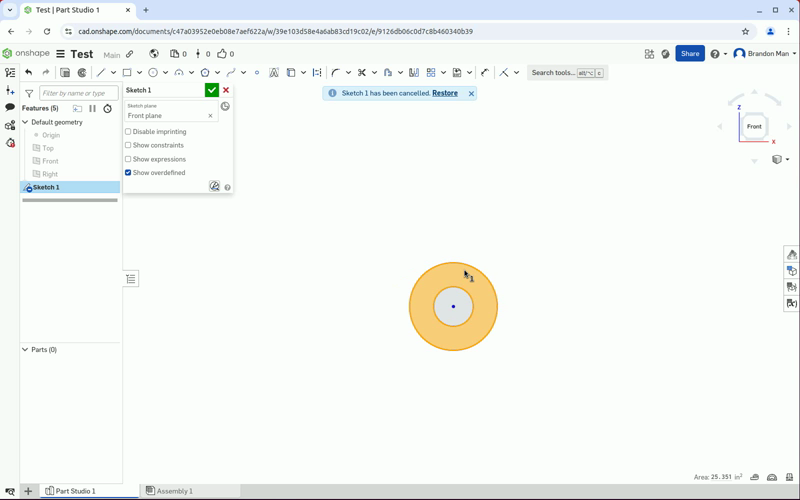
scroll(-6)
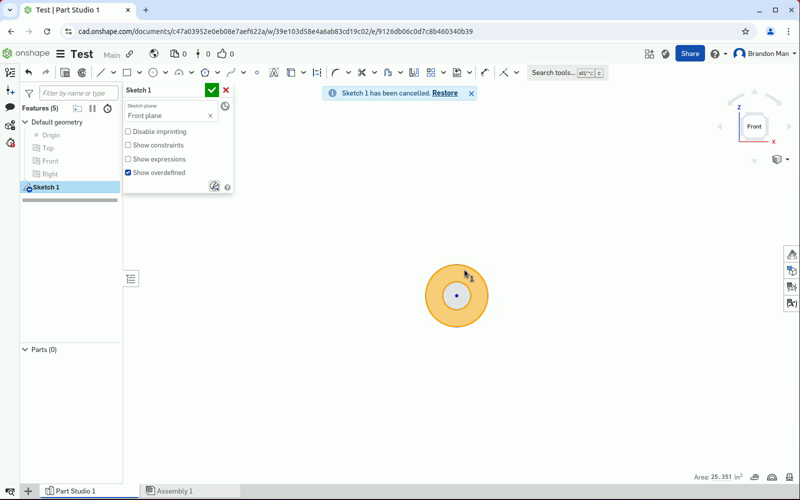
scroll(-6)
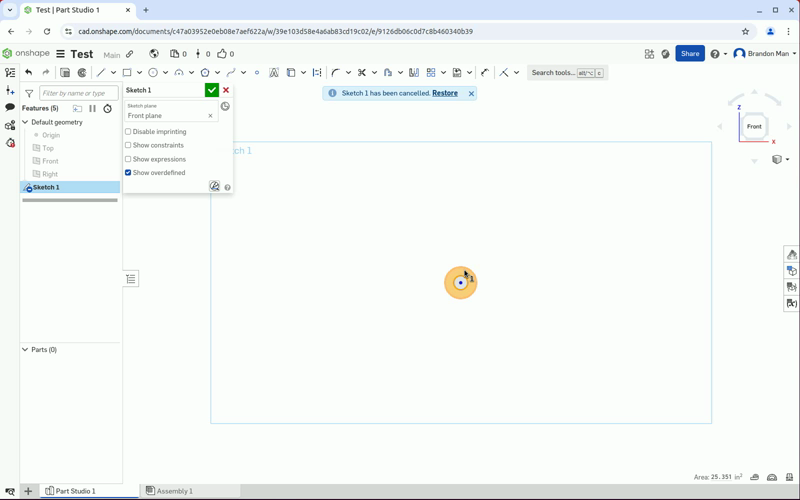
mouse_move(73, 352)
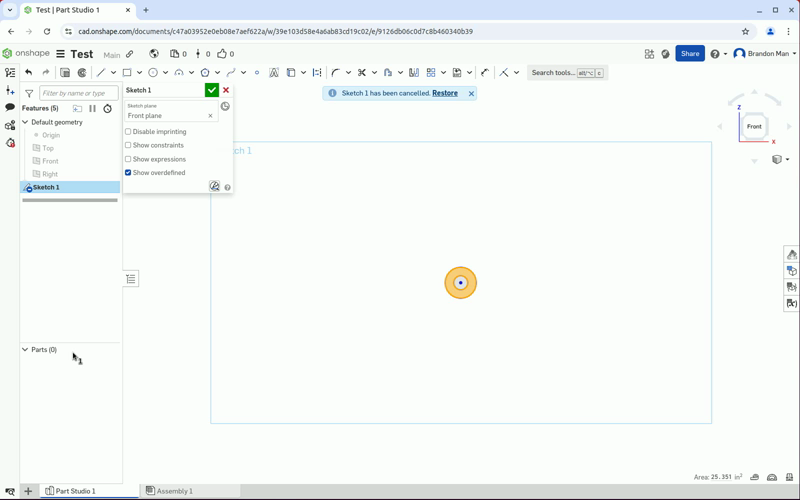
key(shift+y)
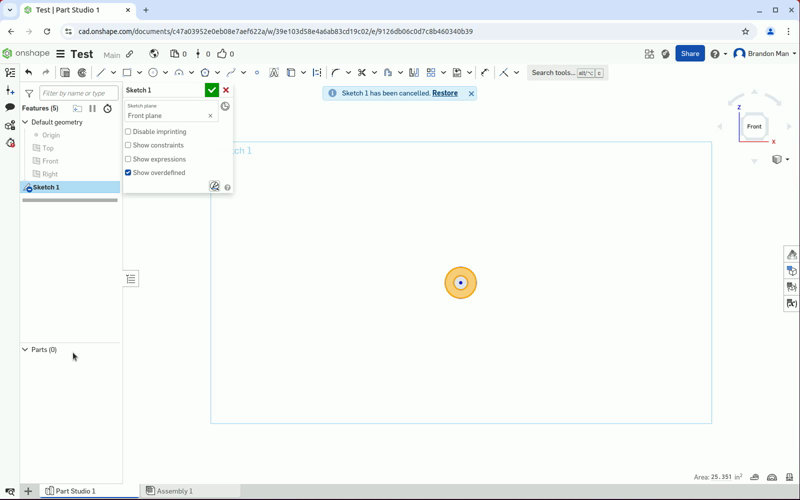
key(shift+e)
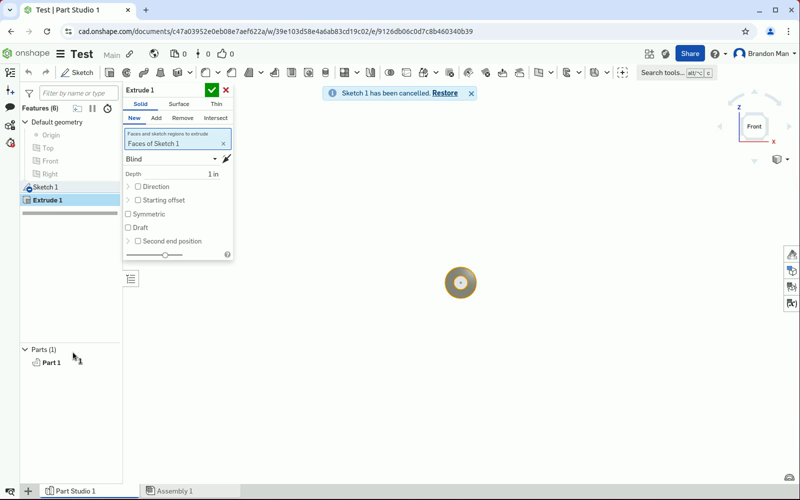
mouse_move(143, 106)
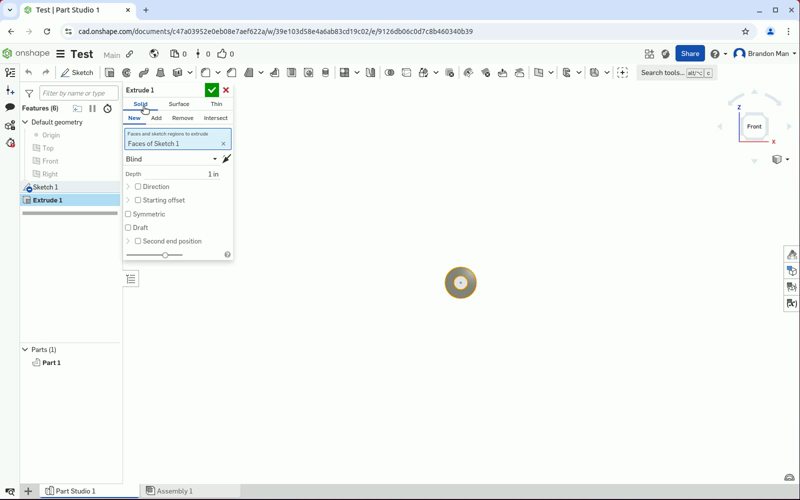
click(143, 106)
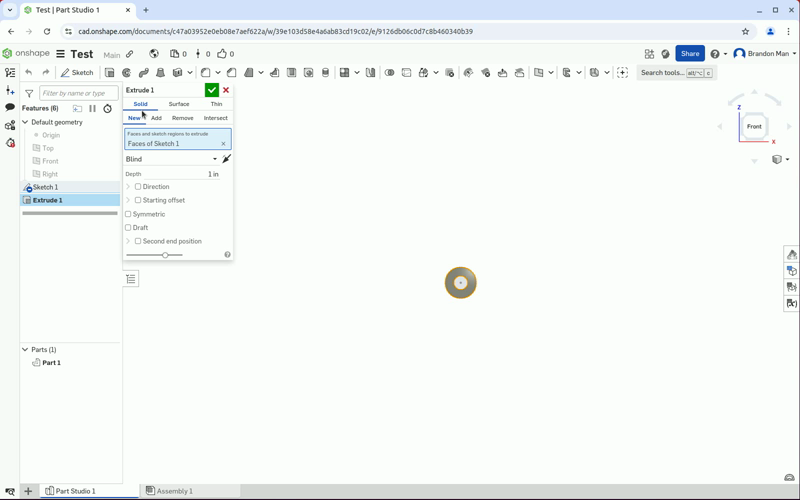
mouse_move(137, 120)
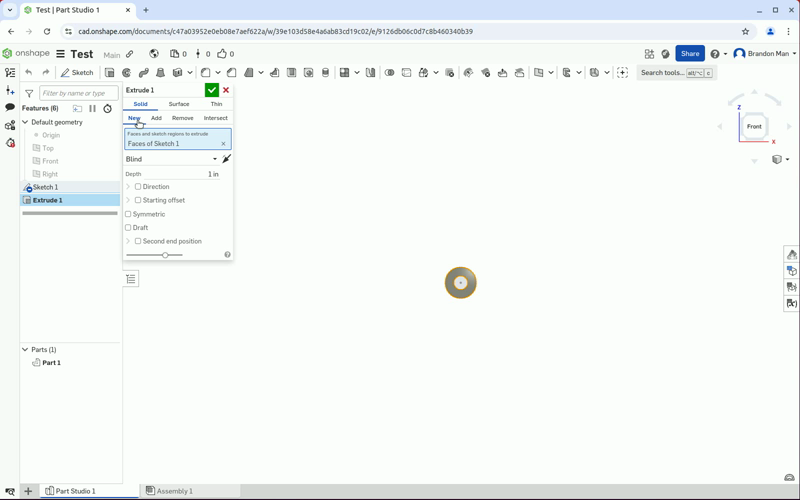
click(137, 120)
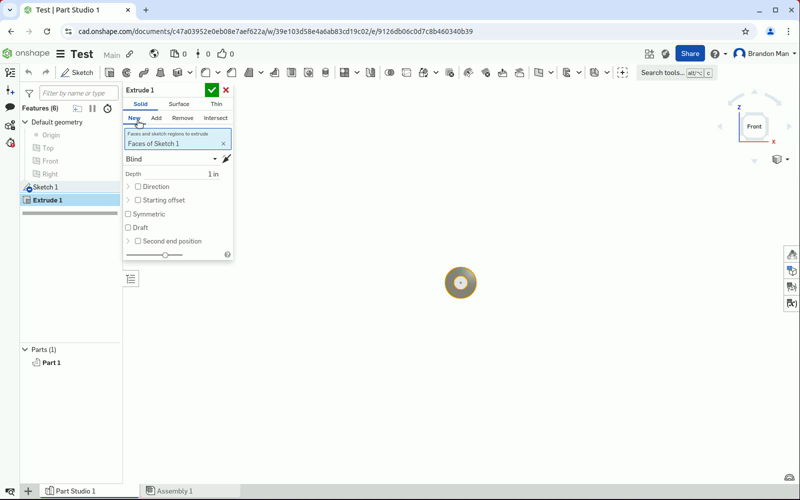
key(tab, 4)
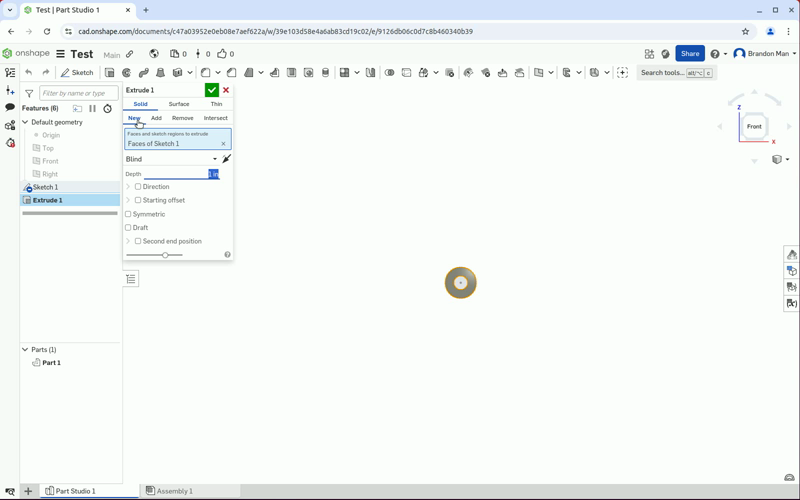
text(6.018)
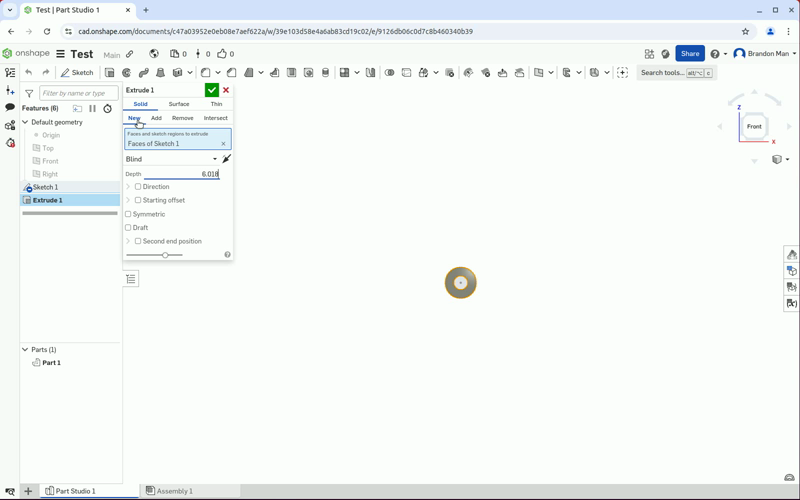
key(enter)
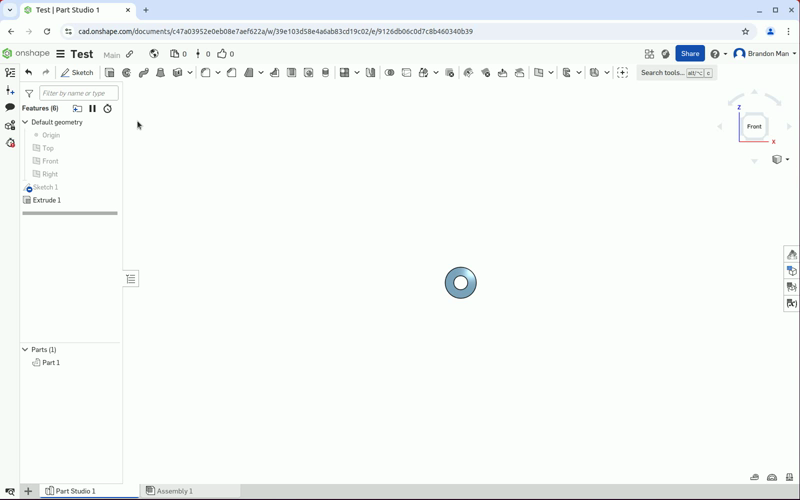
key(shift+h)
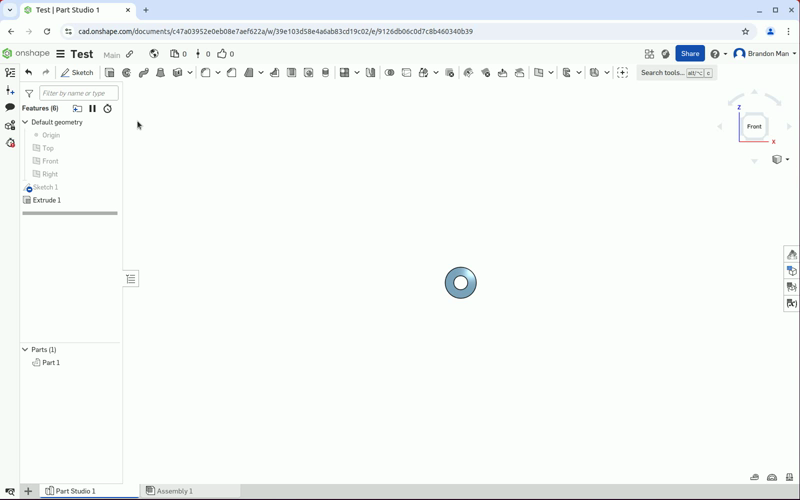
key(shift+h)
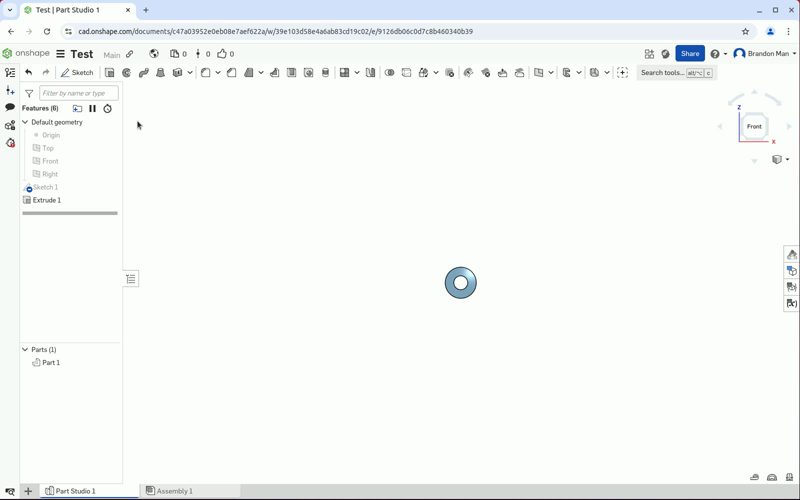
mouse_move(73, 189)
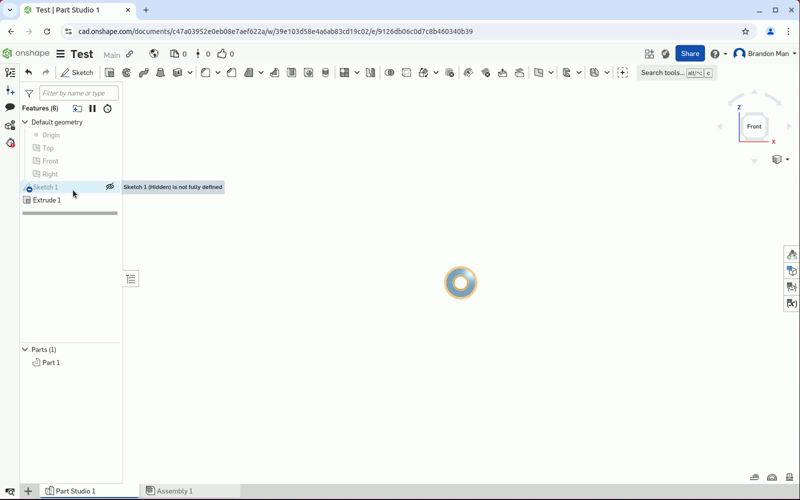
click(73, 189)
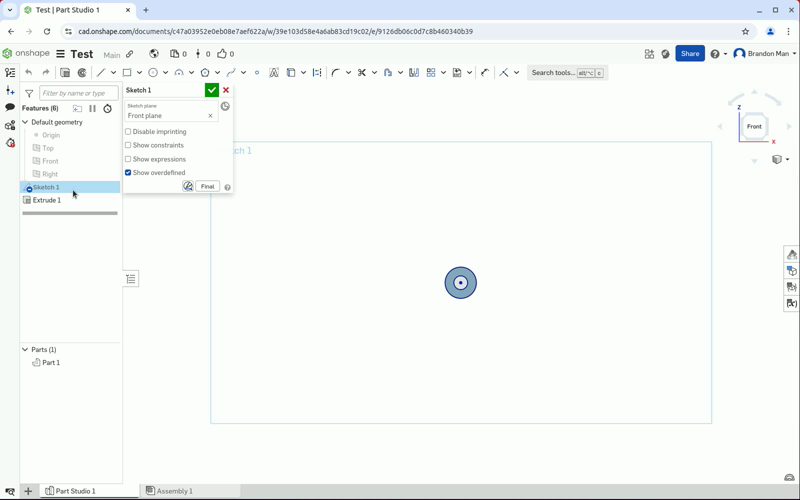
mouse_move(229, 92)
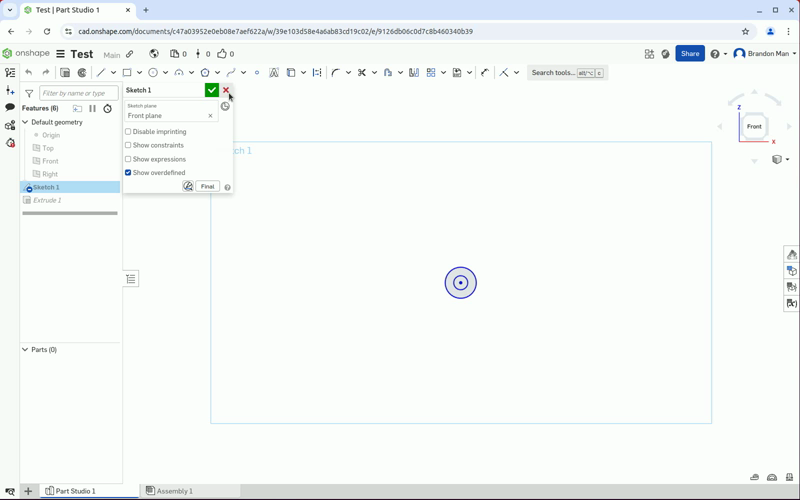
click(229, 92)
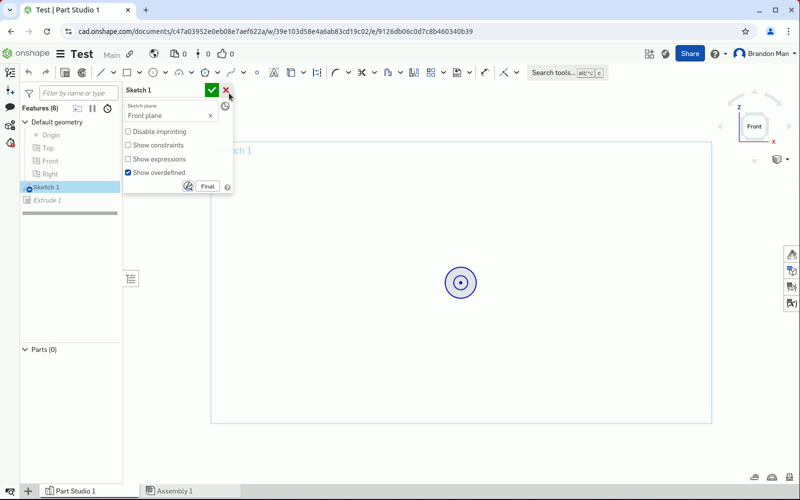
key(shift+s)
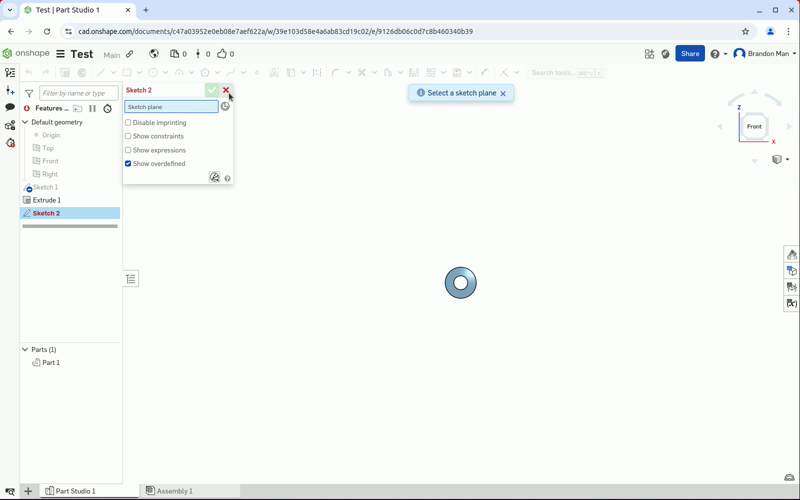
mouse_move(73, 163)
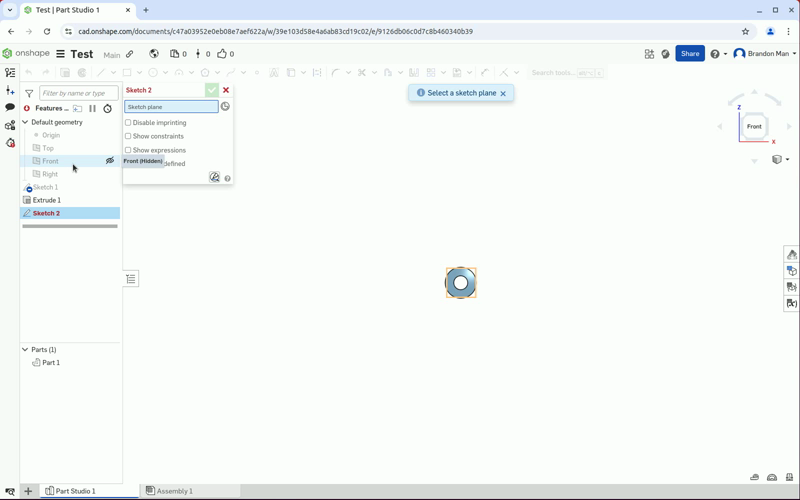
click(73, 163)
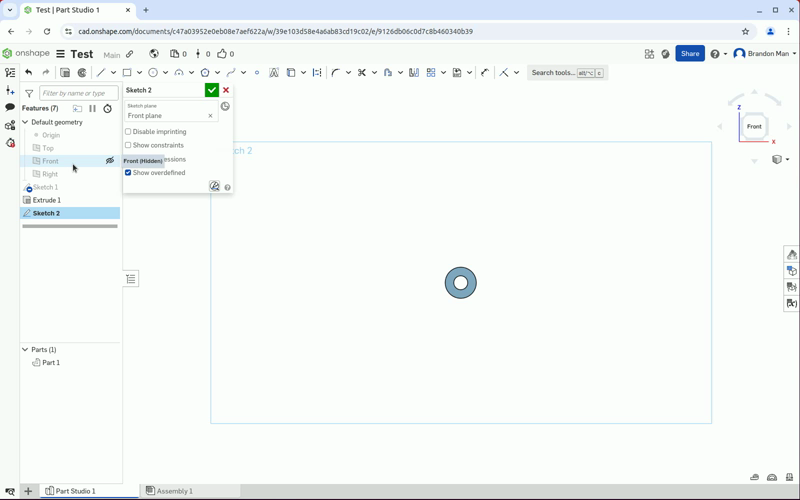
mouse_move(73, 352)
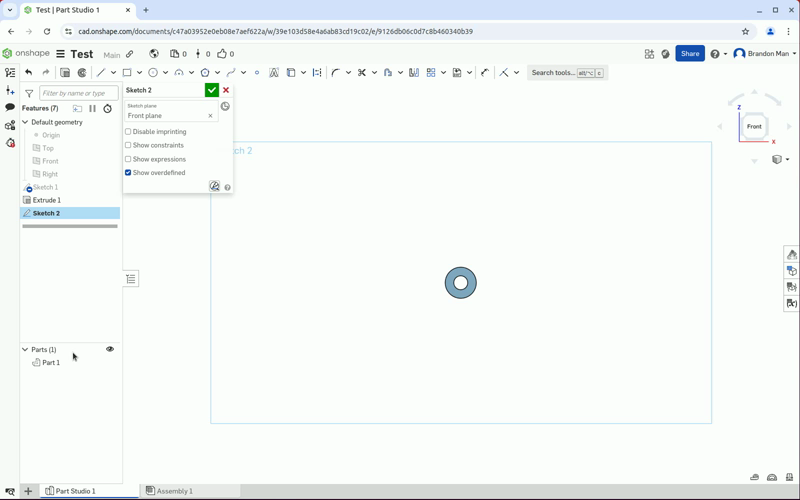
key(y)
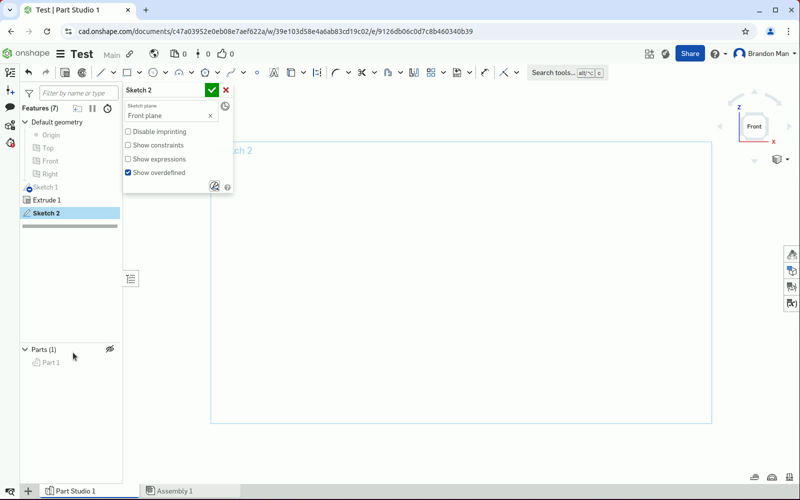
key(l)
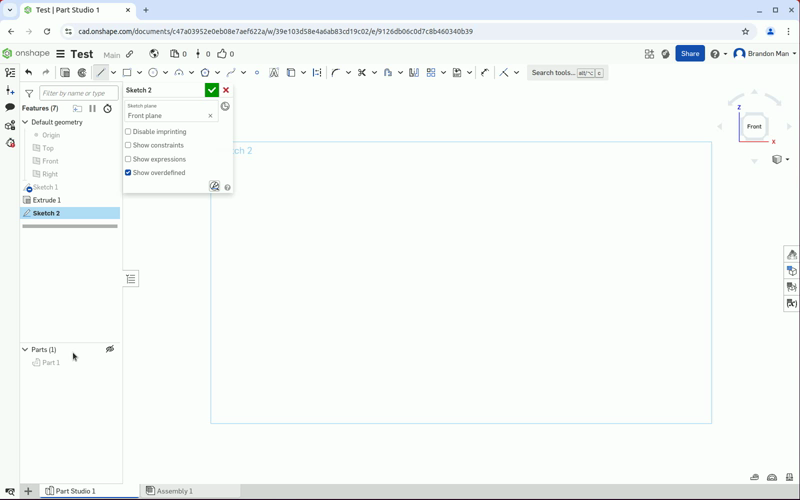
key_down(shift)
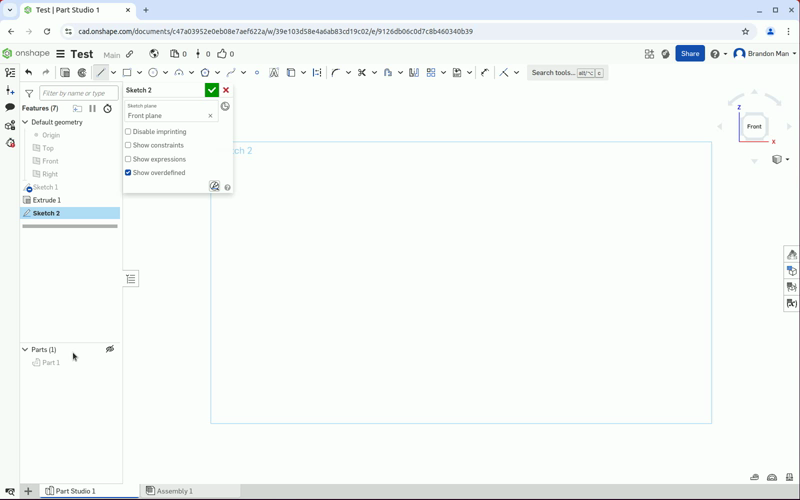
mouse_move(472, 291)
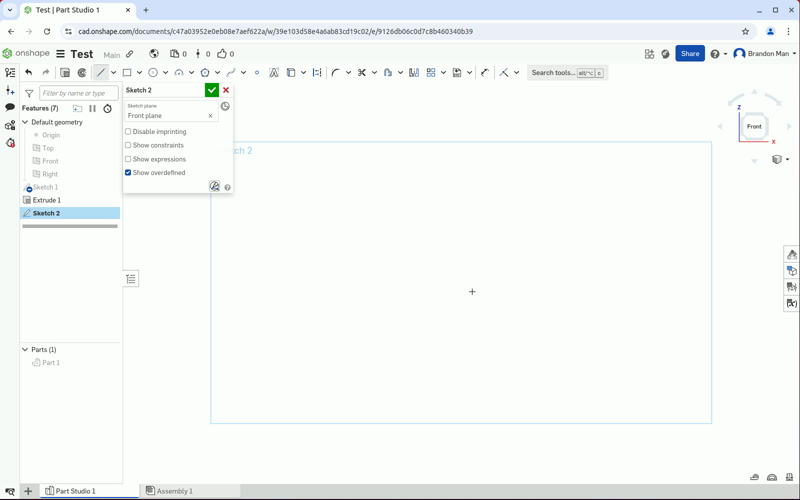
click(472, 291)
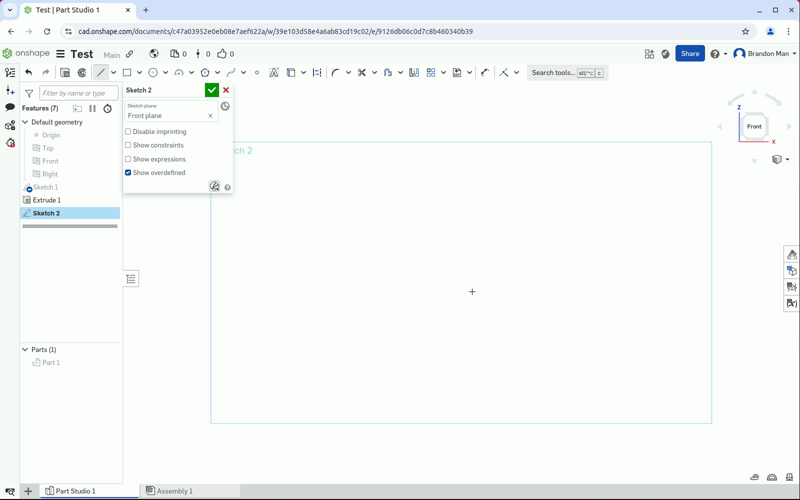
key_up(shift)
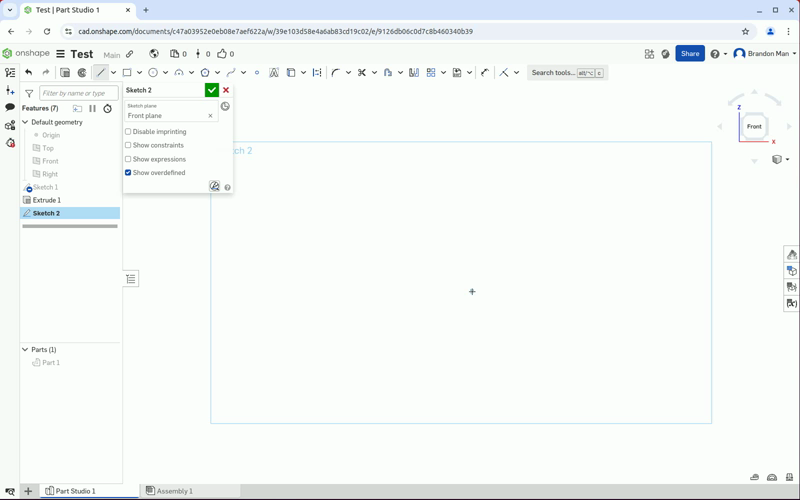
key_down(shift)
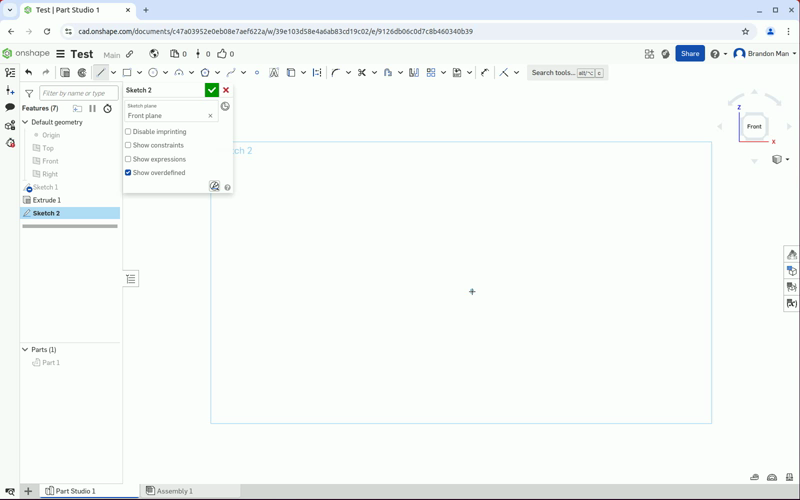
mouse_move(553, 291)
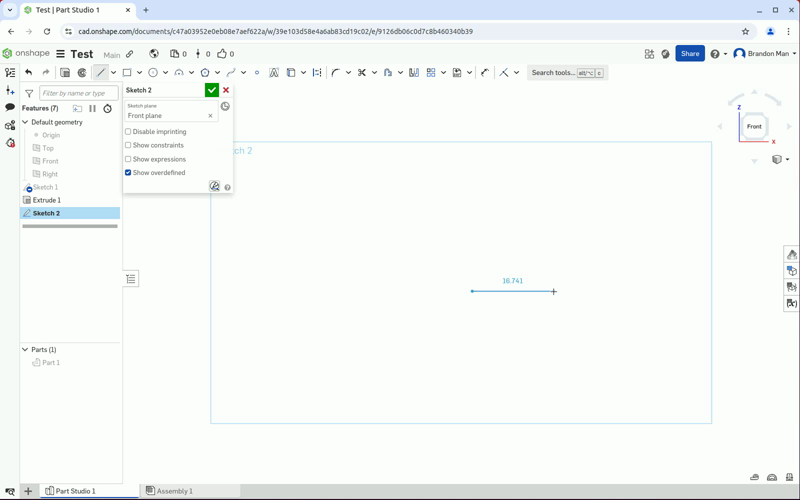
click(553, 291)
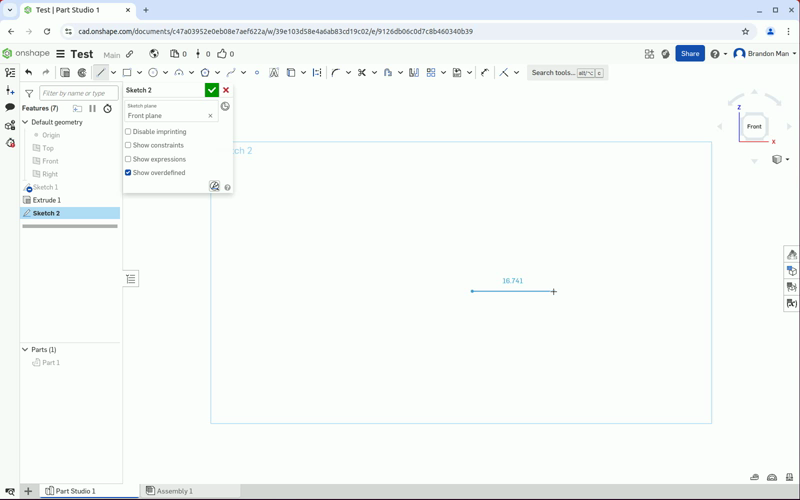
key_up(shift)
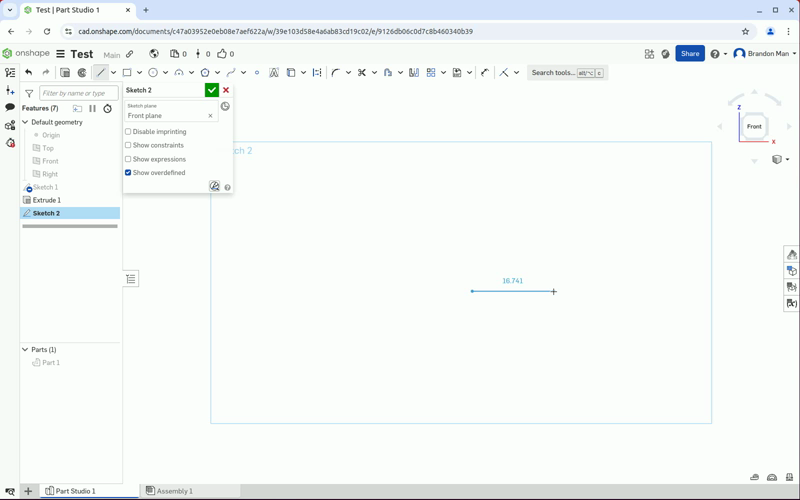
key(esc)
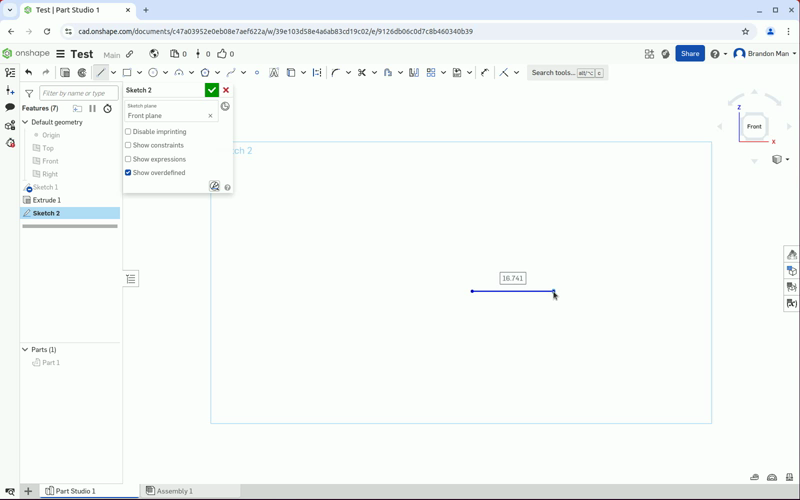
key(a)
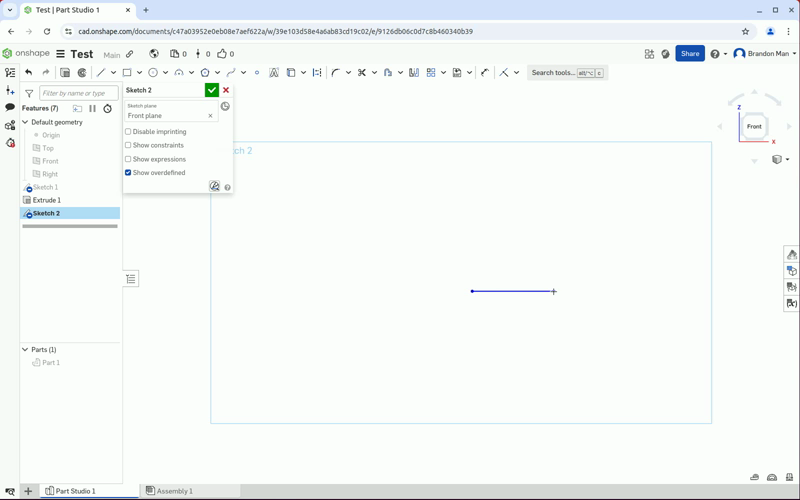
mouse_move(553, 291)
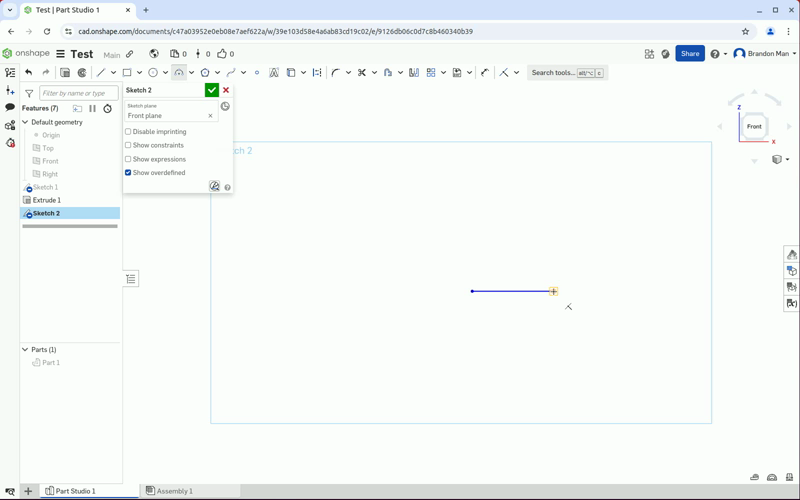
click(553, 291)
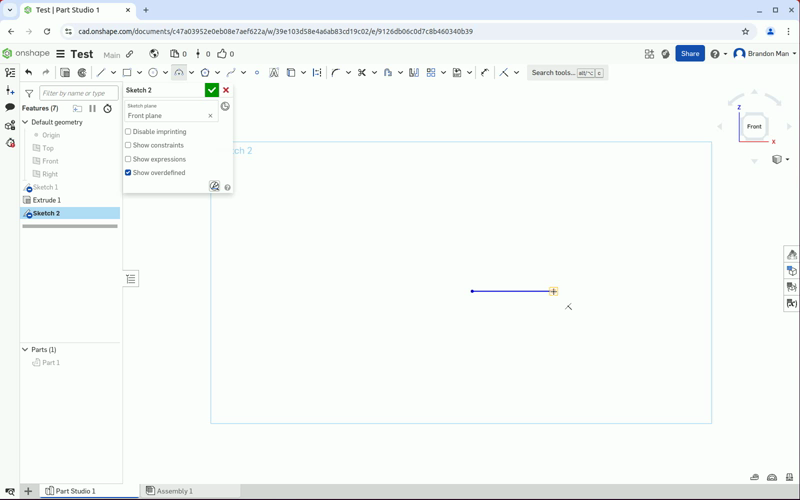
key_down(shift)
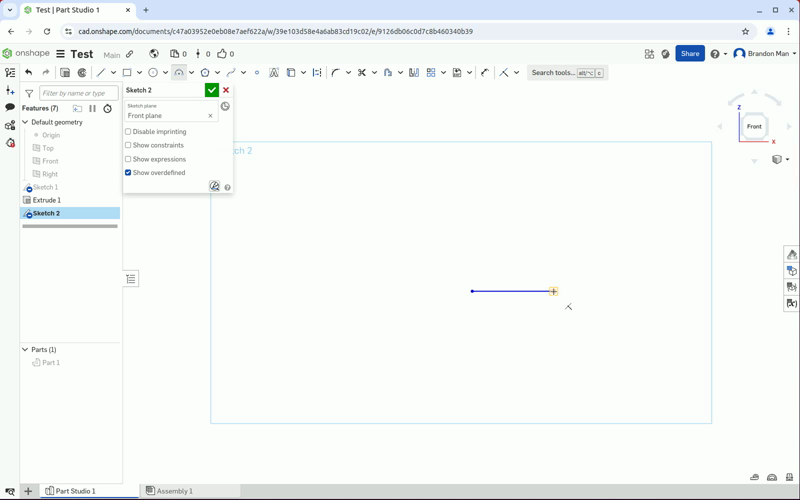
mouse_move(553, 274)
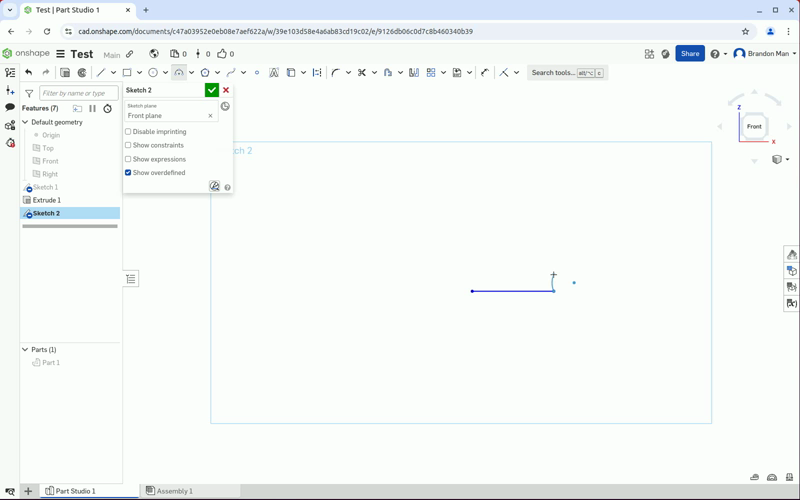
click(553, 274)
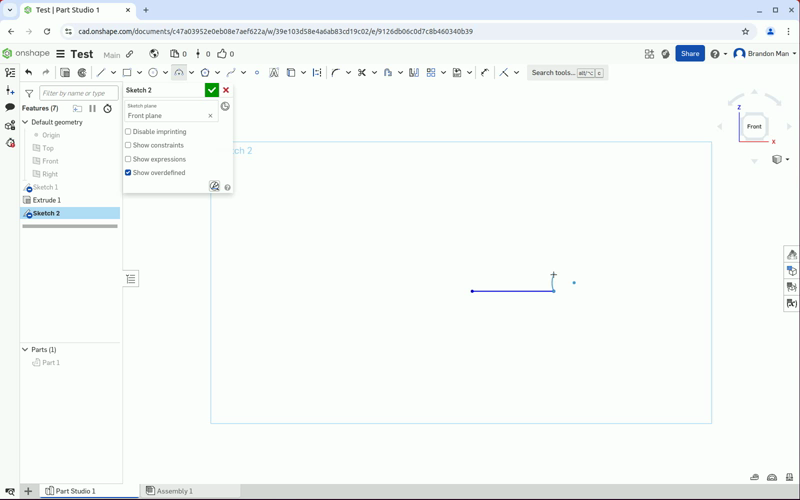
mouse_move(549, 282)
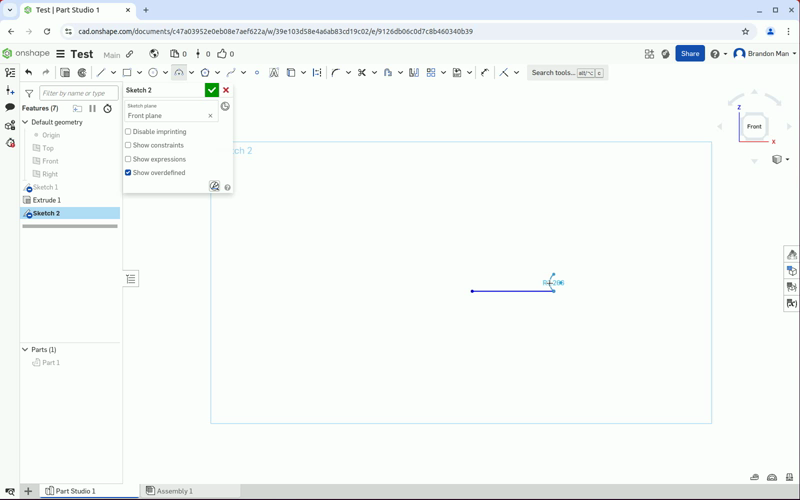
click(549, 282)
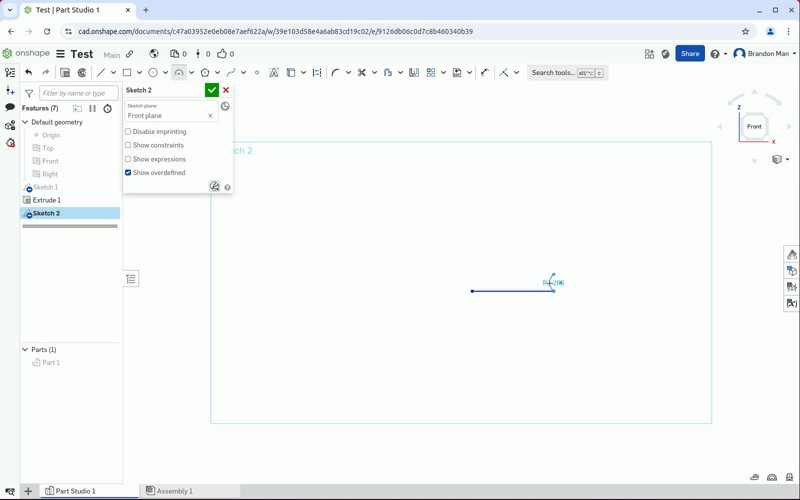
key_up(shift)
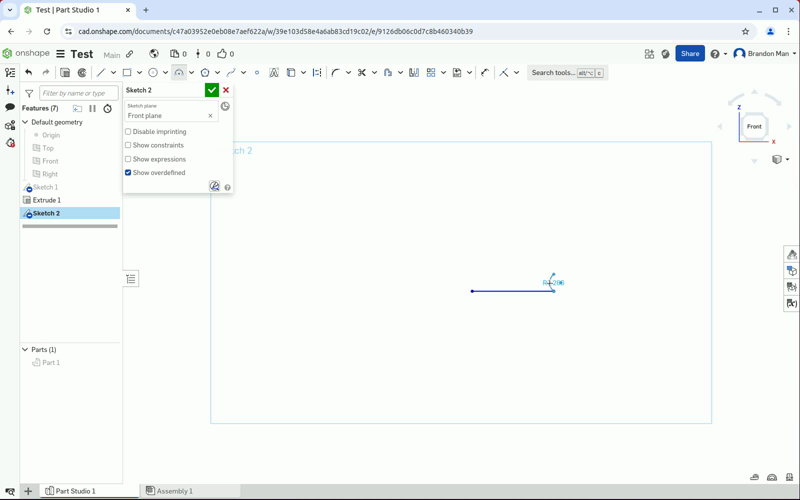
key(esc)
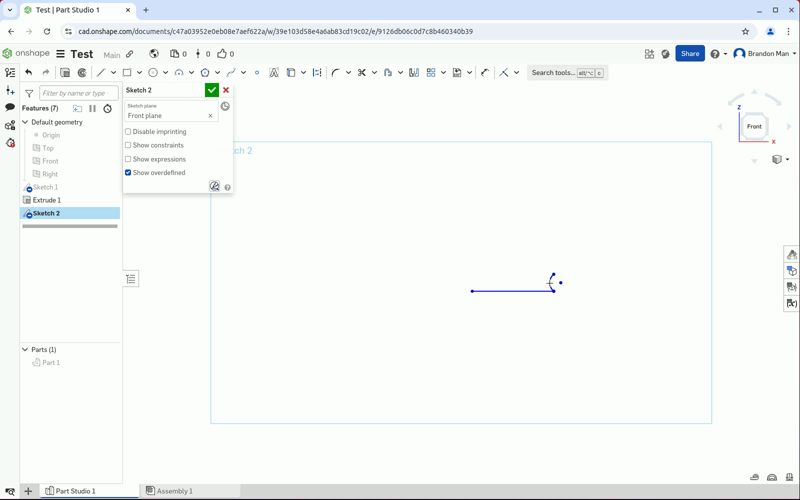
key(l)
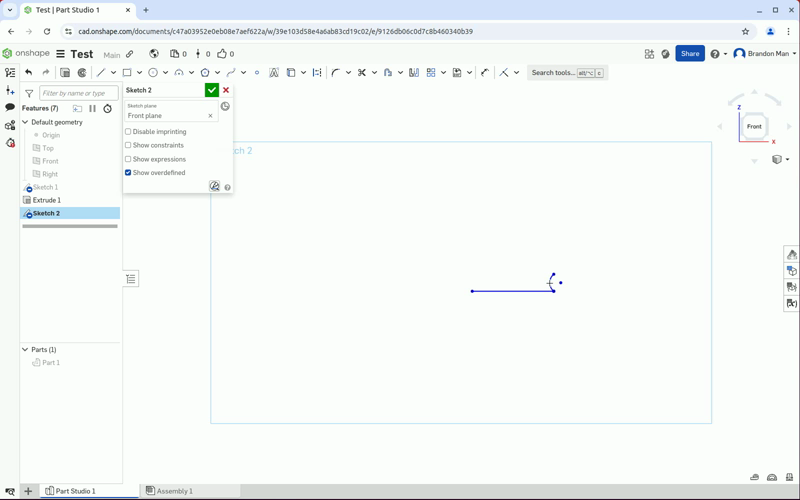
mouse_move(553, 274)
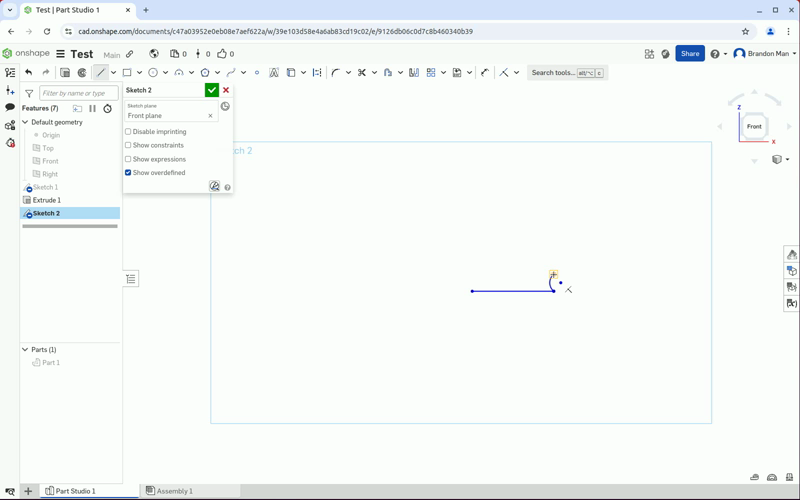
click(553, 274)
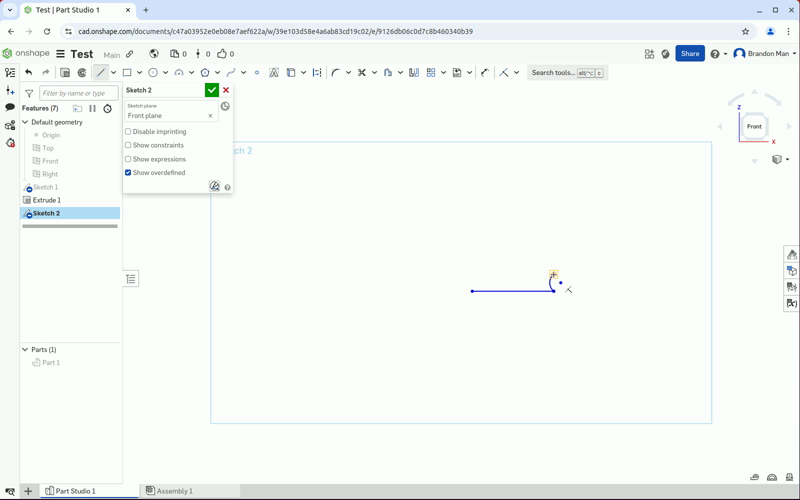
key_down(shift)
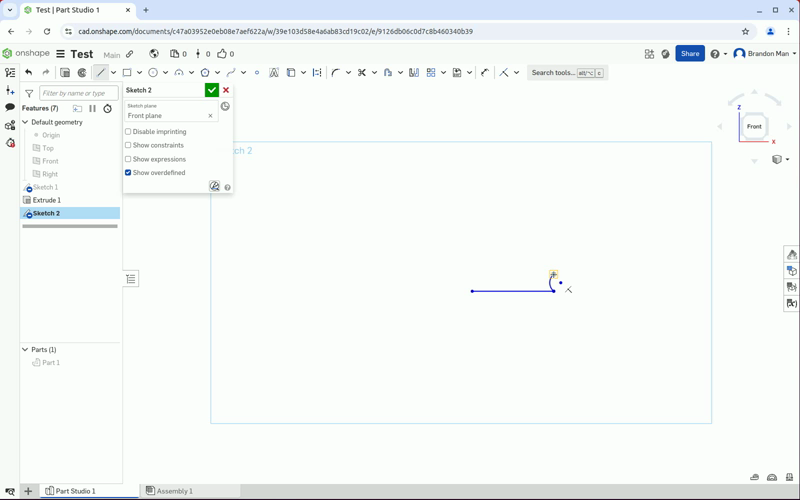
mouse_move(472, 274)
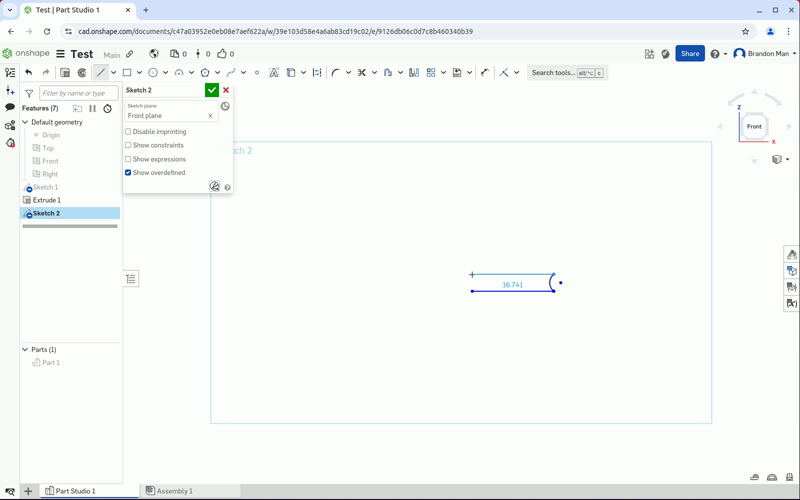
click(472, 274)
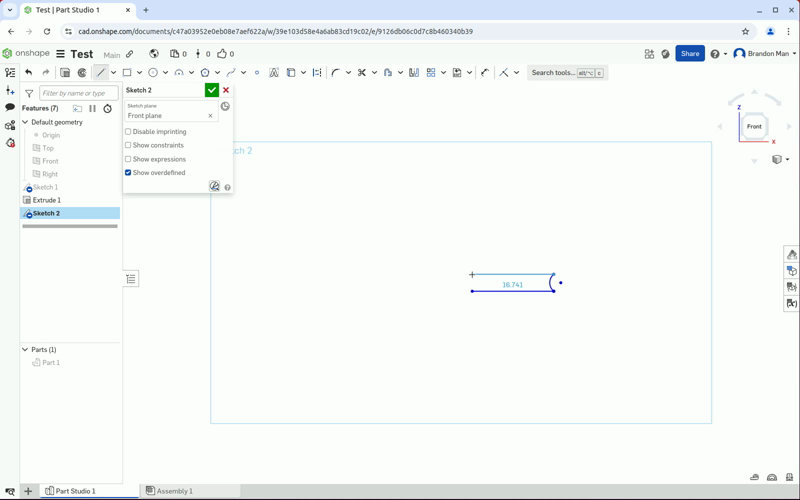
key_up(shift)
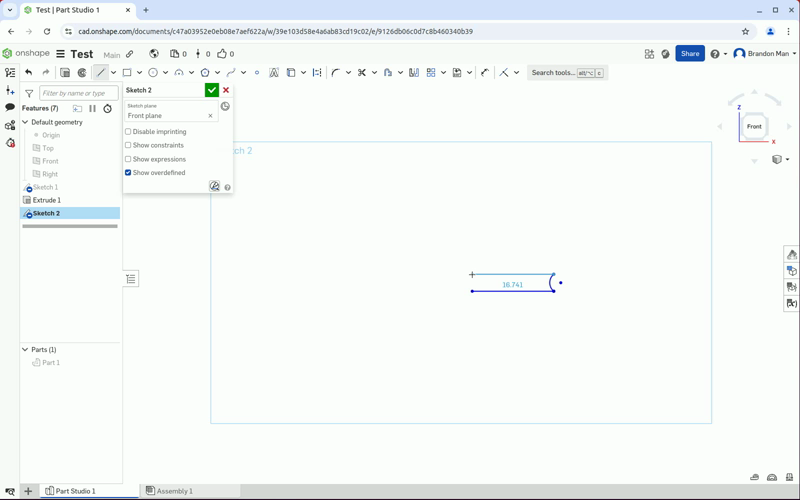
key(esc)
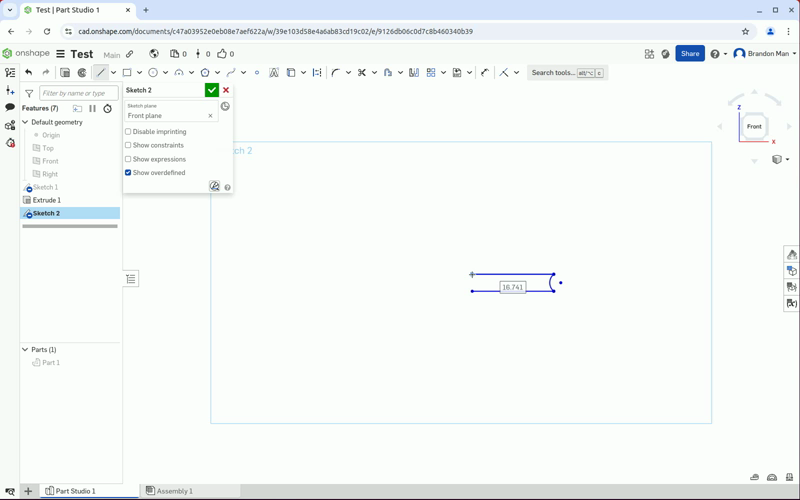
key(a)
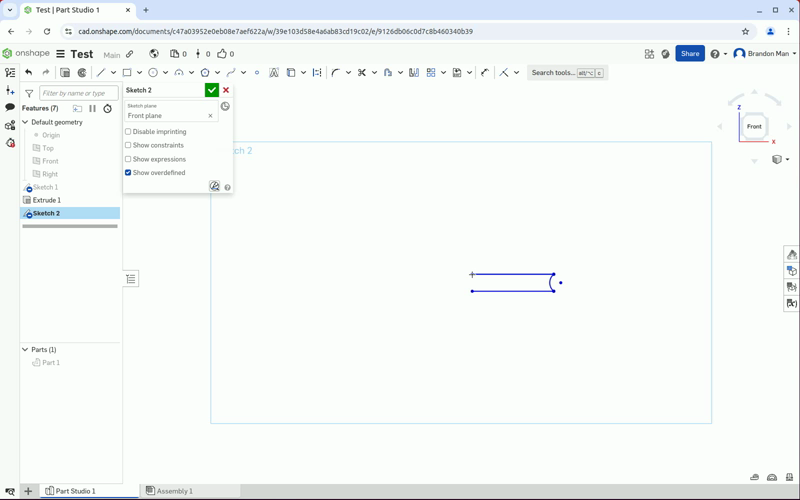
mouse_move(472, 274)
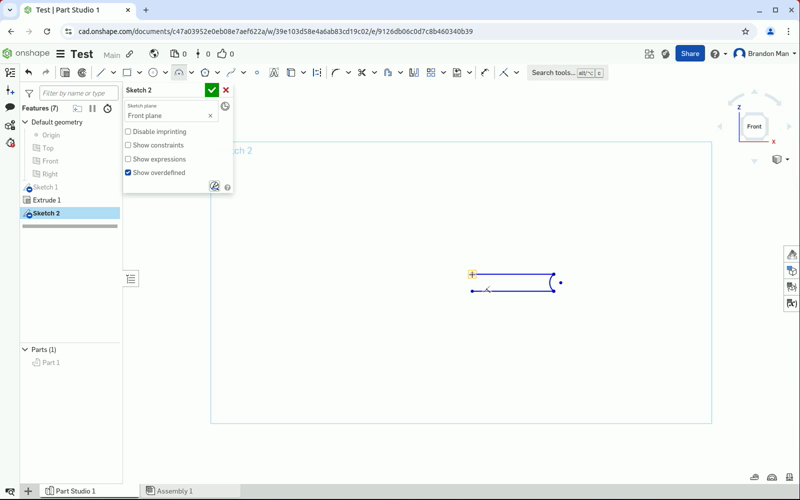
click(472, 274)
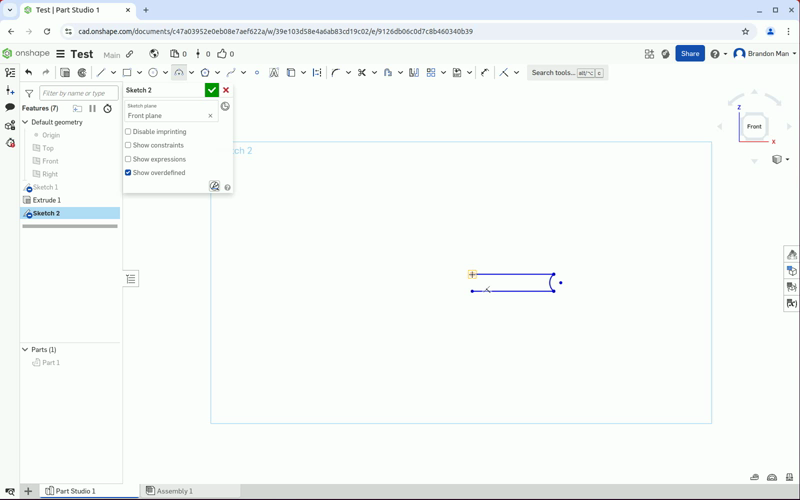
mouse_move(472, 291)
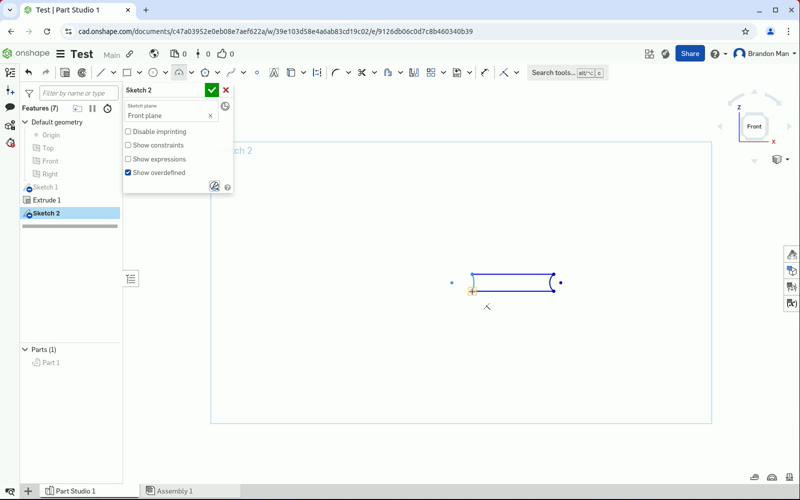
click(472, 291)
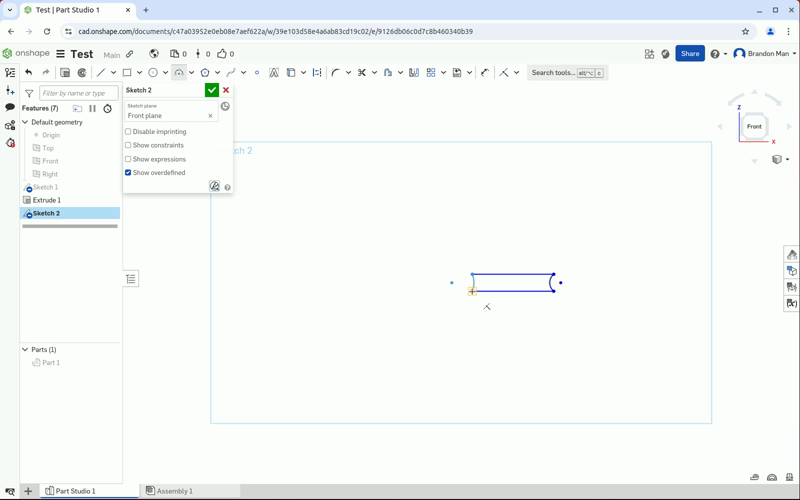
key_down(shift)
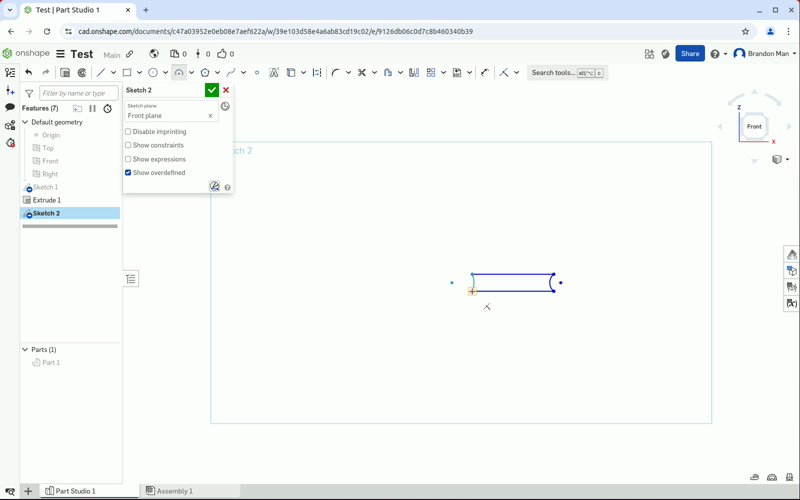
mouse_move(475, 282)
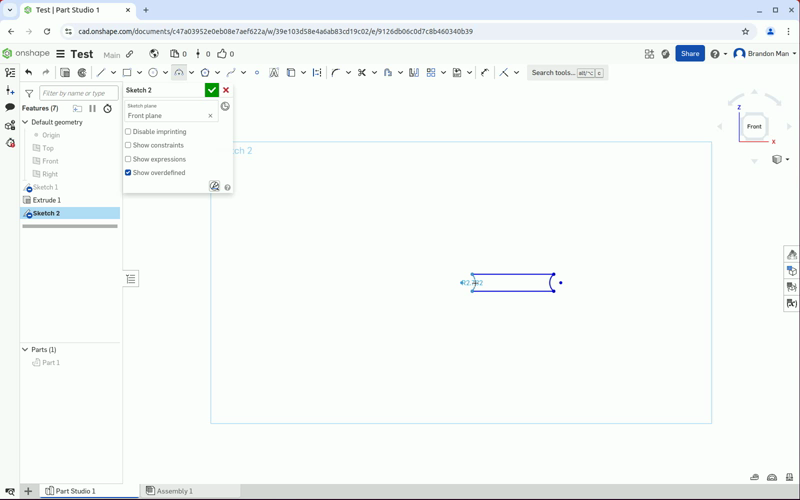
click(475, 282)
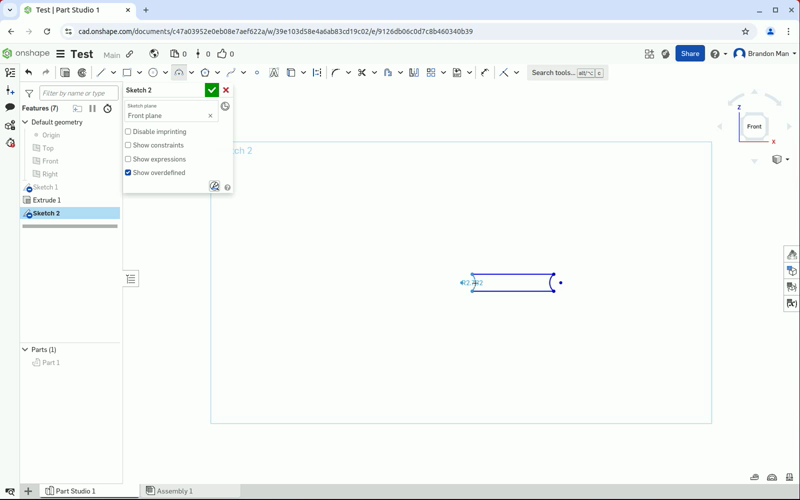
key_up(shift)
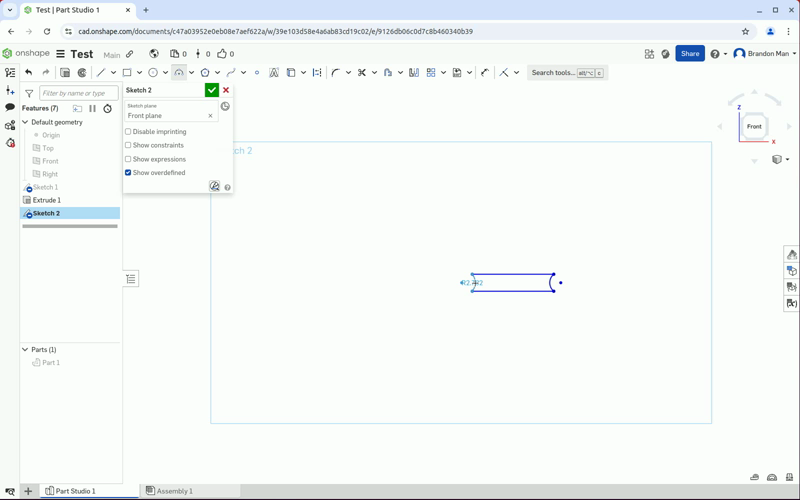
key(esc)
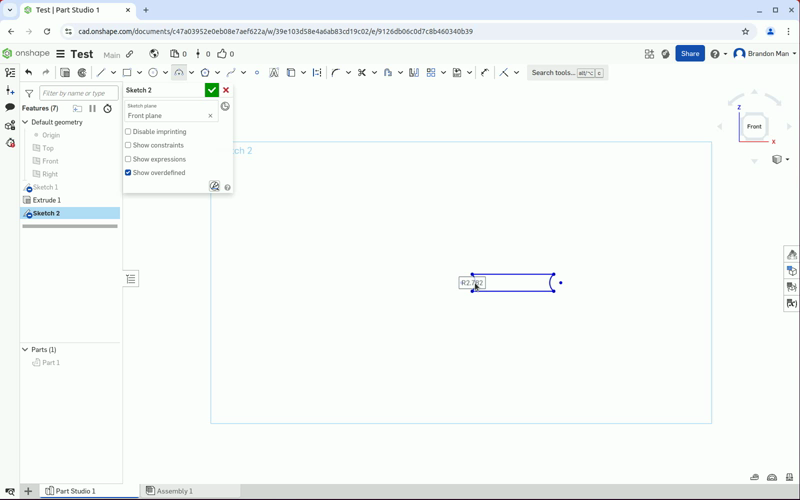
mouse_move(543, 276)
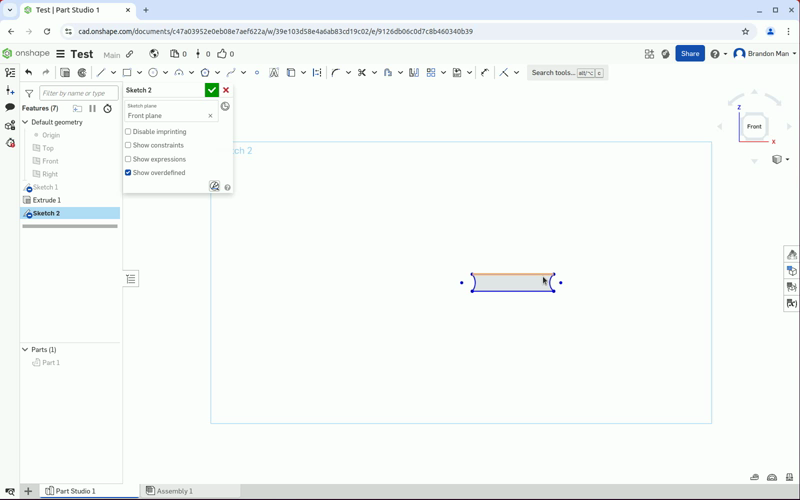
scroll(6)
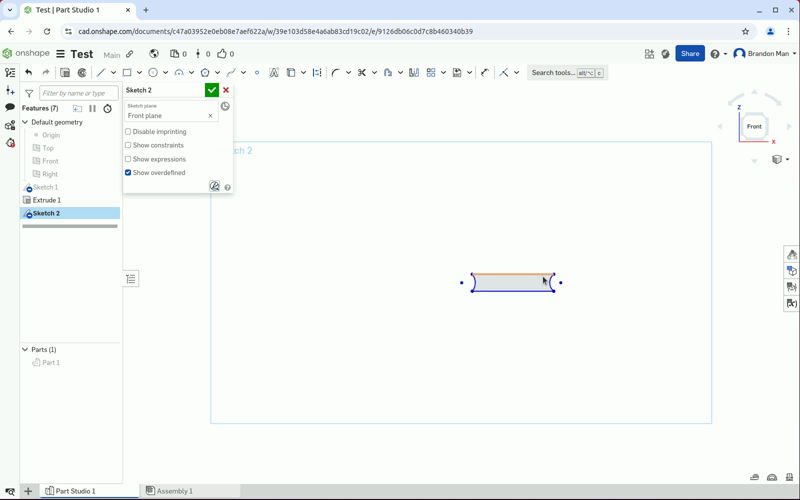
scroll(6)
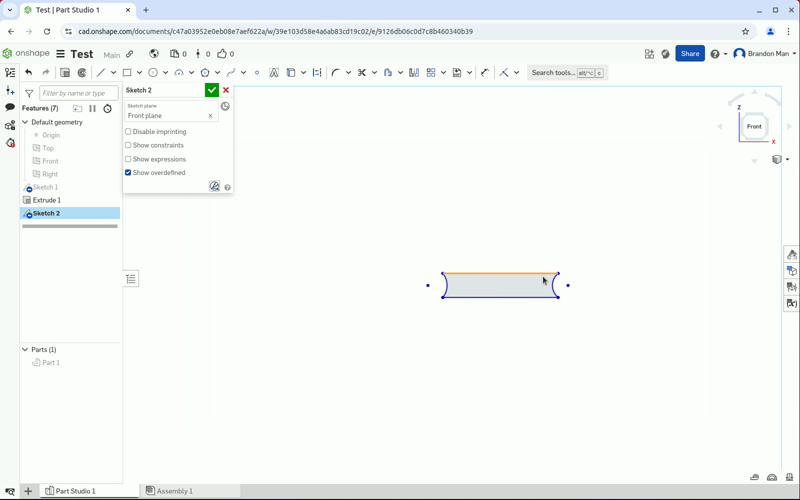
scroll(6)
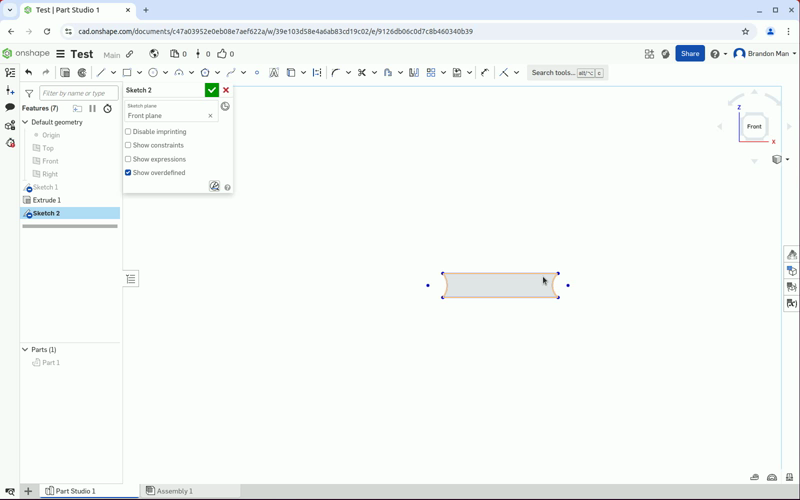
scroll(6)
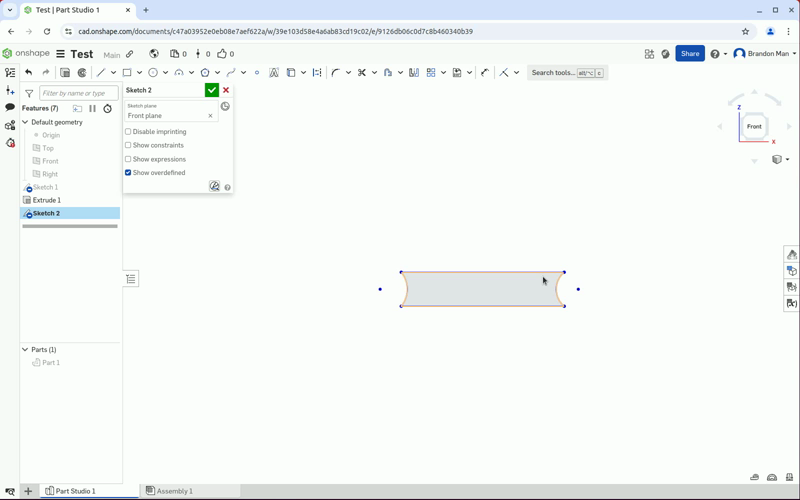
scroll(6)
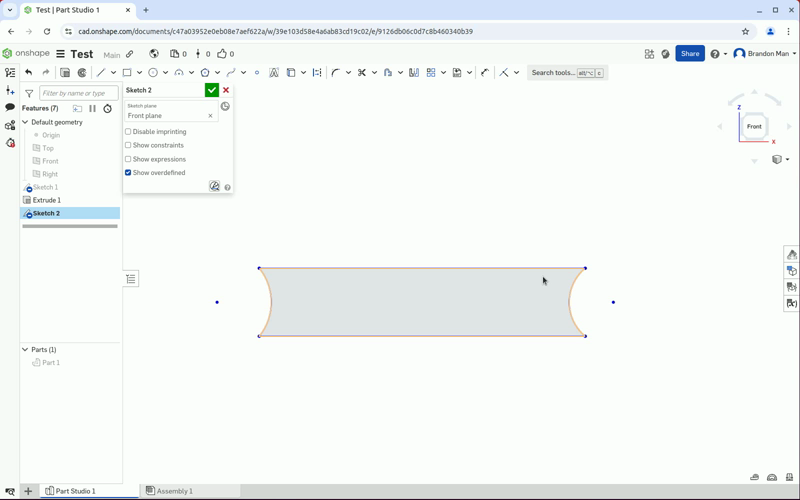
scroll(6)
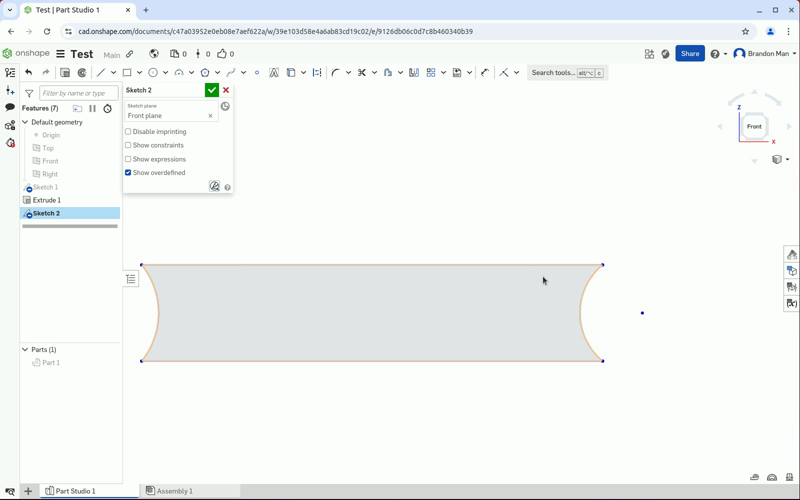
scroll(6)
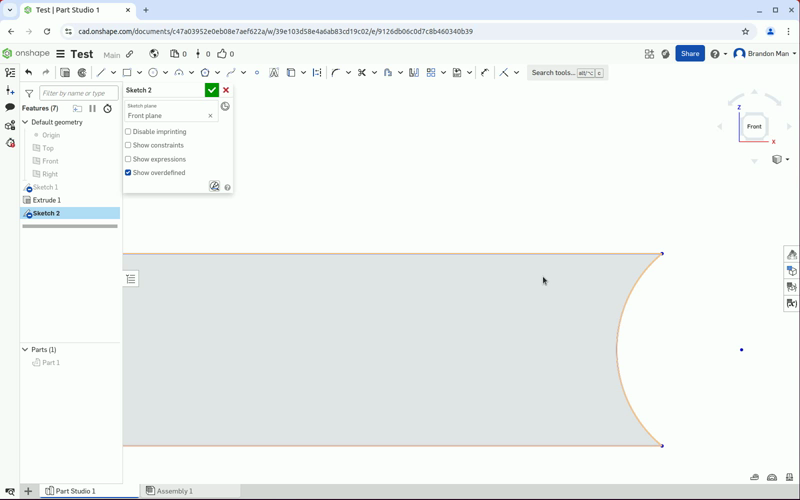
click(543, 276)
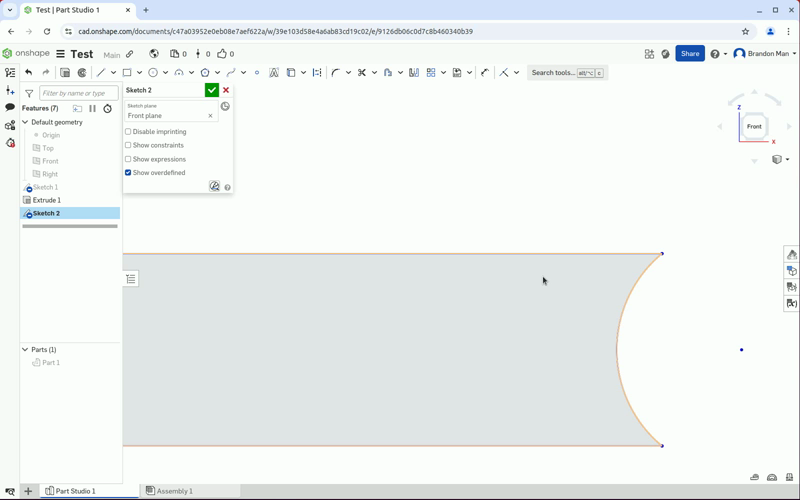
scroll(-6)
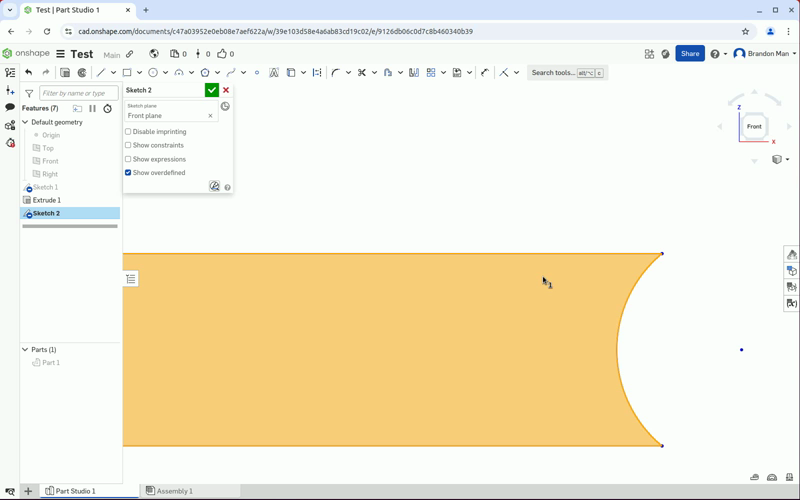
scroll(-6)
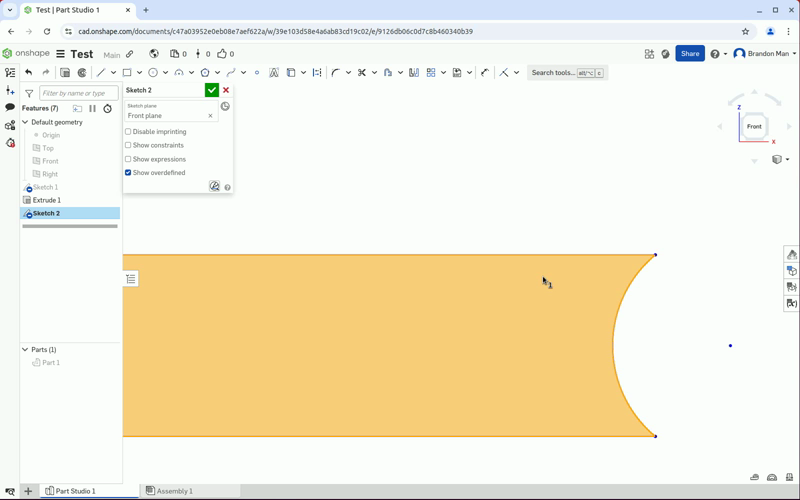
scroll(-6)
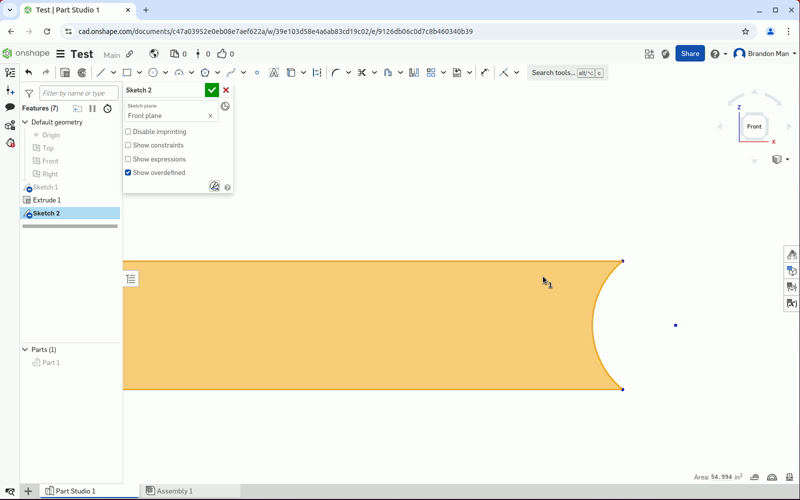
scroll(-6)
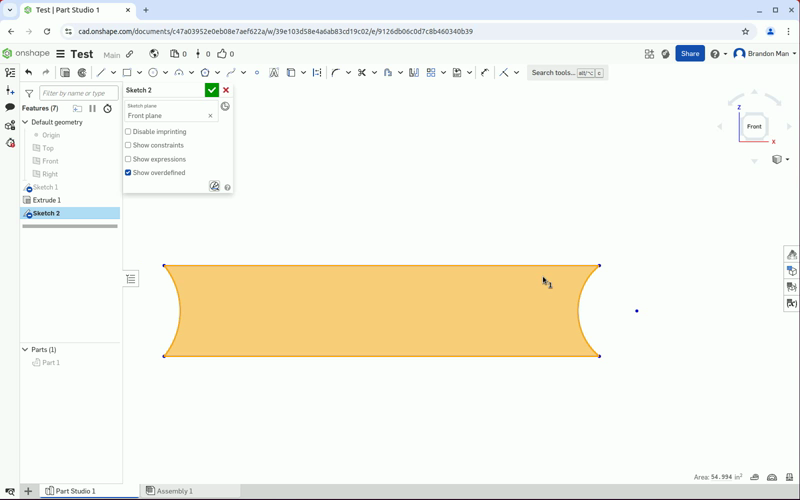
scroll(-6)
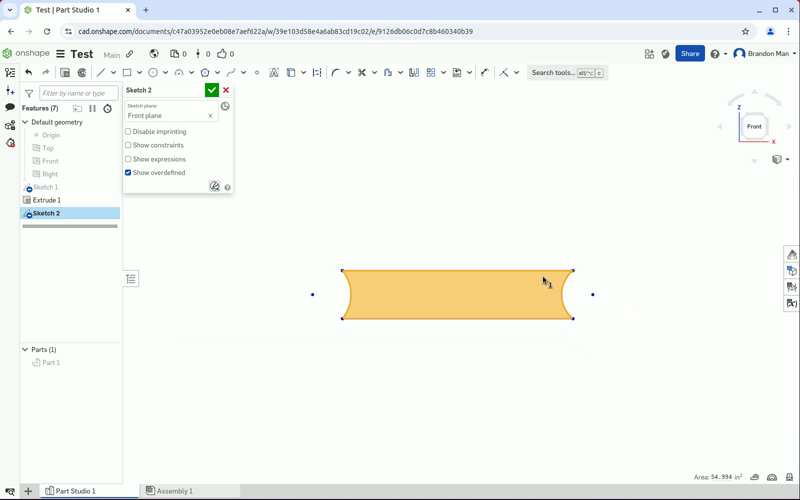
scroll(-6)
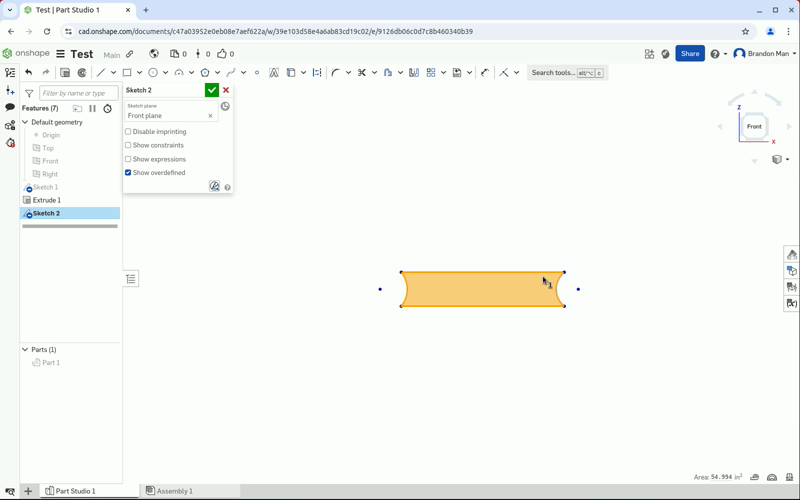
scroll(-6)
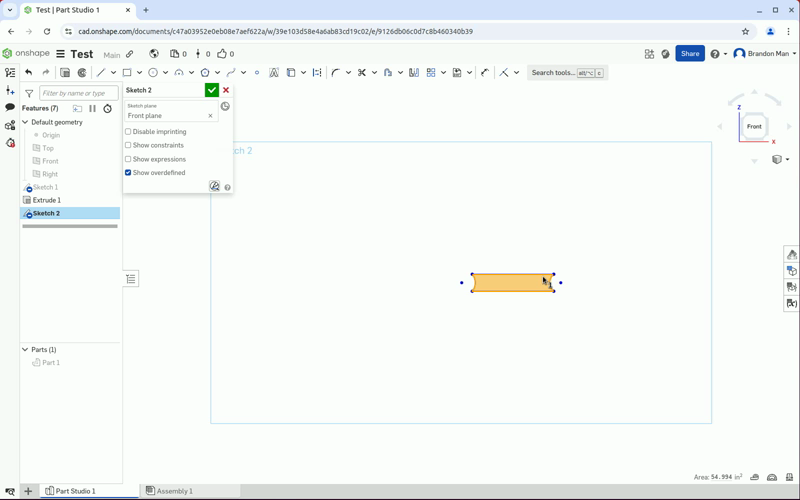
mouse_move(73, 352)
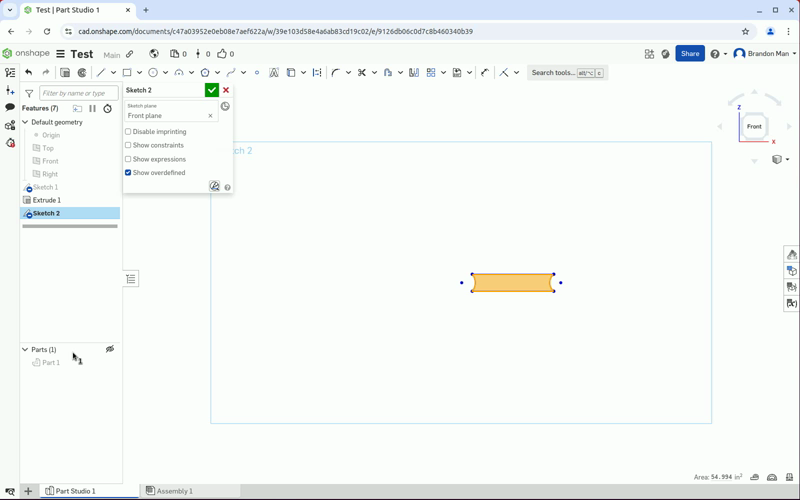
key(shift+y)
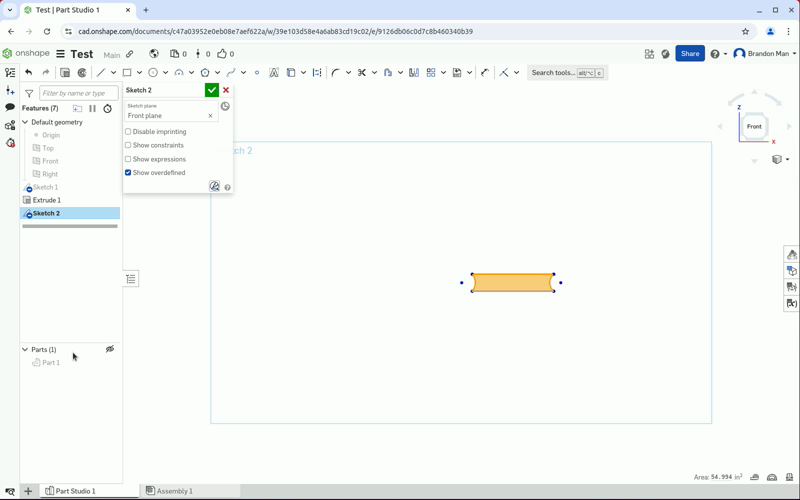
key(shift+e)
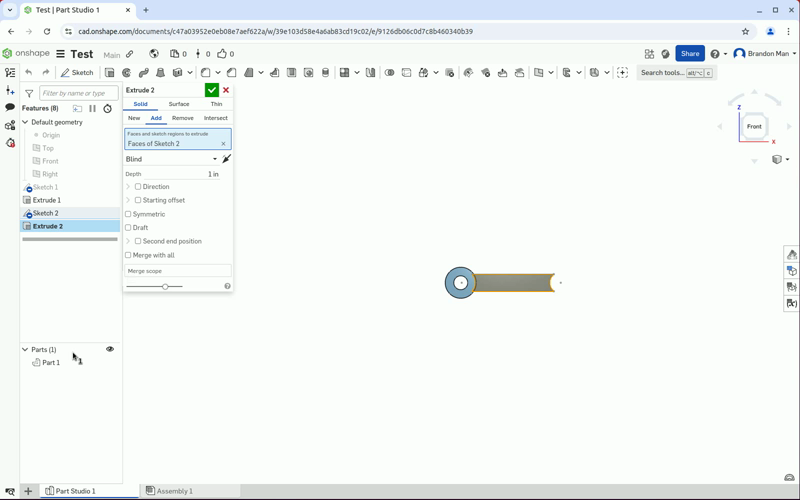
mouse_move(143, 106)
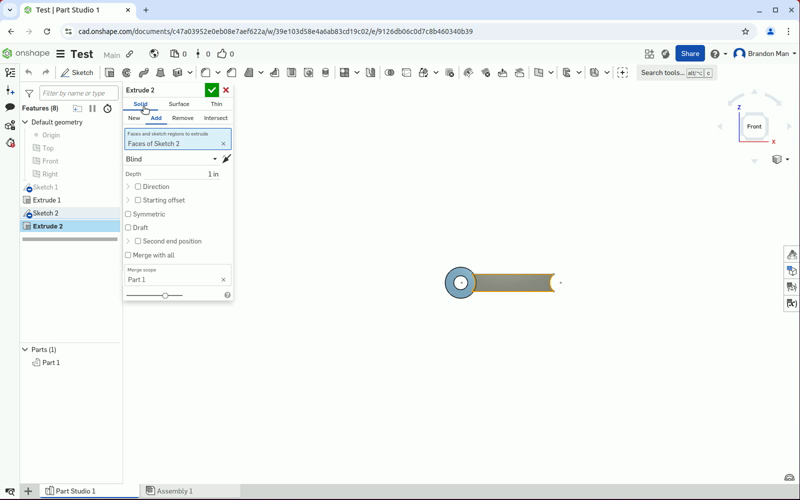
click(143, 106)
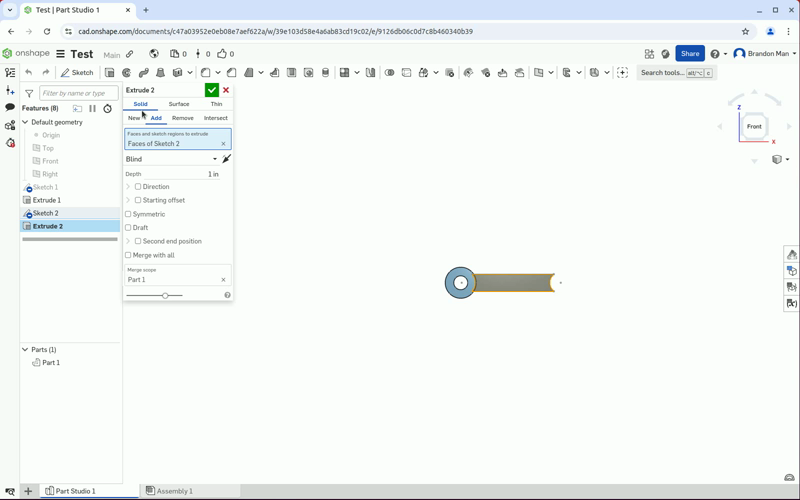
mouse_move(137, 120)
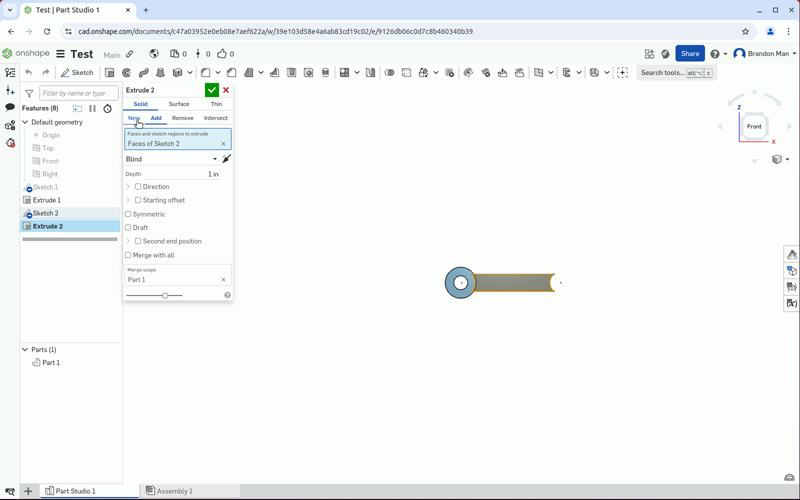
click(137, 120)
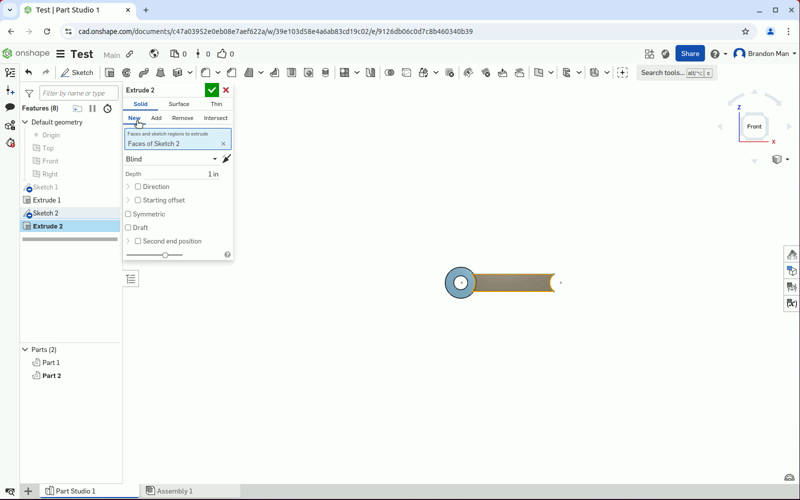
key(tab, 4)
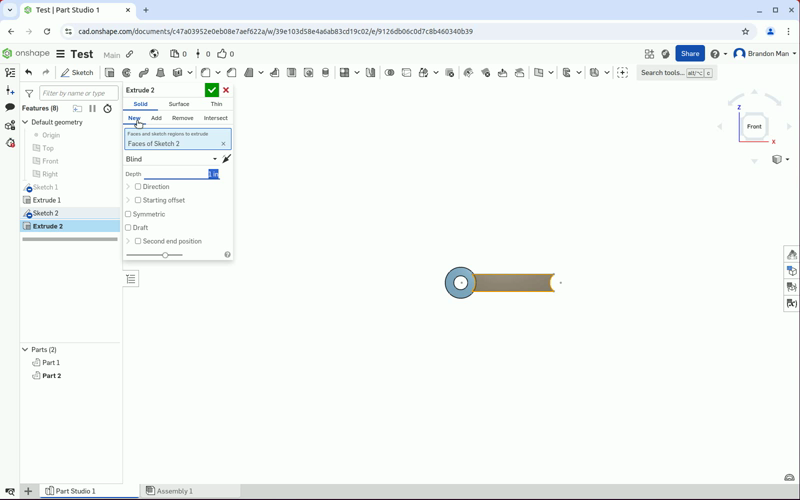
text(6.018)
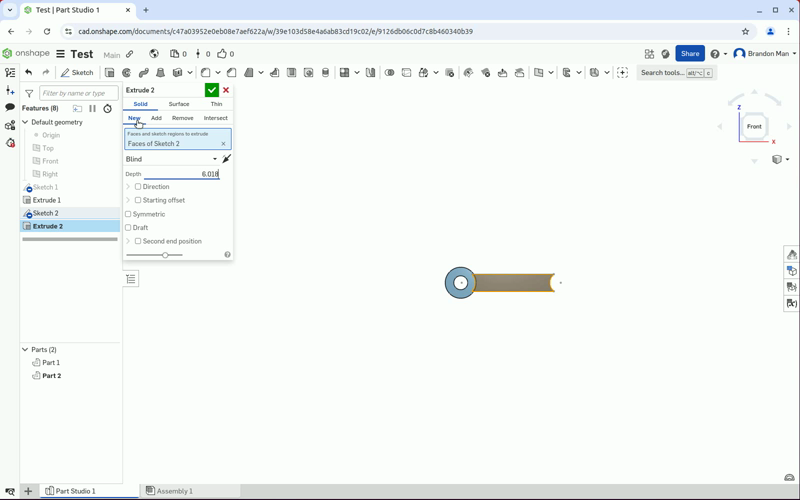
key(enter)
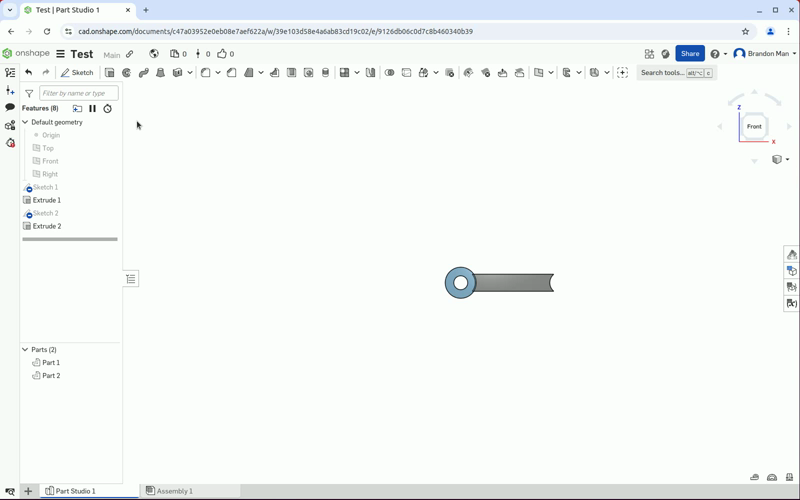
key(shift+h)
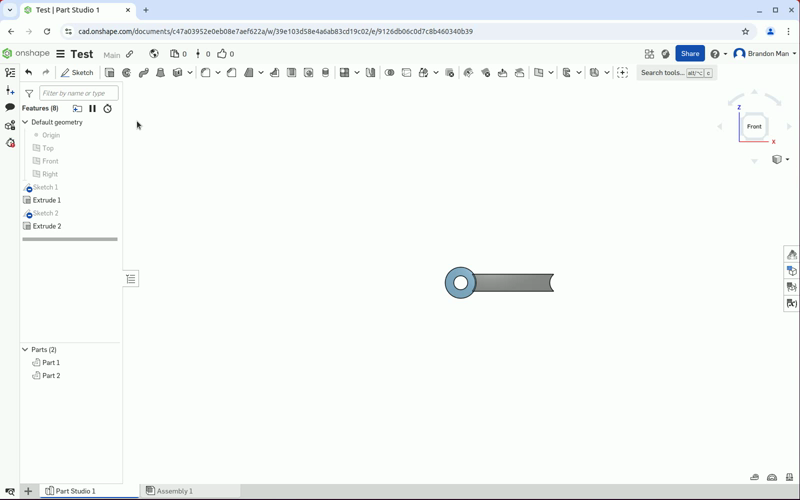
key(shift+h)
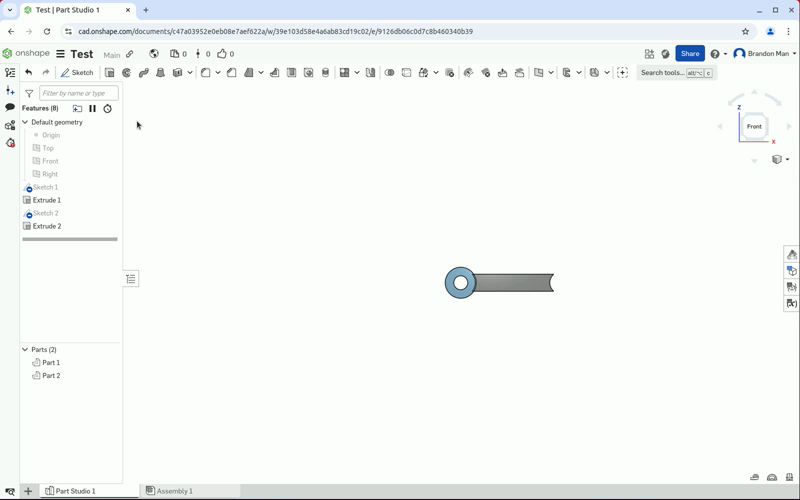
mouse_move(73, 189)
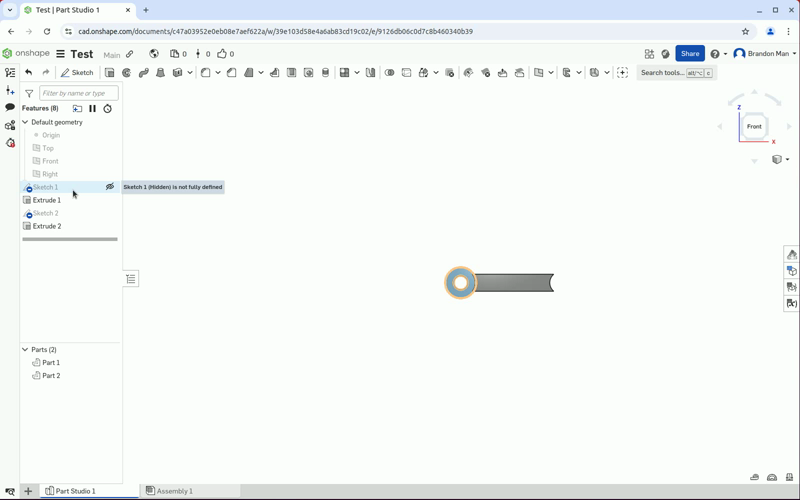
click(73, 189)
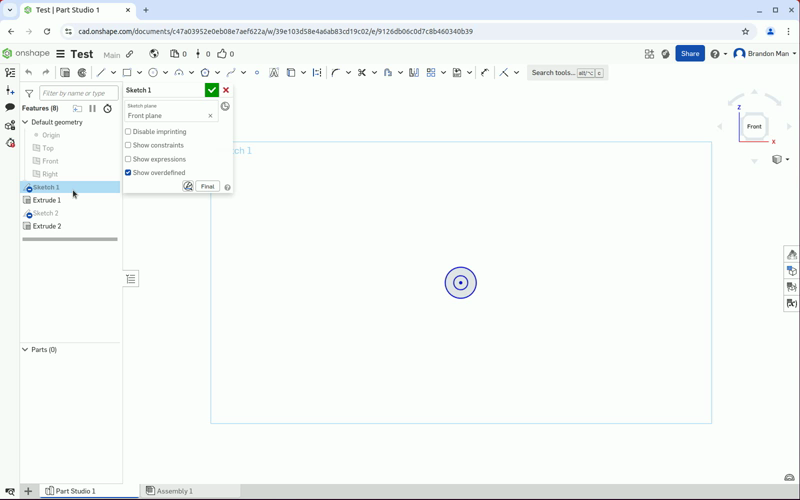
mouse_move(229, 92)
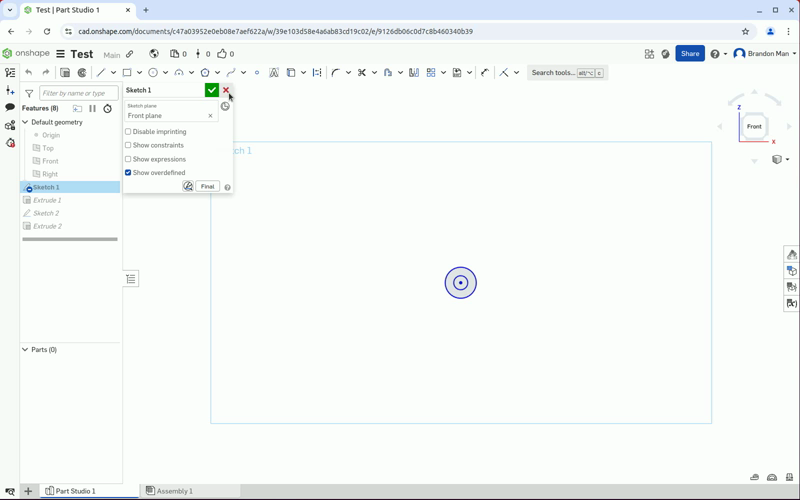
click(229, 92)
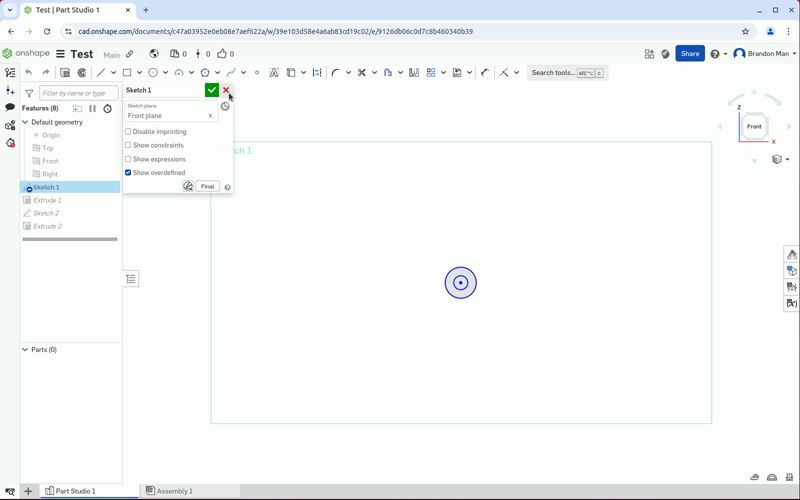
key(shift+s)
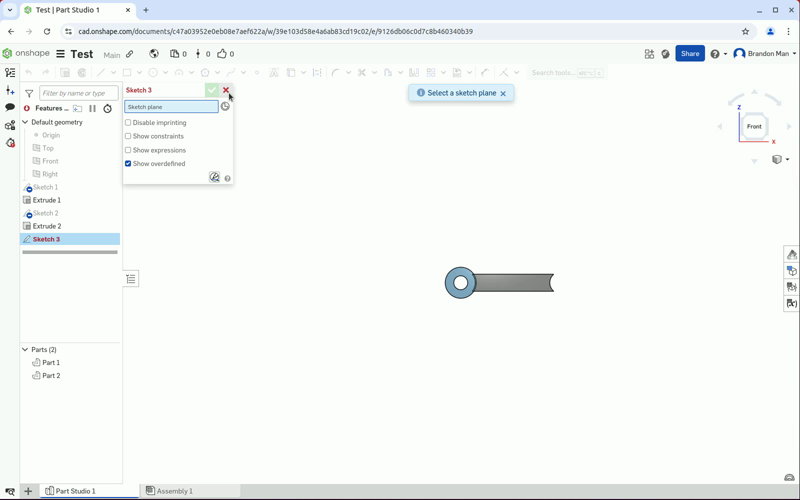
mouse_move(73, 163)
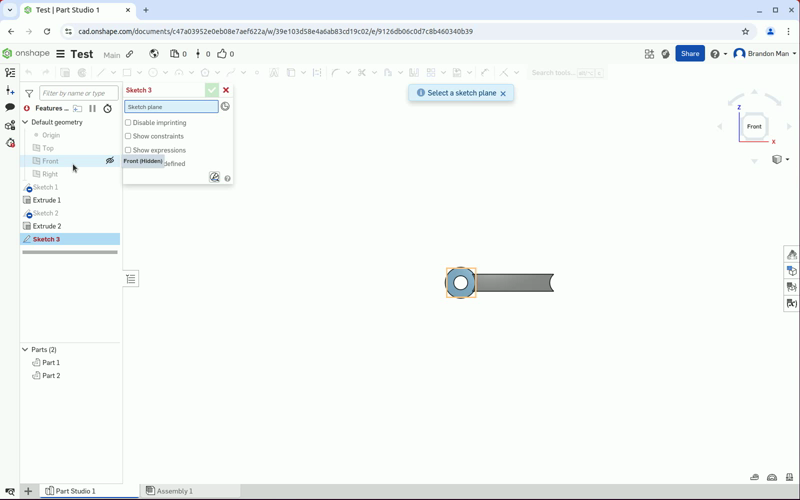
click(73, 163)
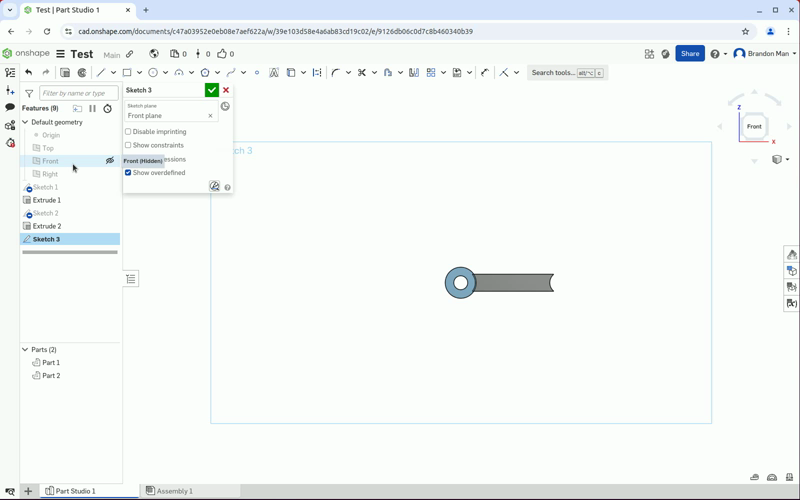
mouse_move(73, 352)
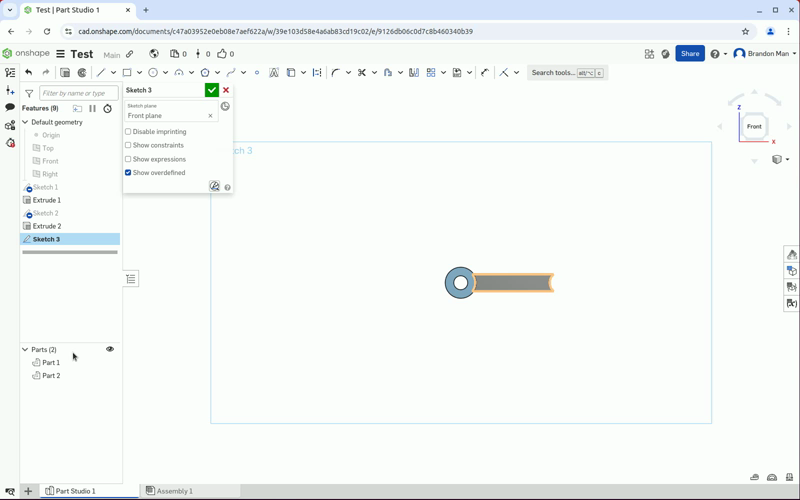
key(y)
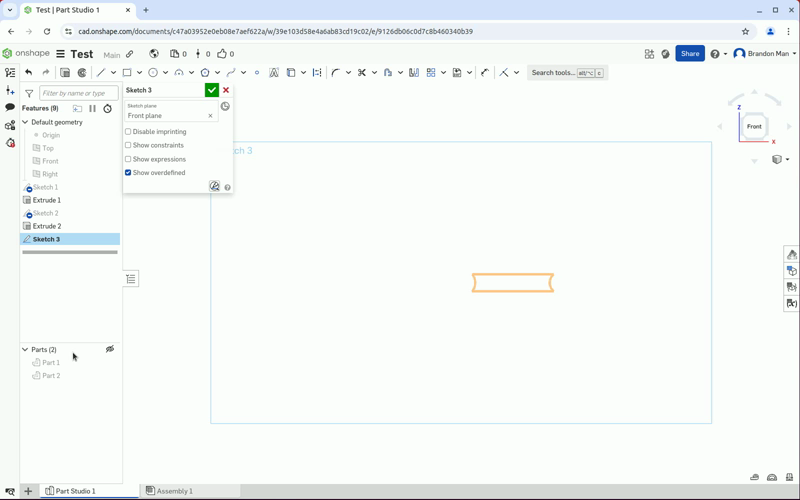
key(c)
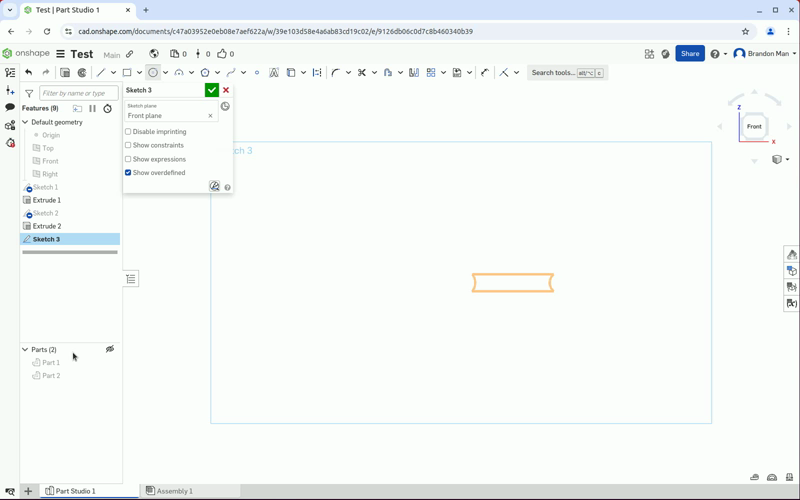
key_down(shift)
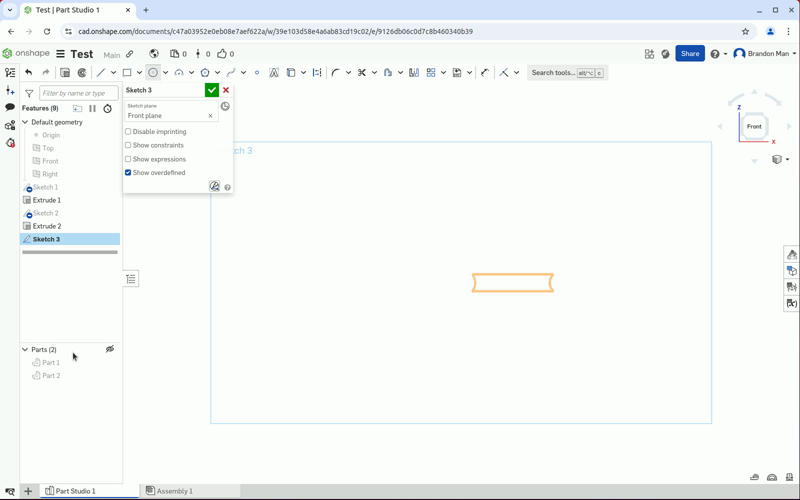
mouse_move(562, 282)
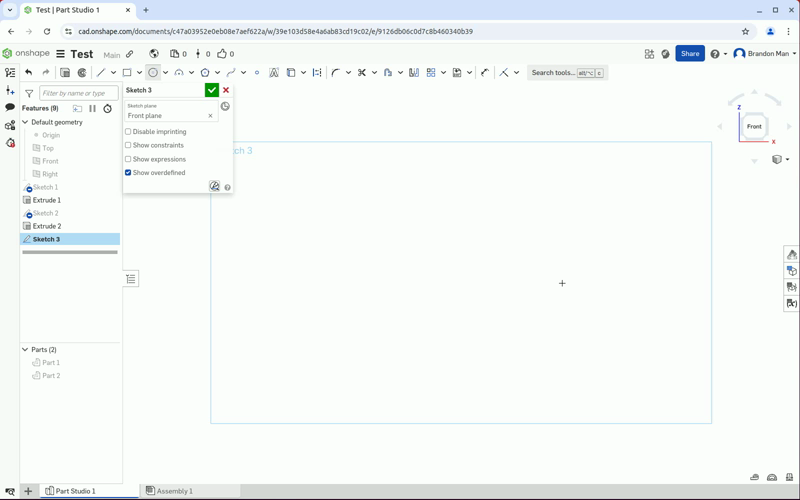
click(562, 282)
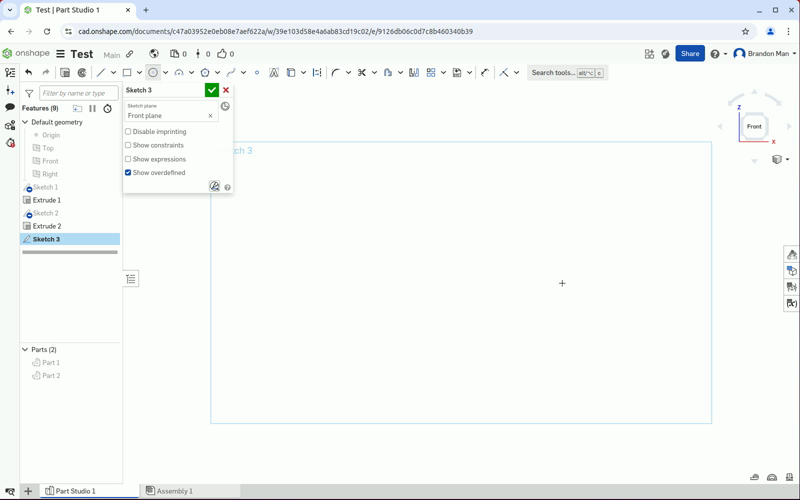
key_up(shift)
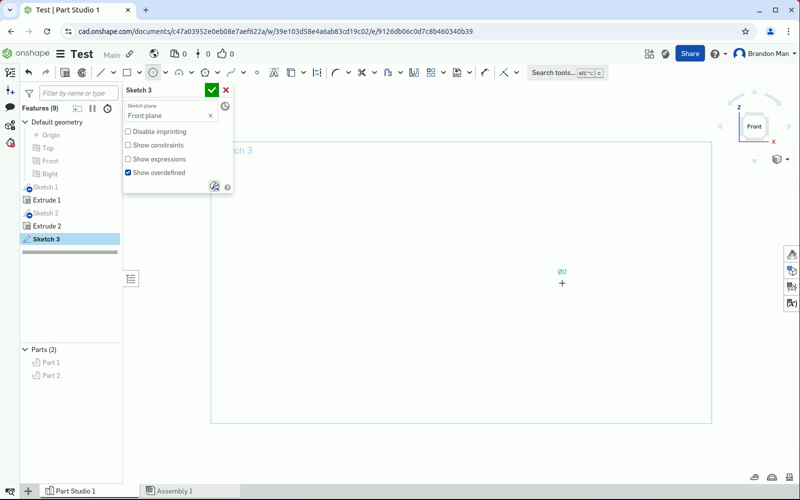
mouse_move(574, 282)
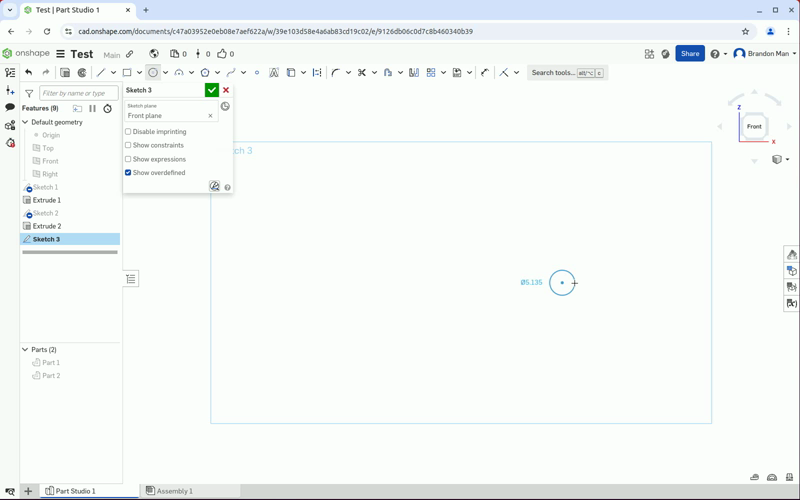
click(574, 282)
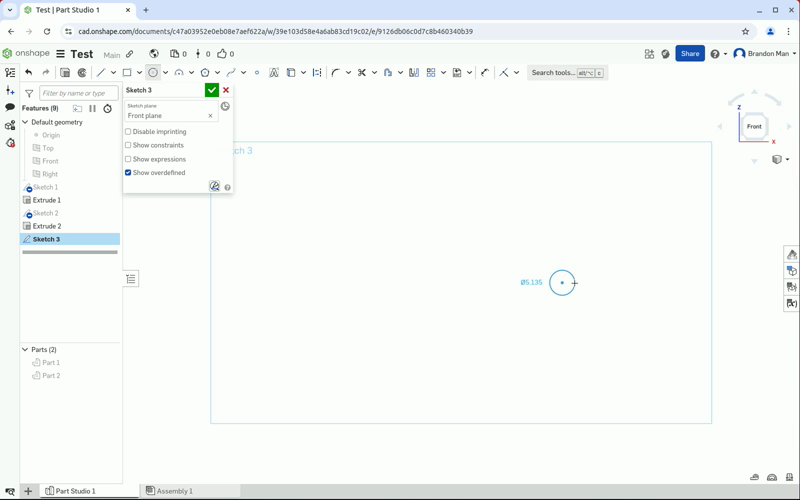
key(esc)
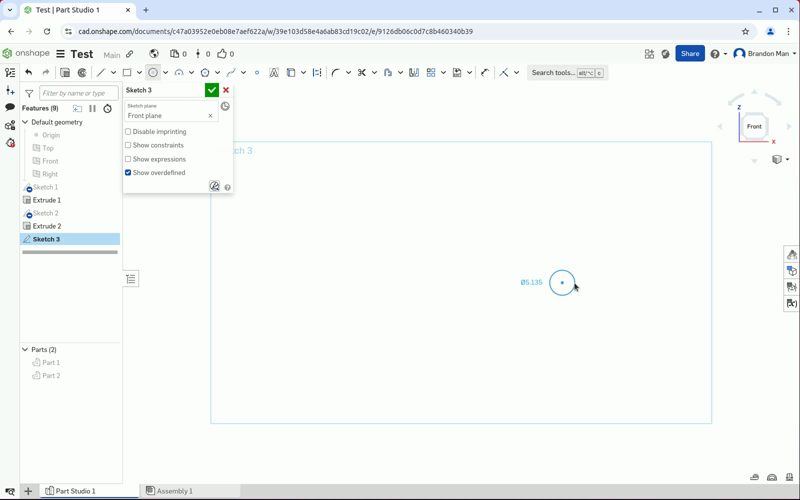
key(c)
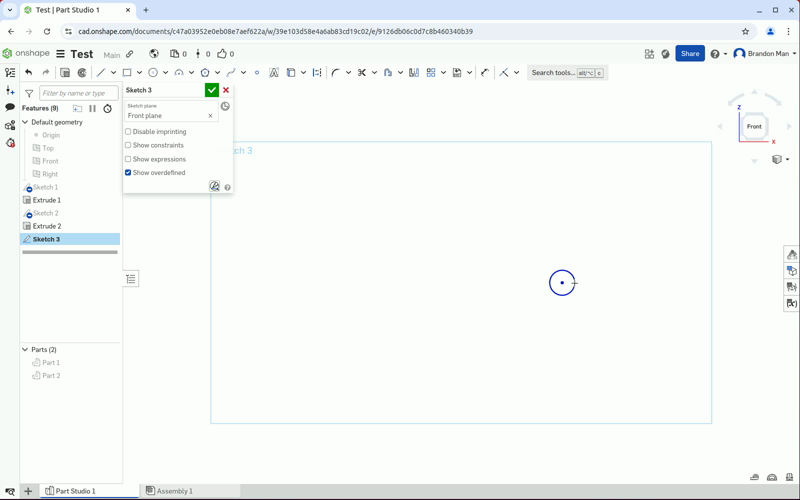
key_down(shift)
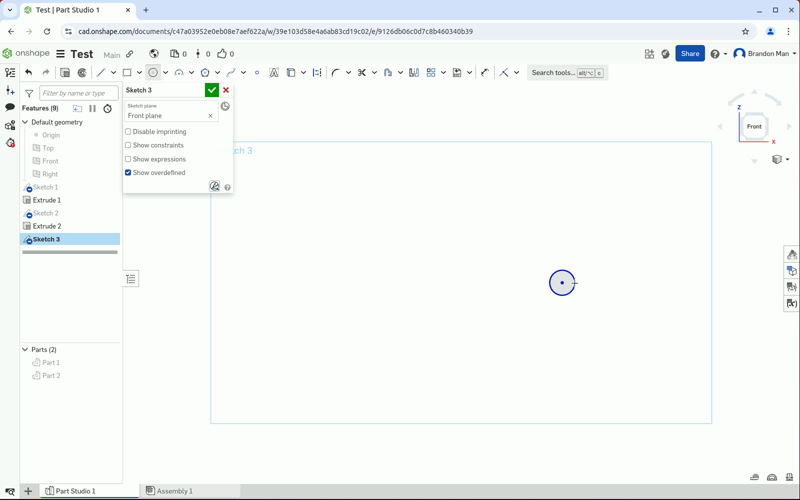
mouse_move(562, 282)
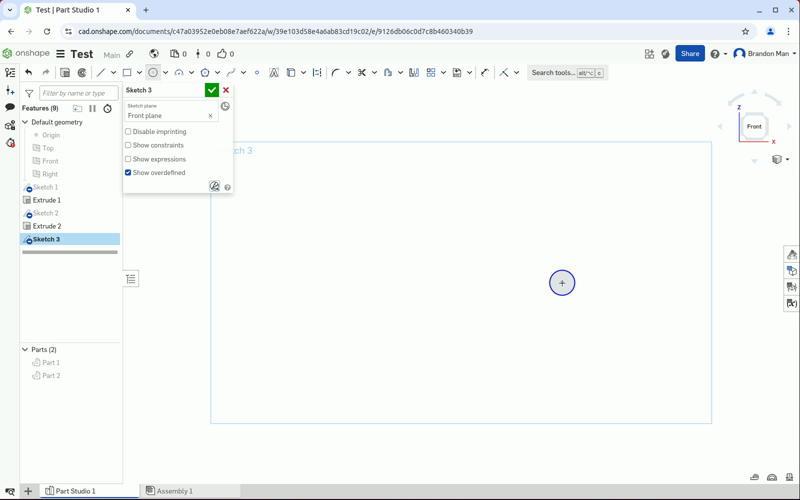
click(562, 282)
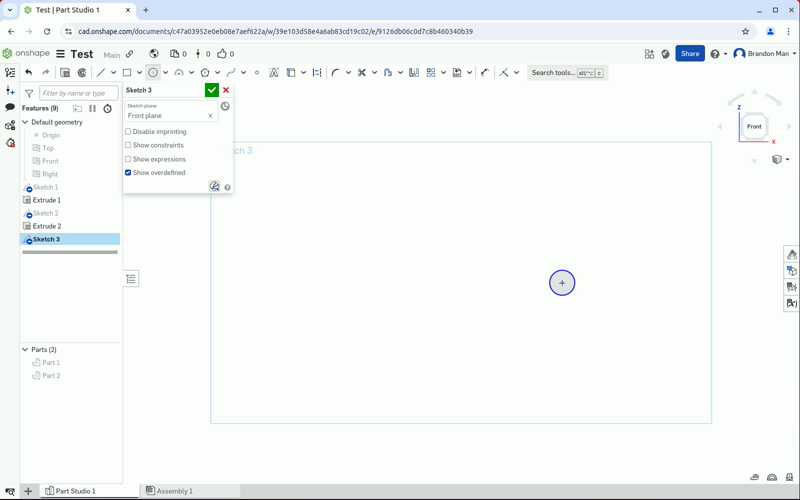
key_up(shift)
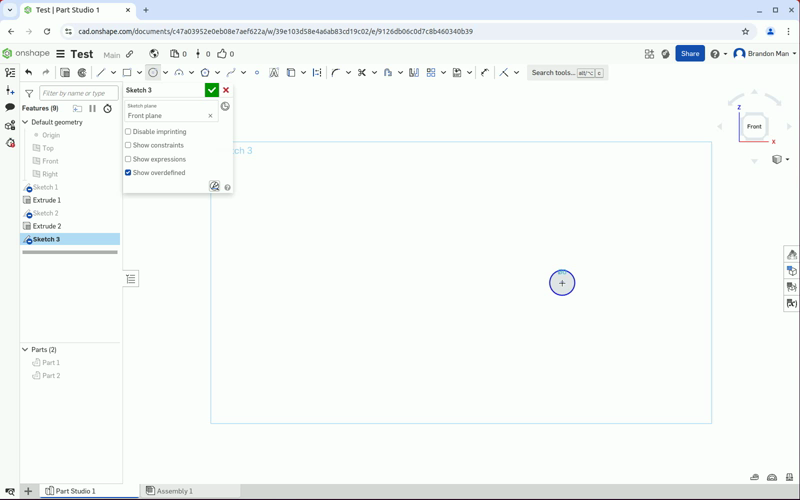
mouse_move(569, 282)
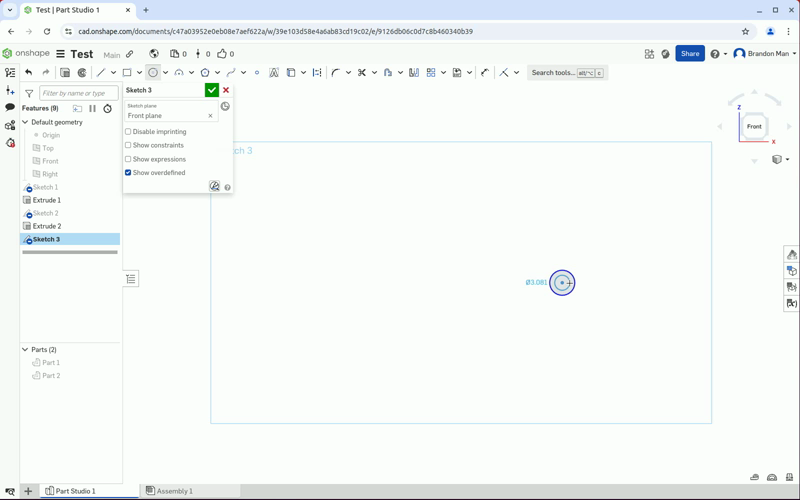
click(569, 282)
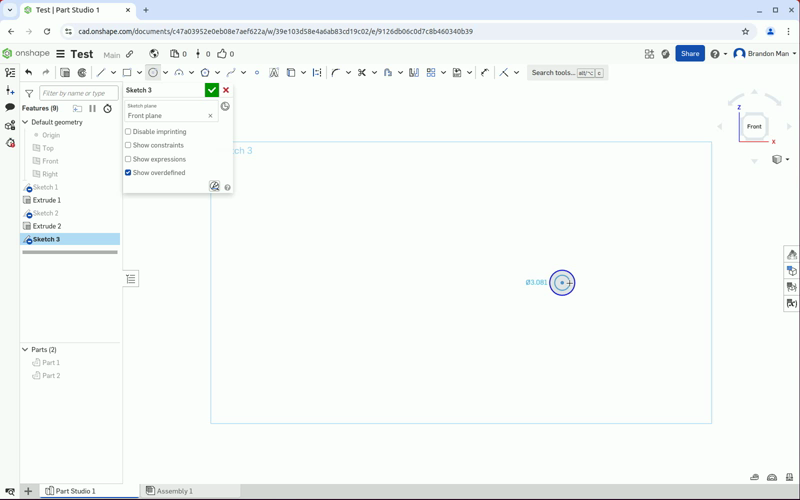
key(esc)
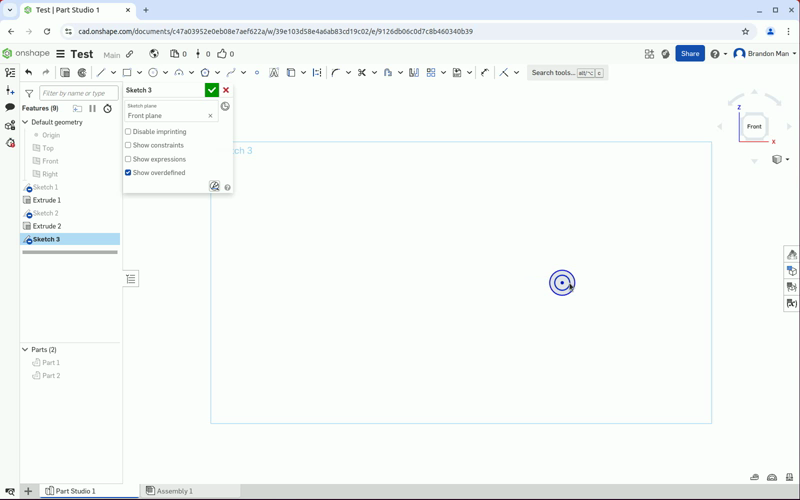
mouse_move(572, 287)
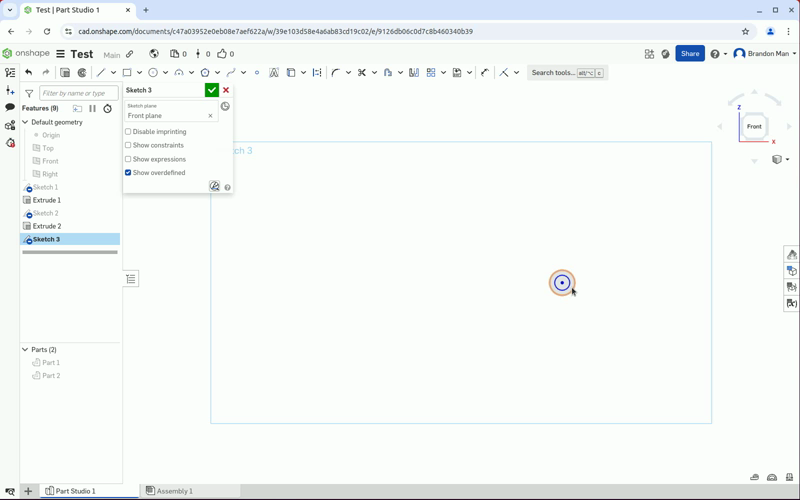
scroll(6)
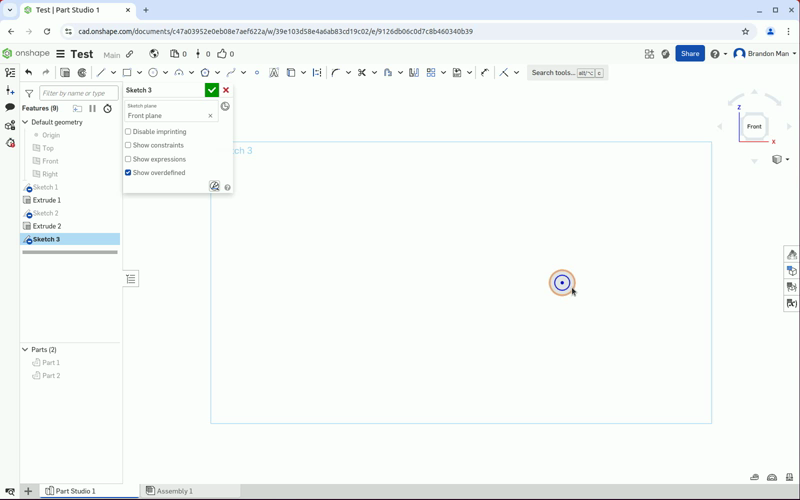
scroll(6)
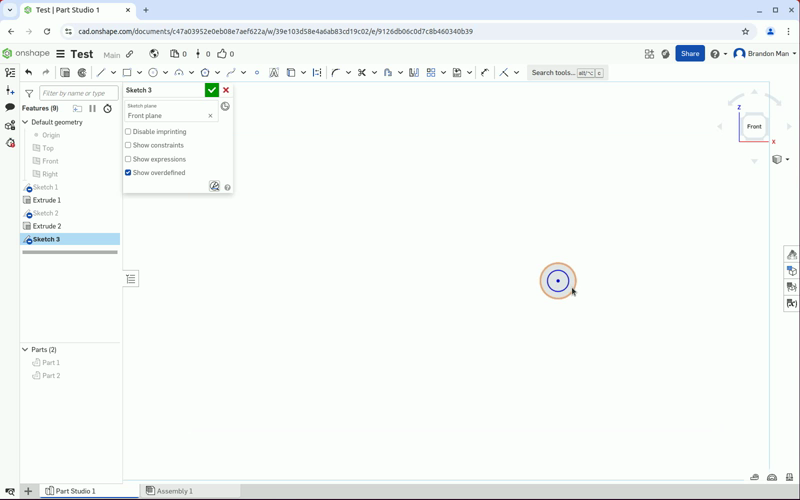
scroll(6)
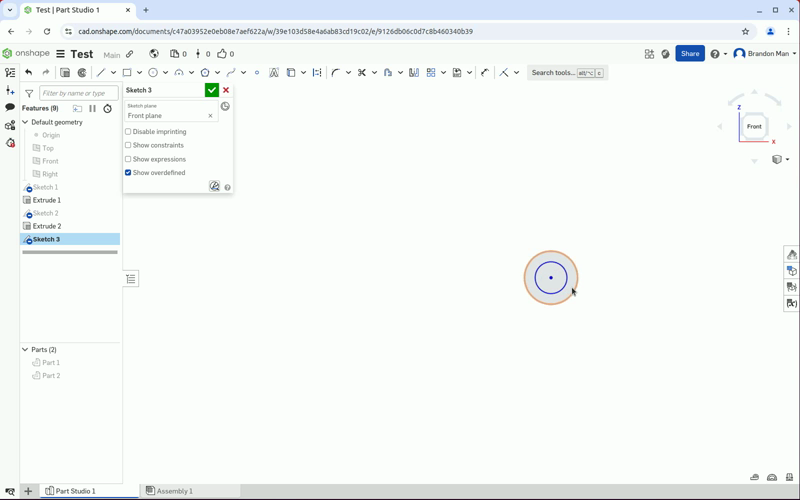
scroll(6)
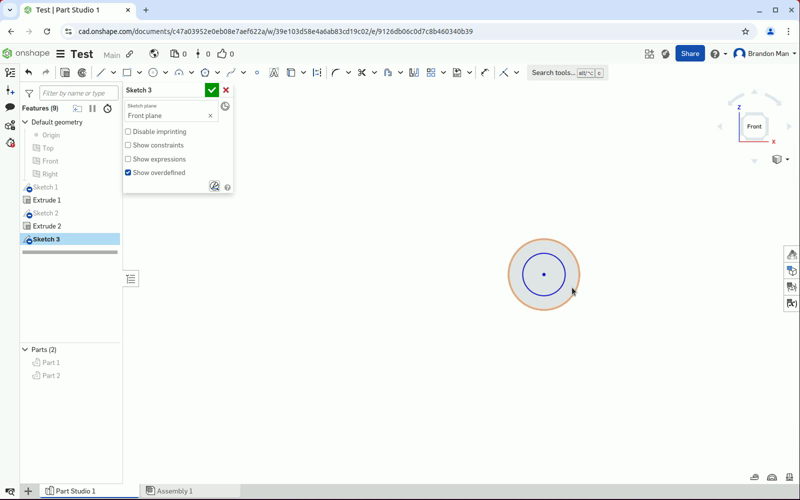
scroll(6)
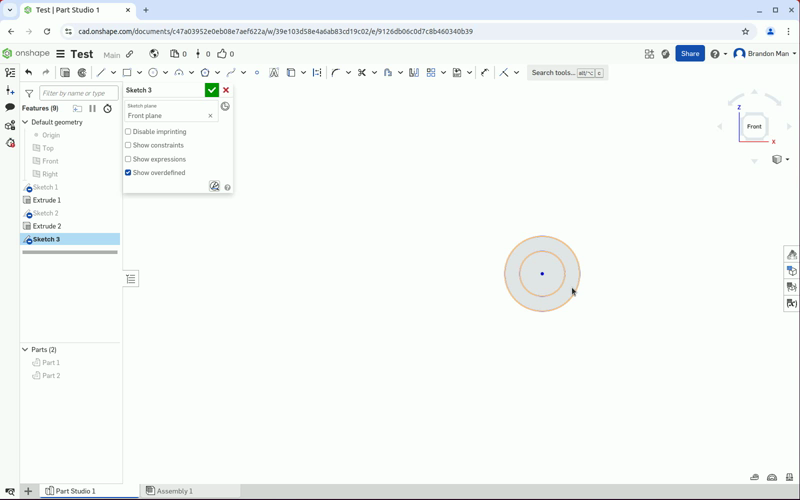
scroll(6)
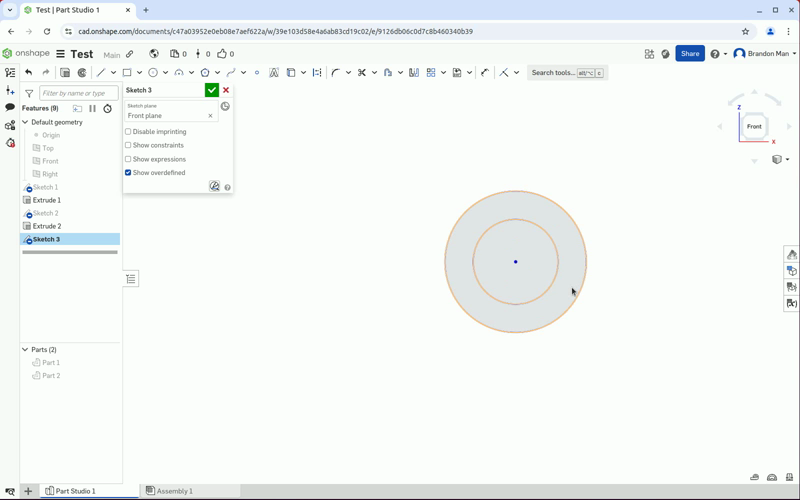
scroll(6)
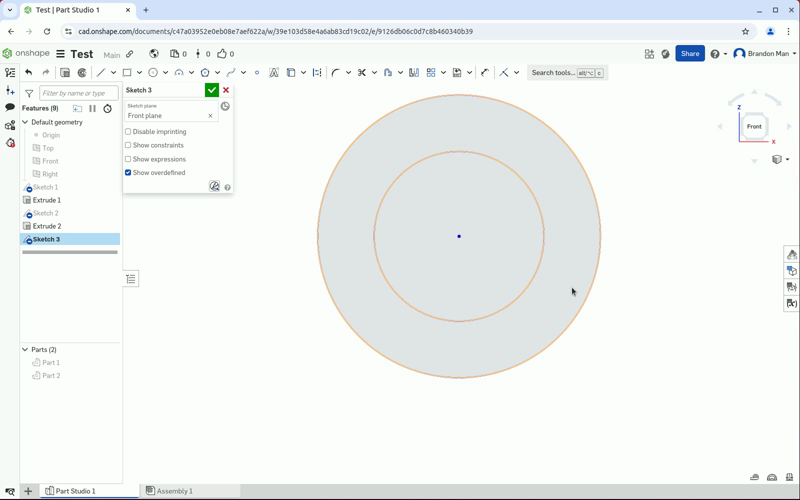
click(572, 287)
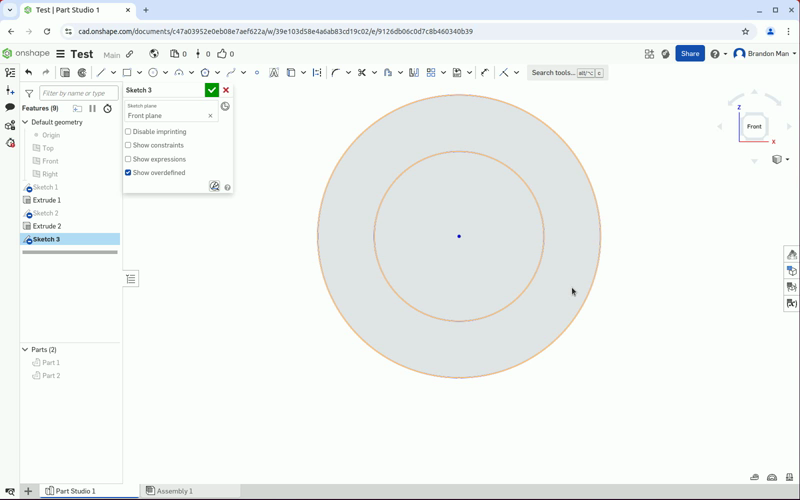
scroll(-6)
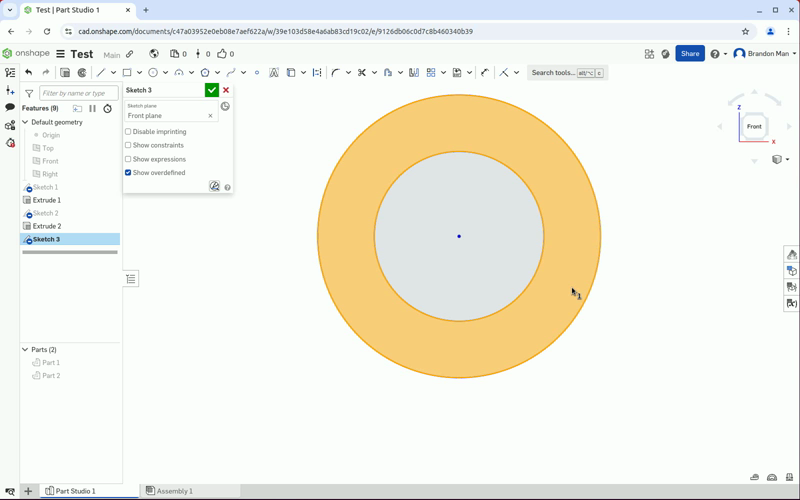
scroll(-6)
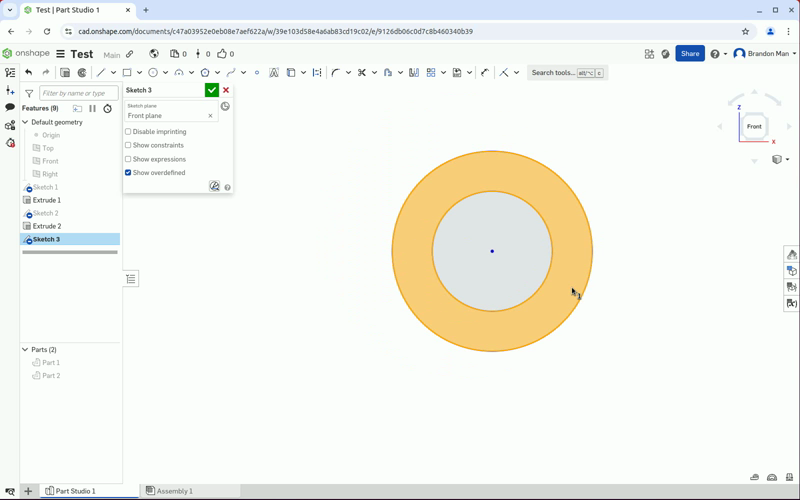
scroll(-6)
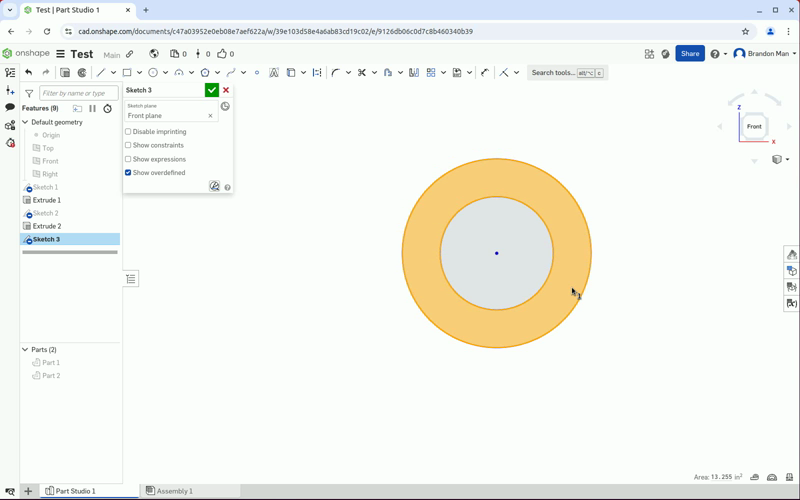
scroll(-6)
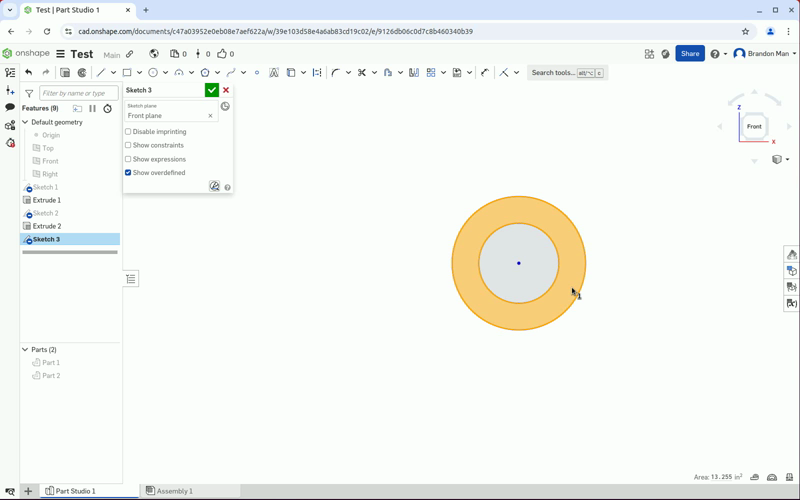
scroll(-6)
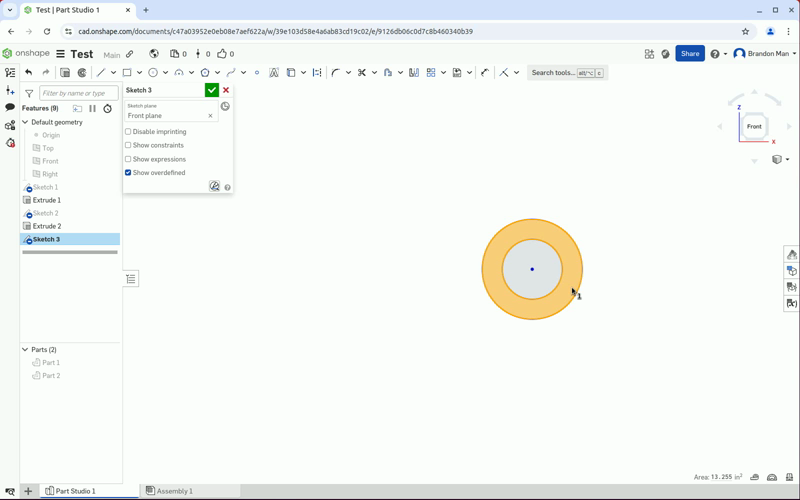
scroll(-6)
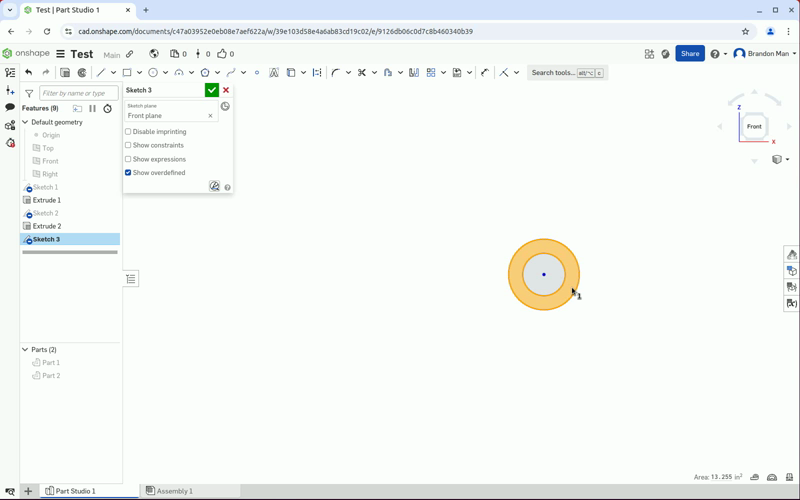
scroll(-6)
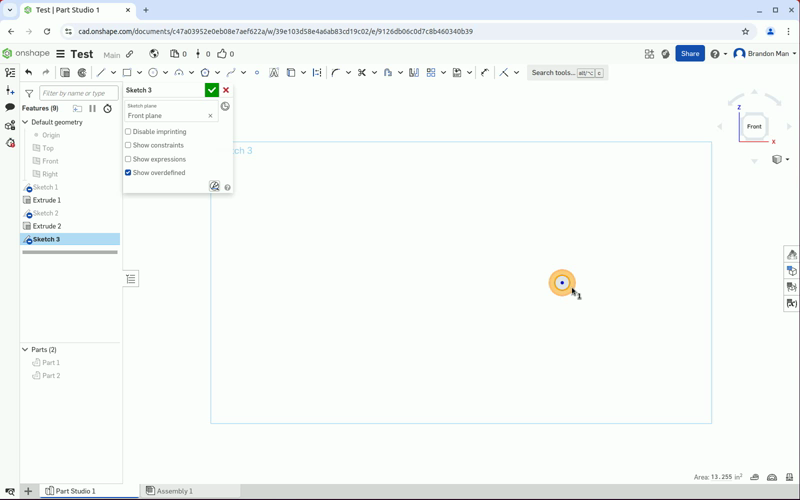
mouse_move(73, 352)
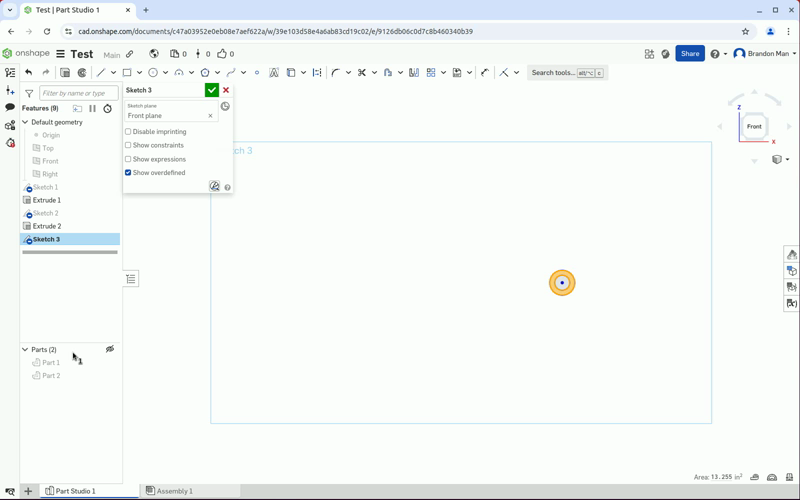
key(shift+y)
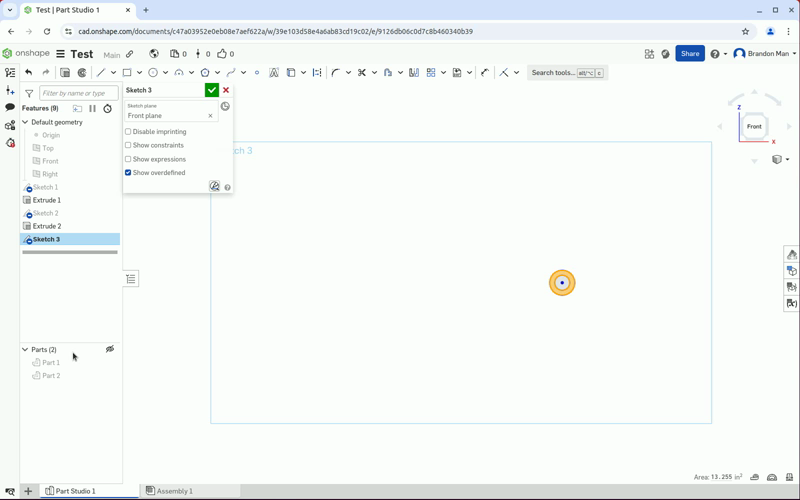
key(shift+e)
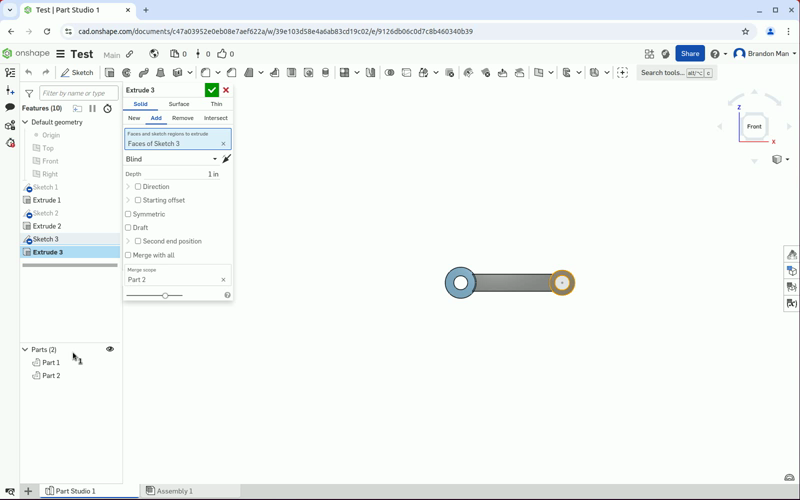
mouse_move(143, 106)
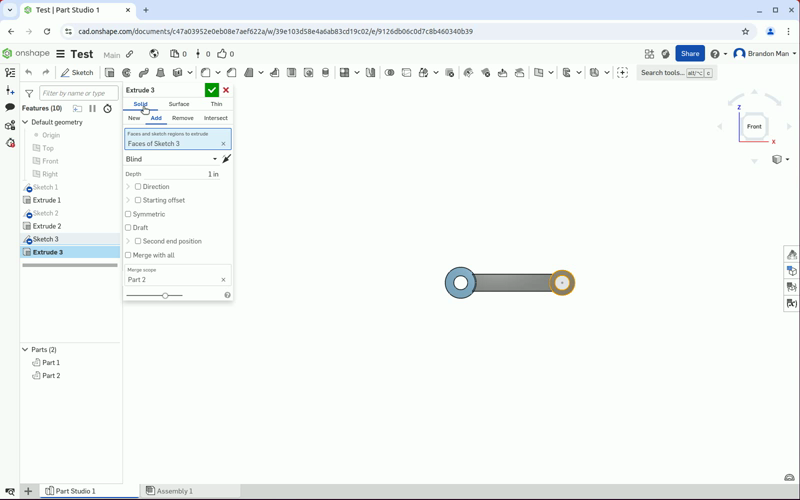
click(143, 106)
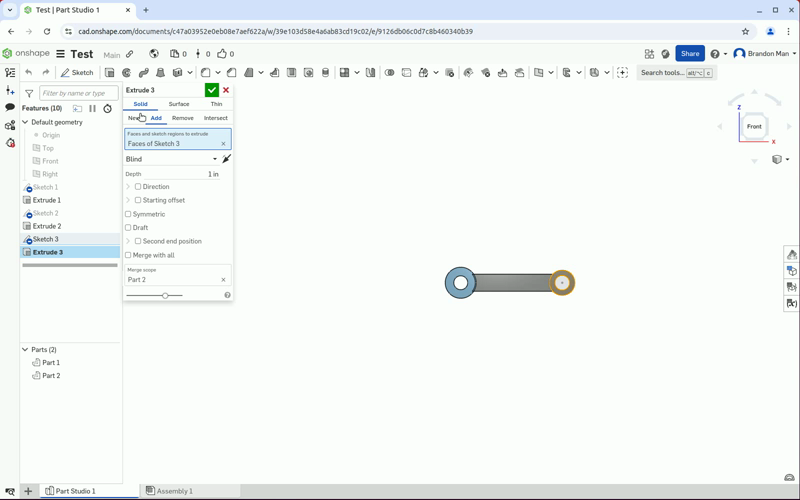
mouse_move(137, 120)
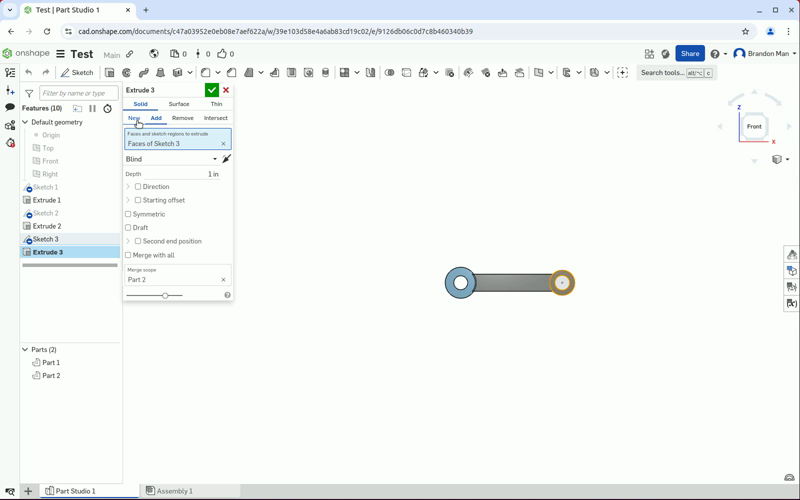
click(137, 120)
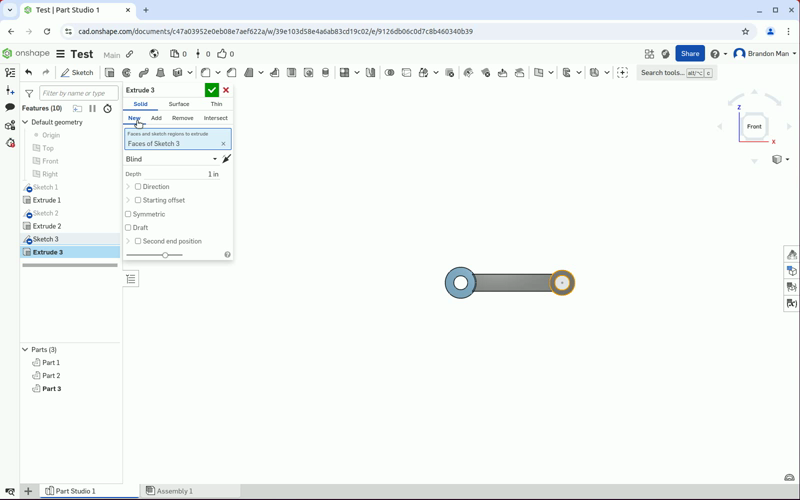
key(tab, 4)
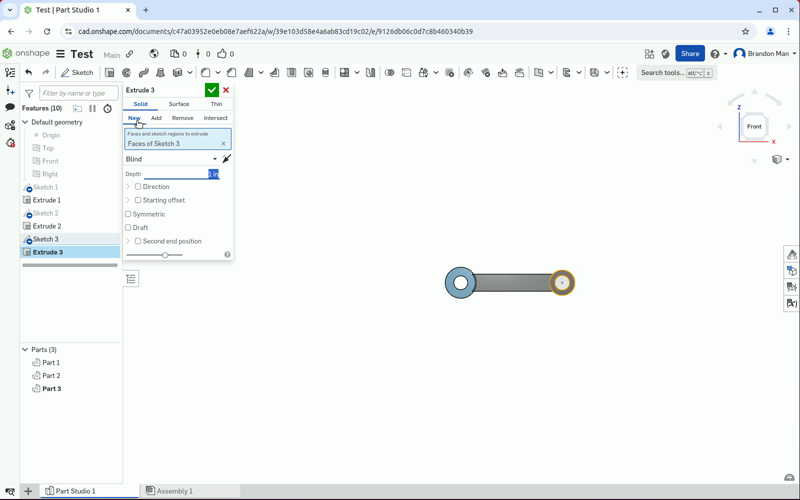
text(6.018)
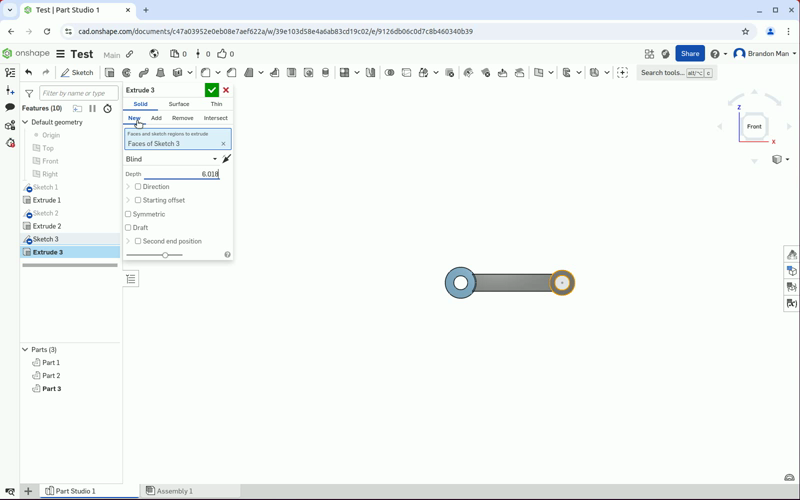
key(enter)
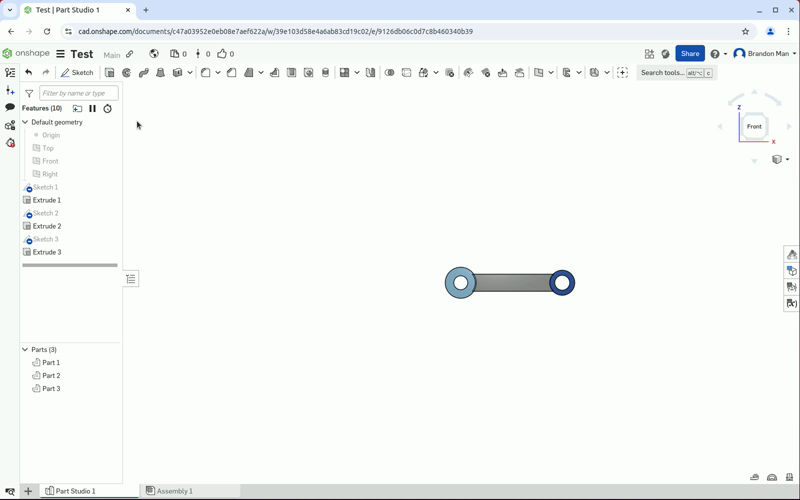
key(shift+h)
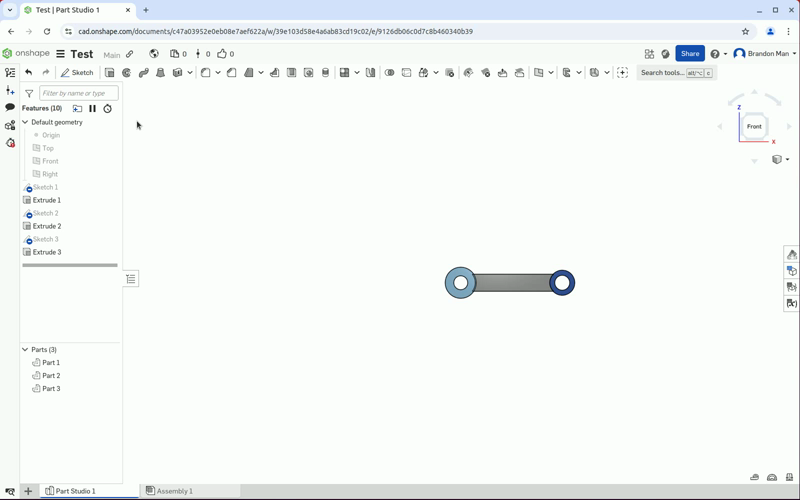
key(shift+h)
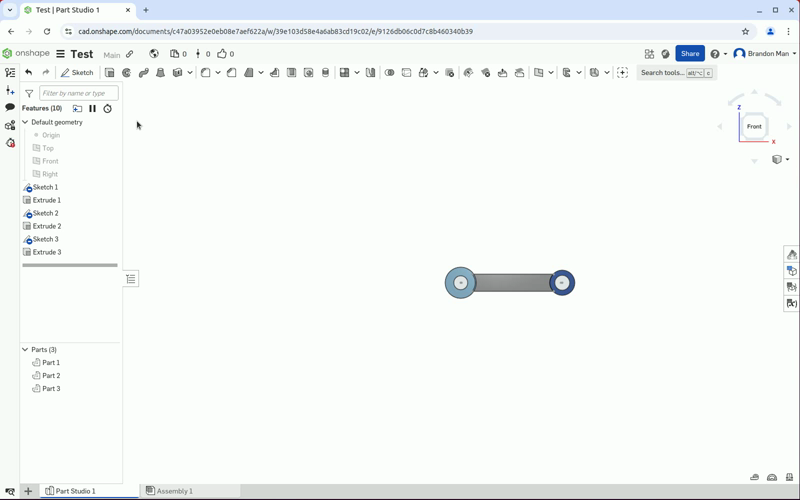
key(shift+7)
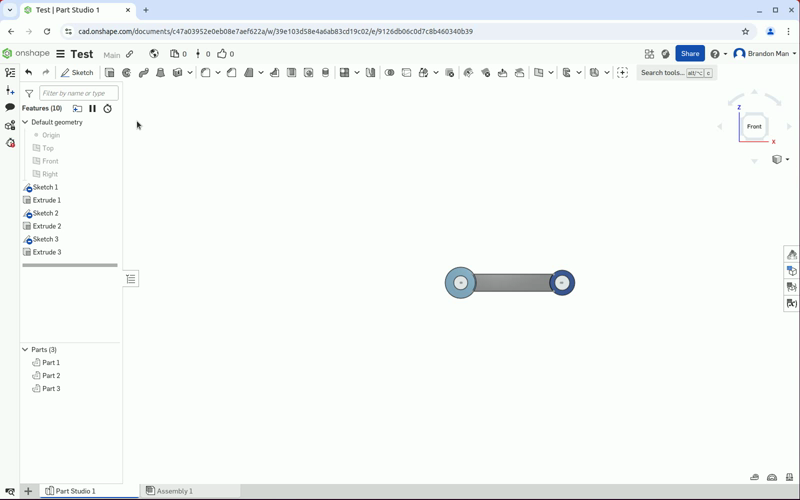
key(left, 2)
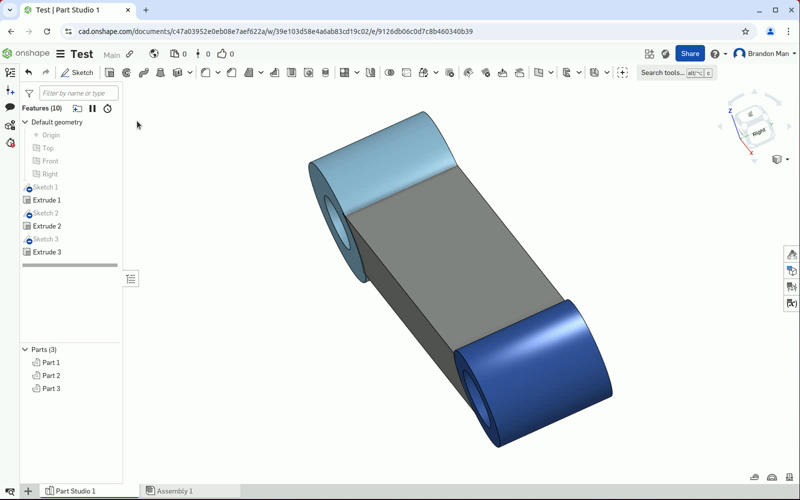
key(down, 2)
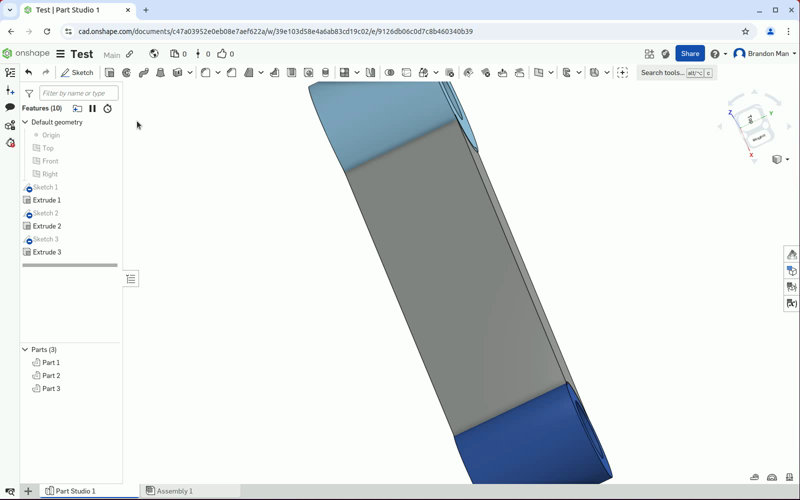
key(up, 2)
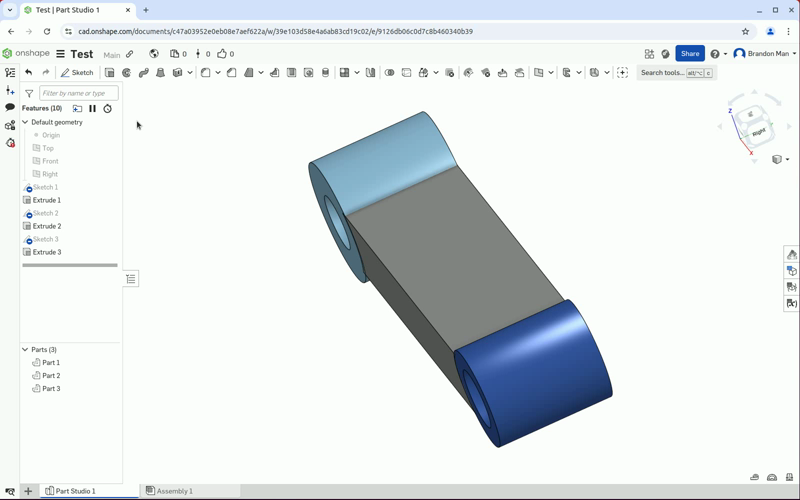
key(right, 2)
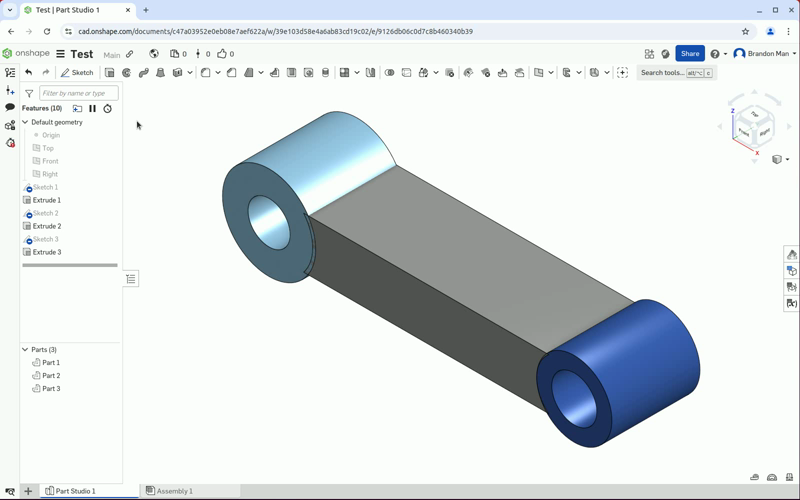
mouse_move(73, 189)
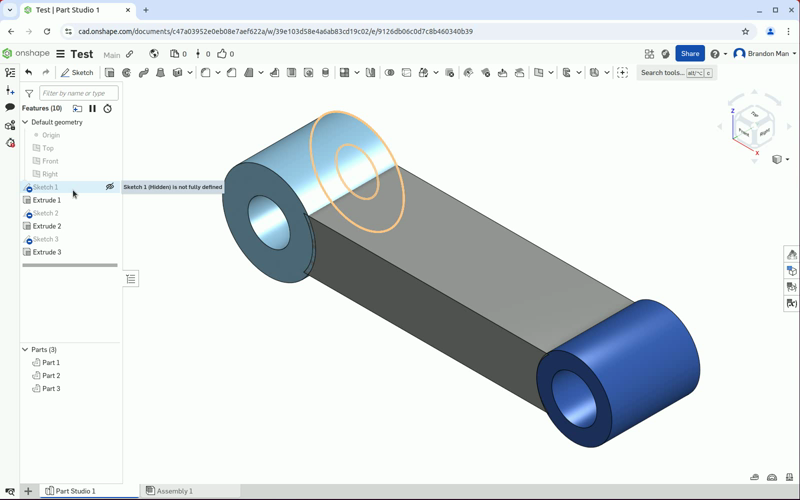
click(73, 189)